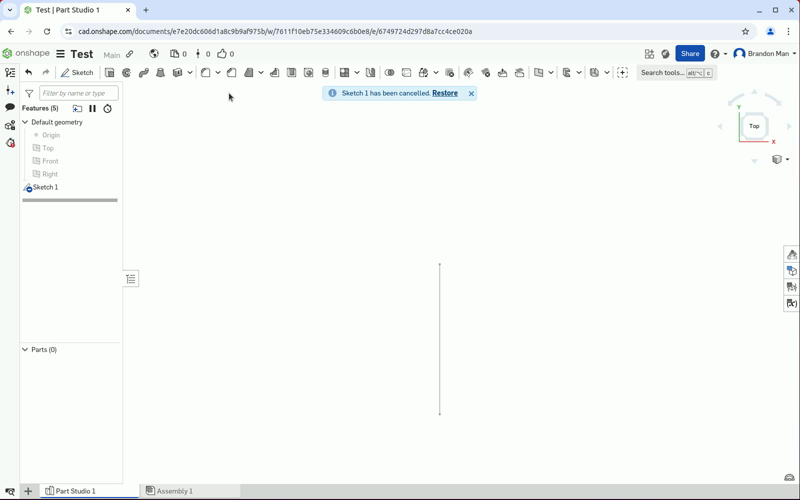
key(shift+h)
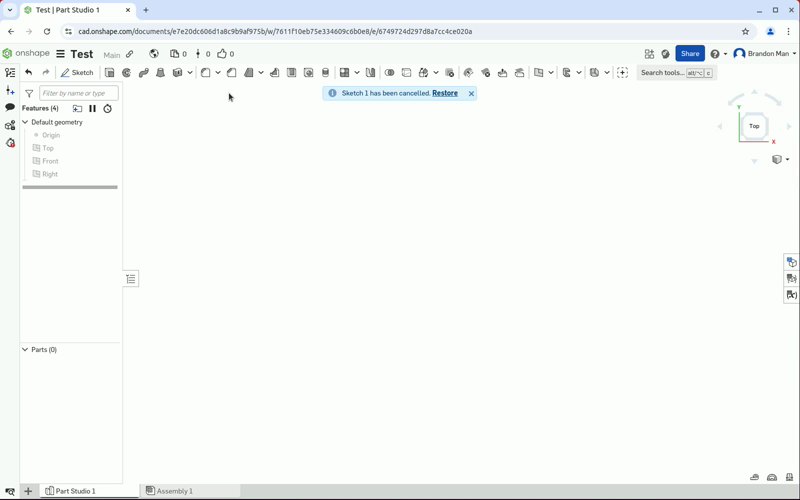
mouse_move(541, 75)
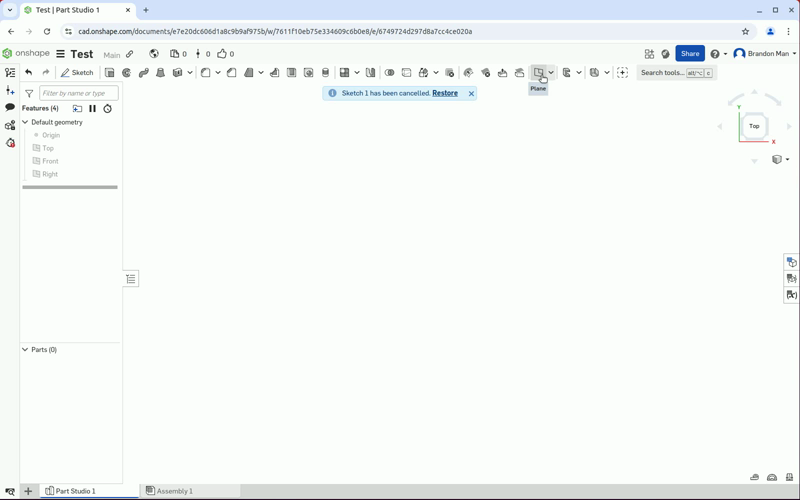
click(541, 75)
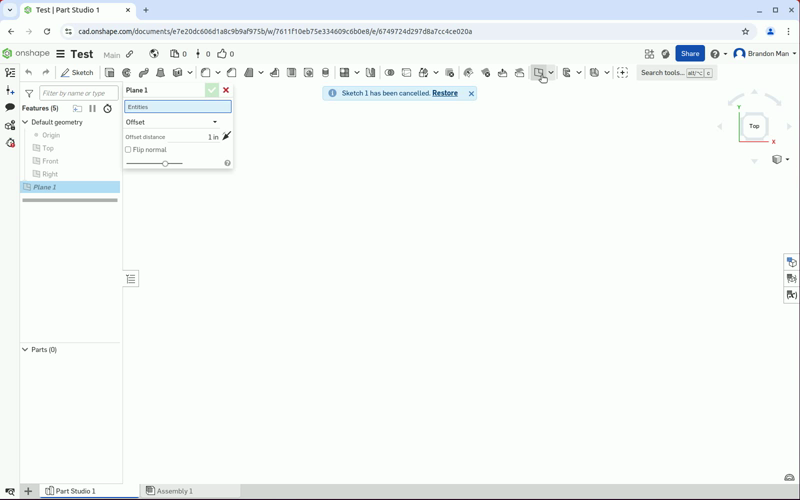
mouse_move(73, 150)
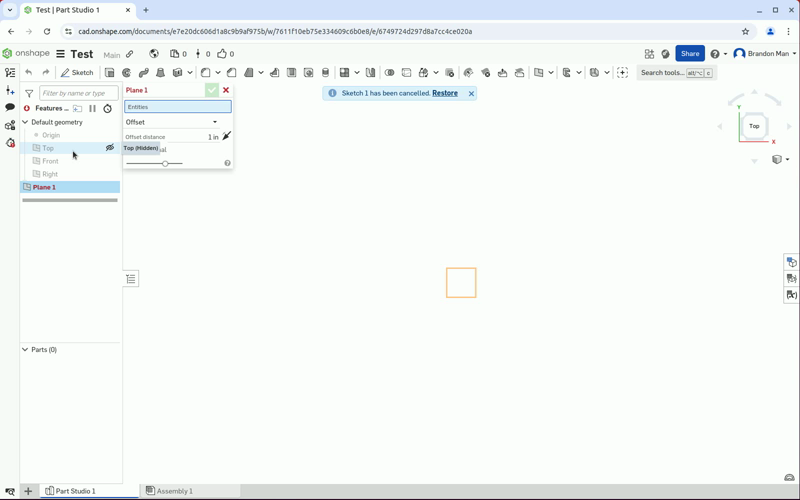
click(73, 150)
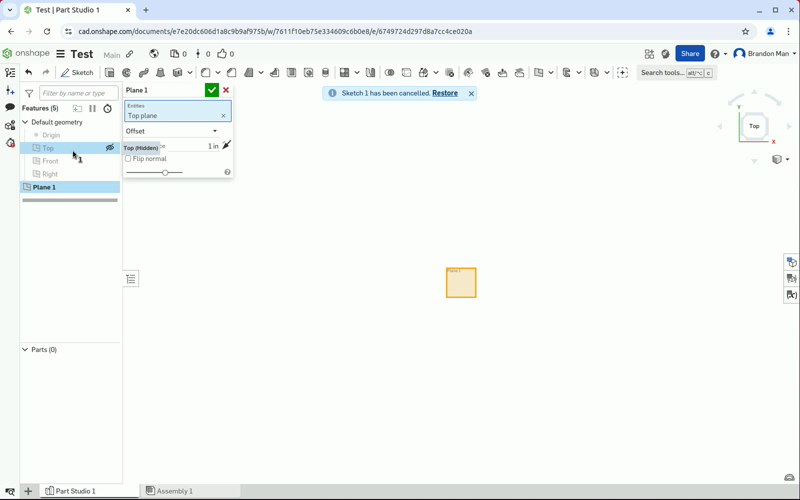
key(tab, 2)
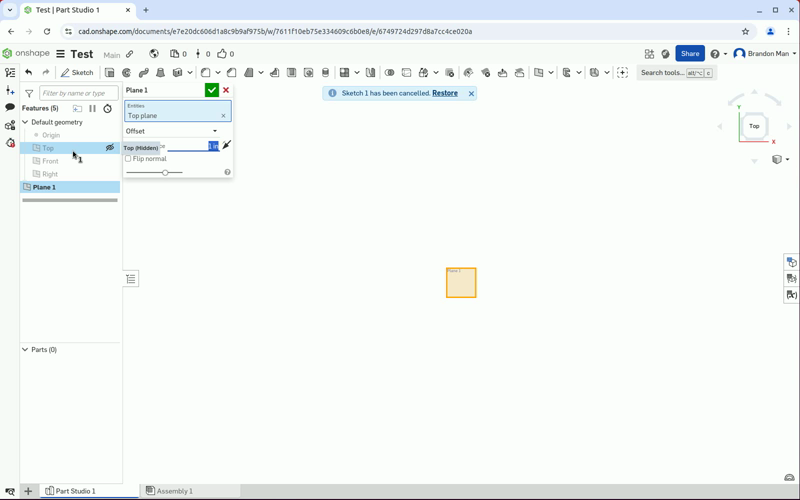
text(7.949)
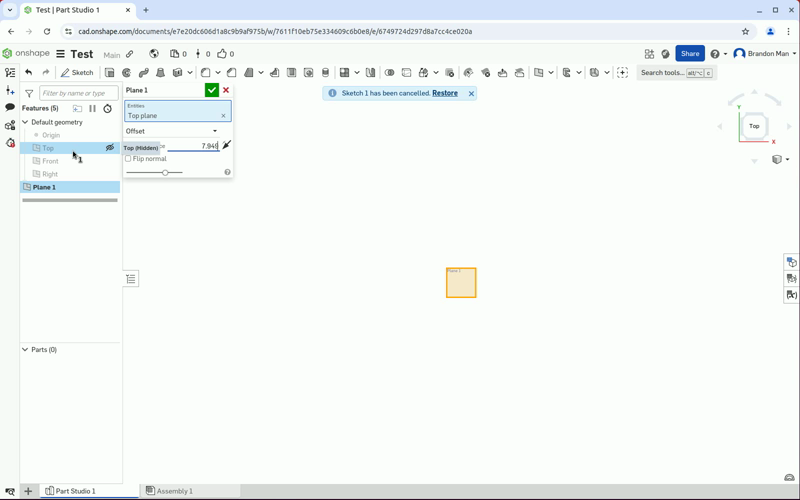
key(enter, 2)
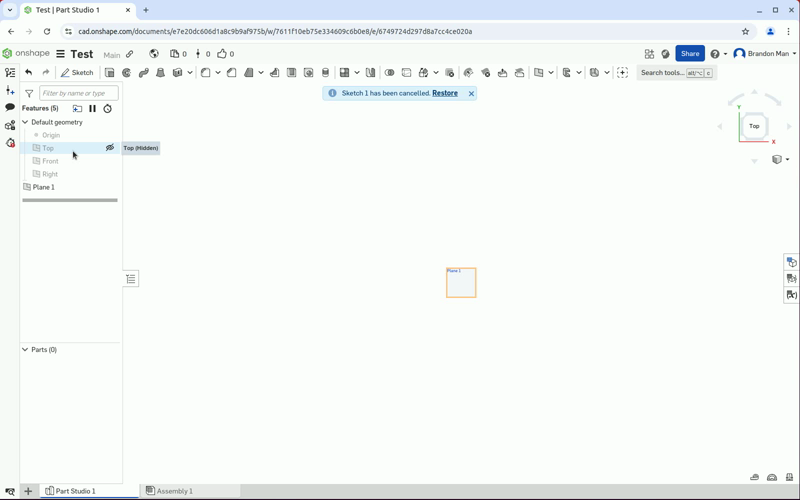
key(shift+s)
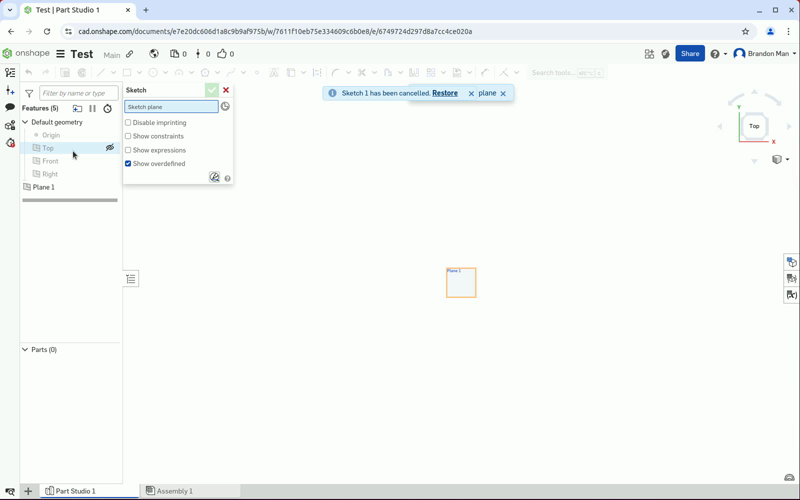
mouse_move(73, 189)
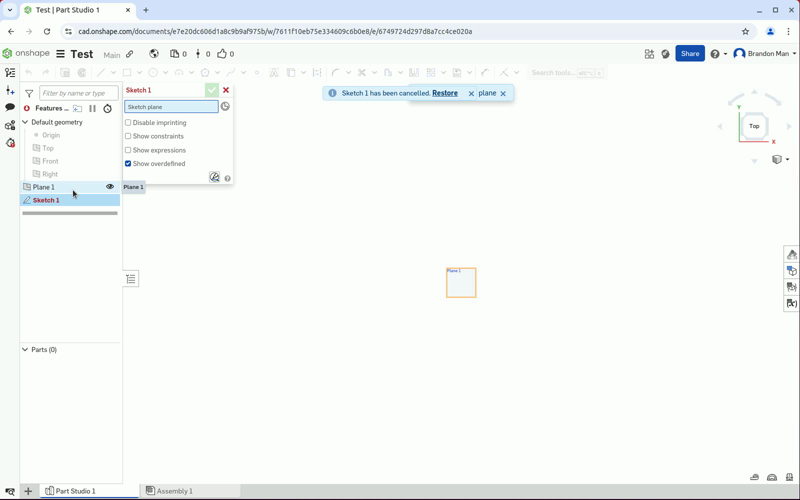
click(73, 189)
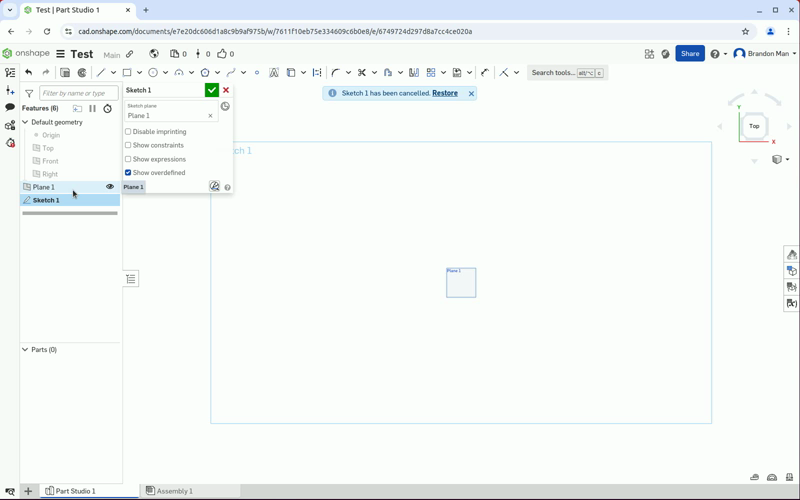
mouse_move(73, 352)
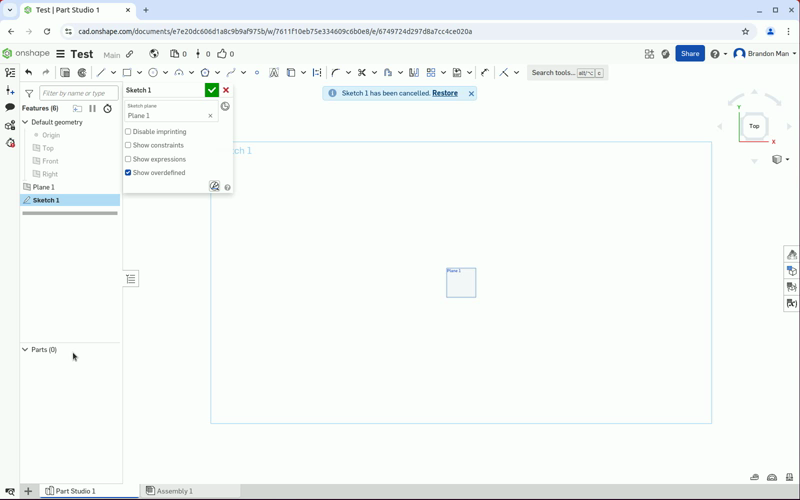
key(y)
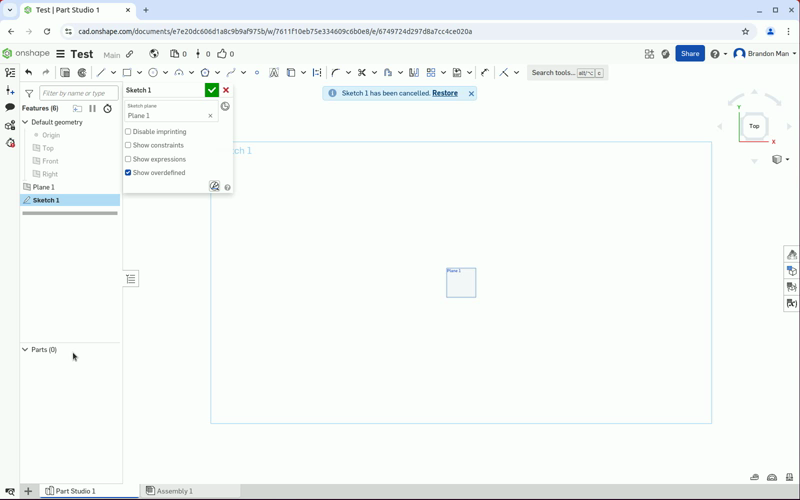
key(l)
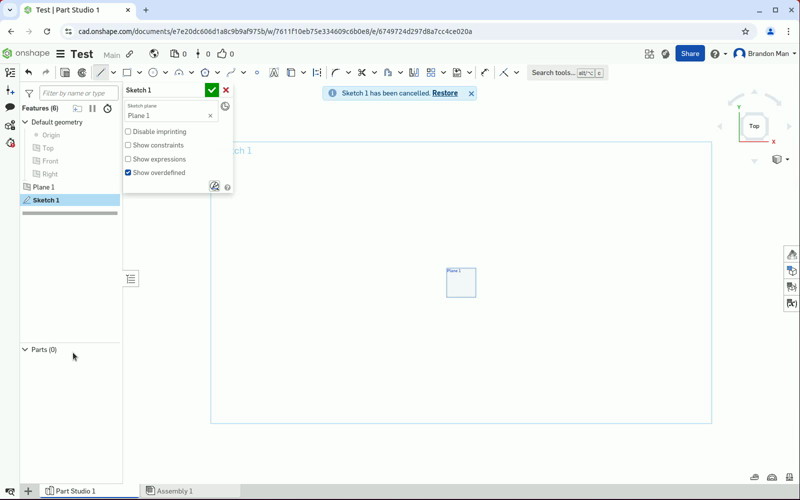
key_down(shift)
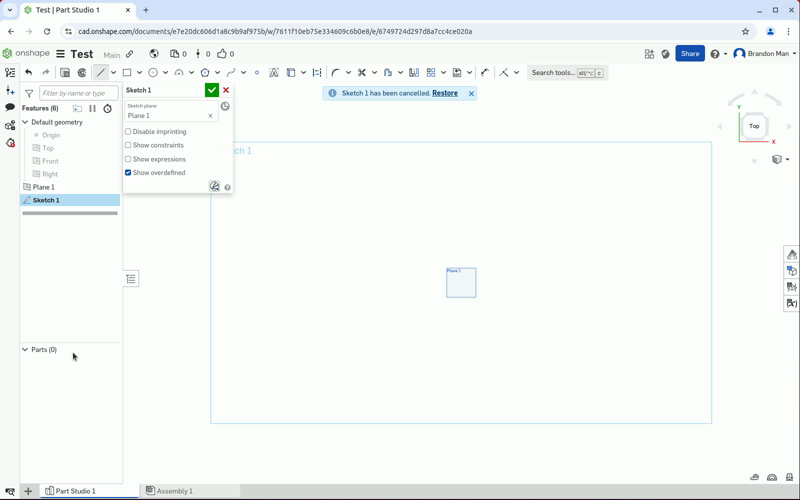
mouse_move(457, 286)
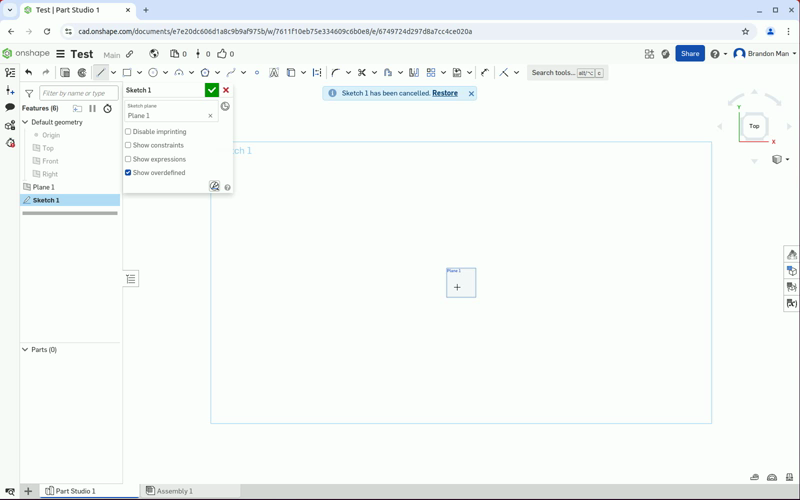
click(457, 286)
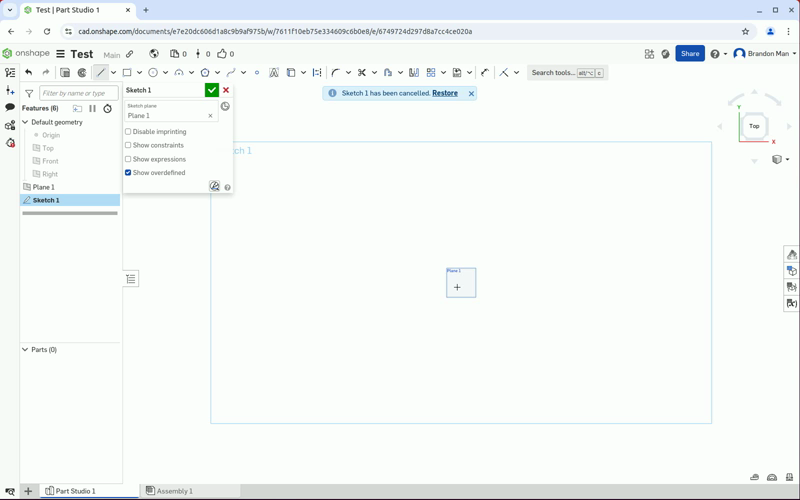
key_up(shift)
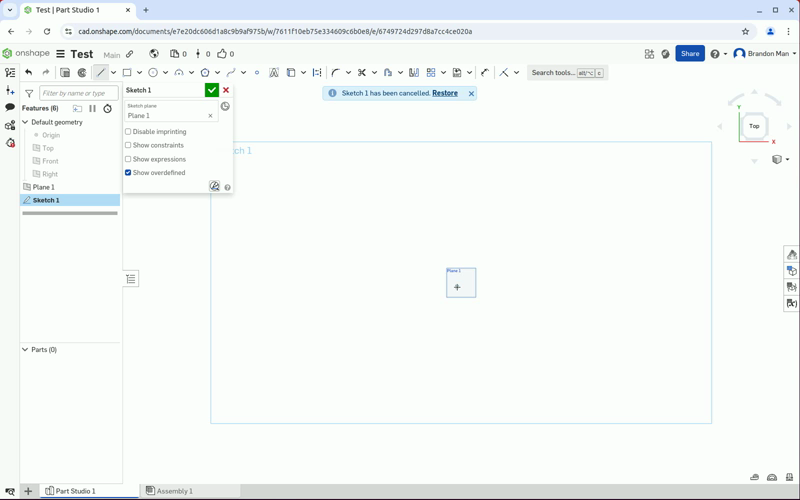
key_down(shift)
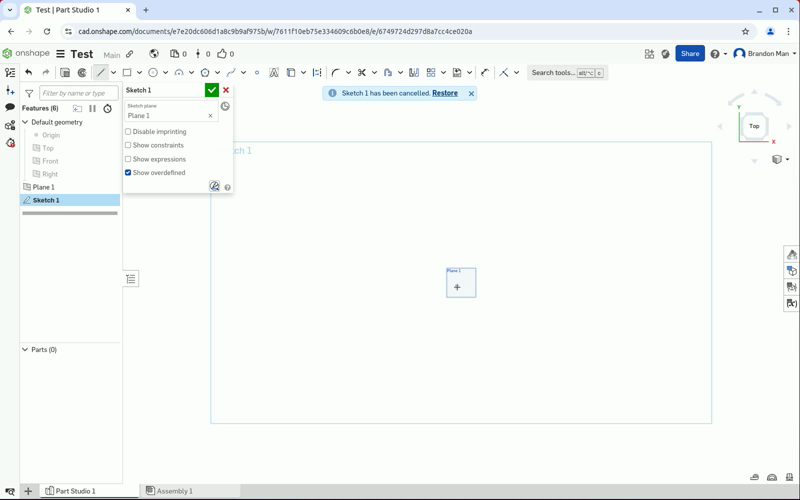
mouse_move(573, 286)
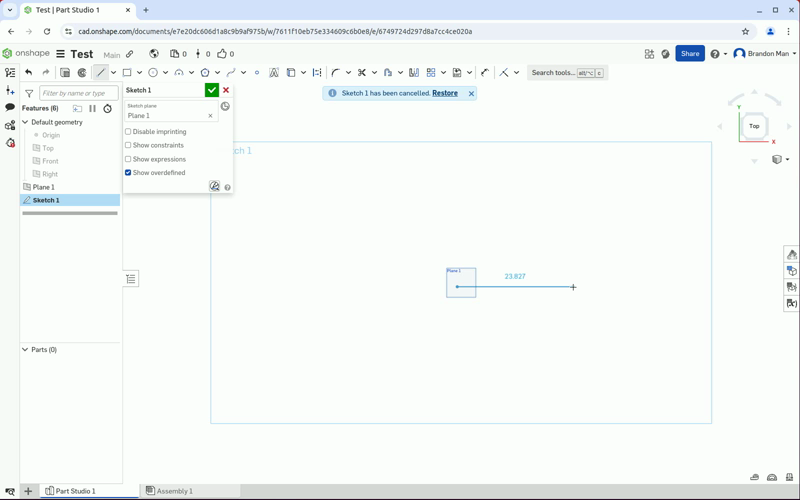
click(573, 286)
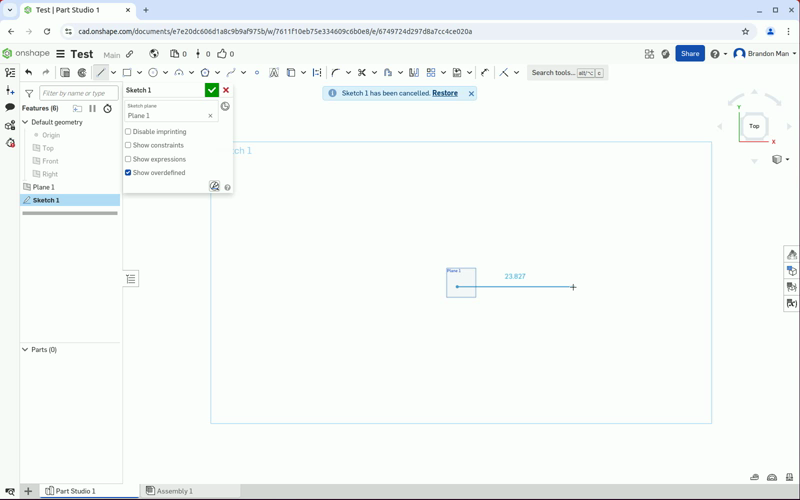
key_up(shift)
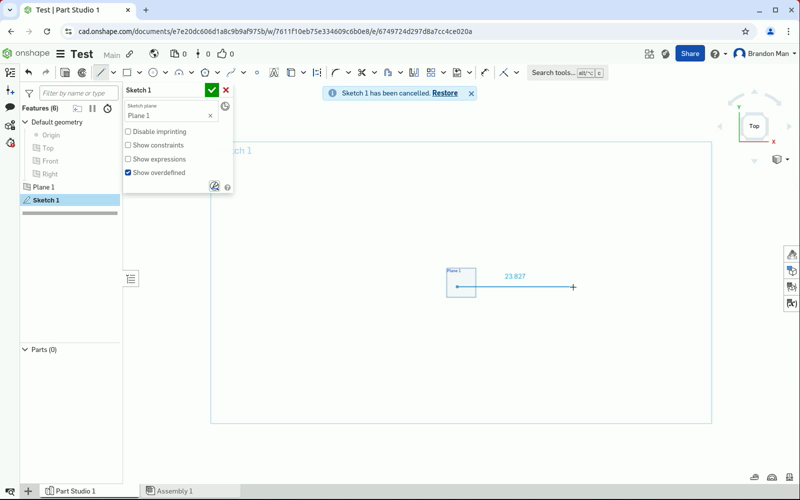
key_down(shift)
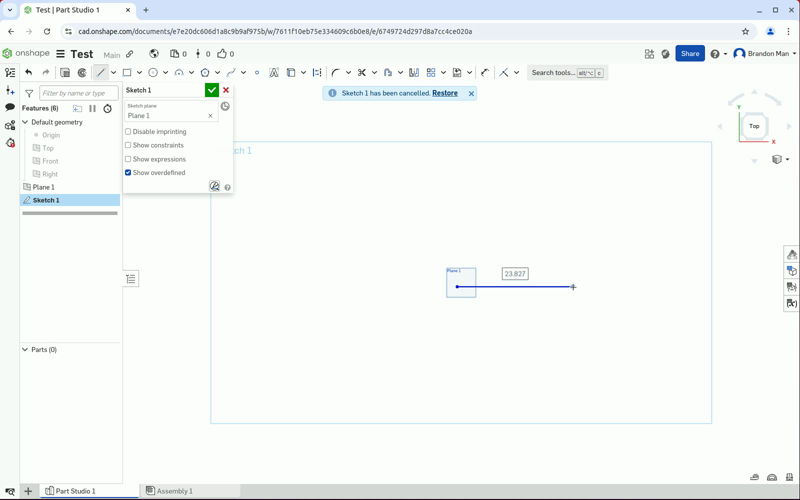
mouse_move(573, 202)
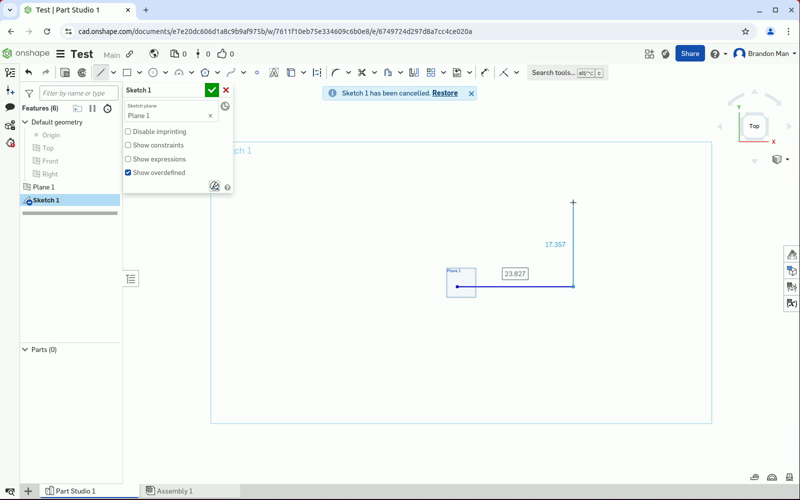
click(573, 202)
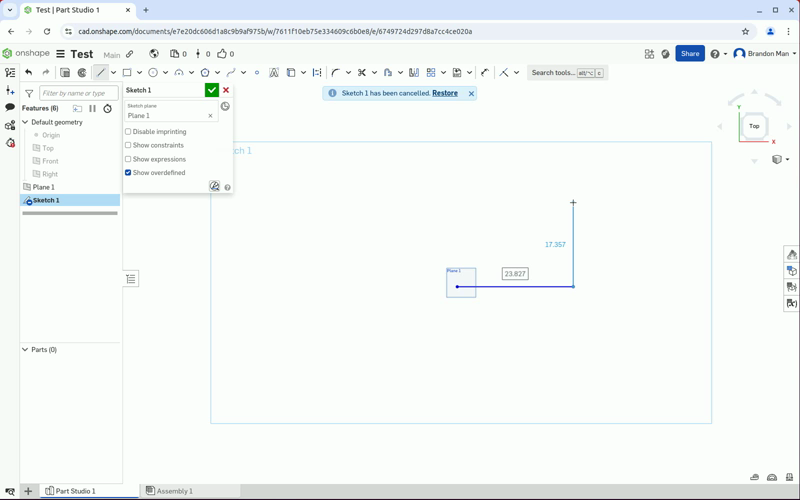
key_up(shift)
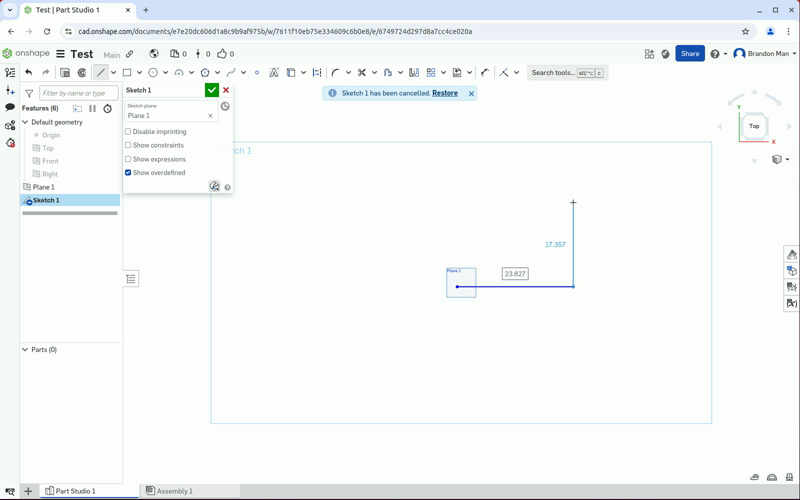
key_down(shift)
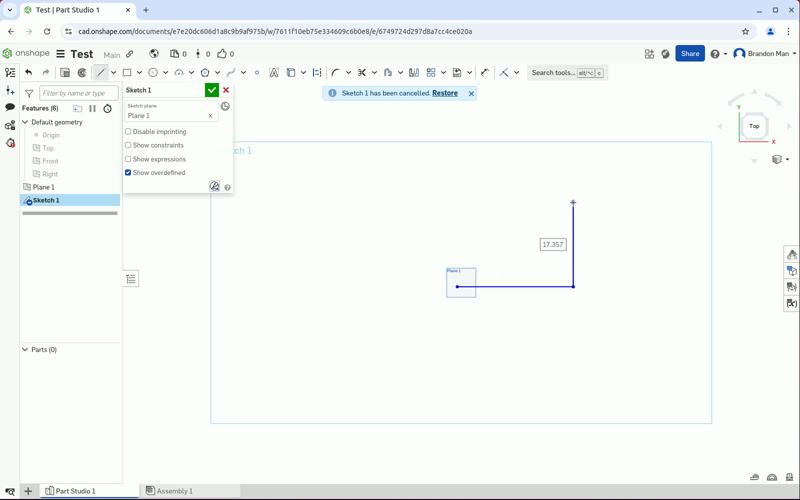
mouse_move(589, 202)
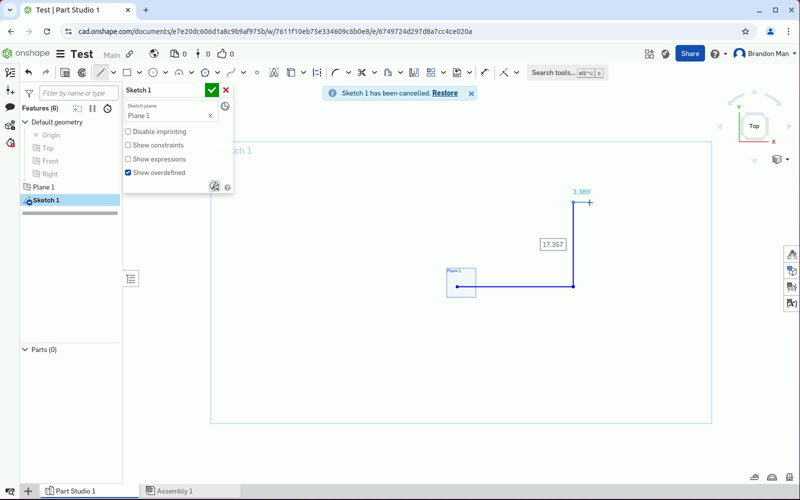
mouse_move(569, 202)
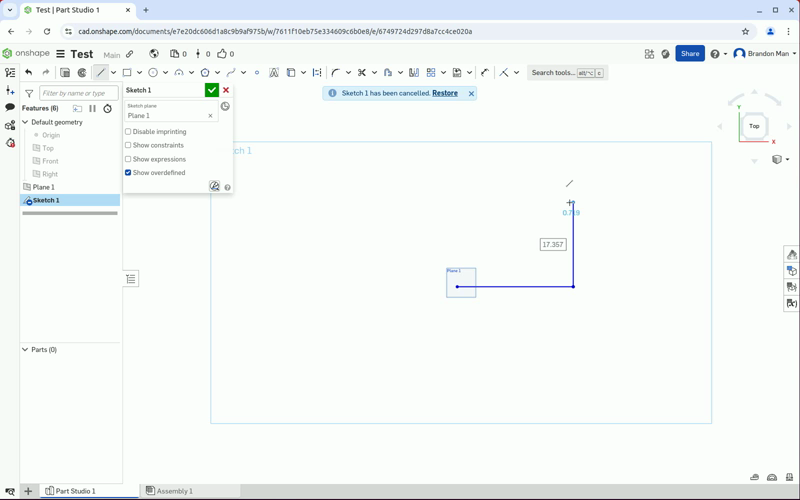
scroll(6)
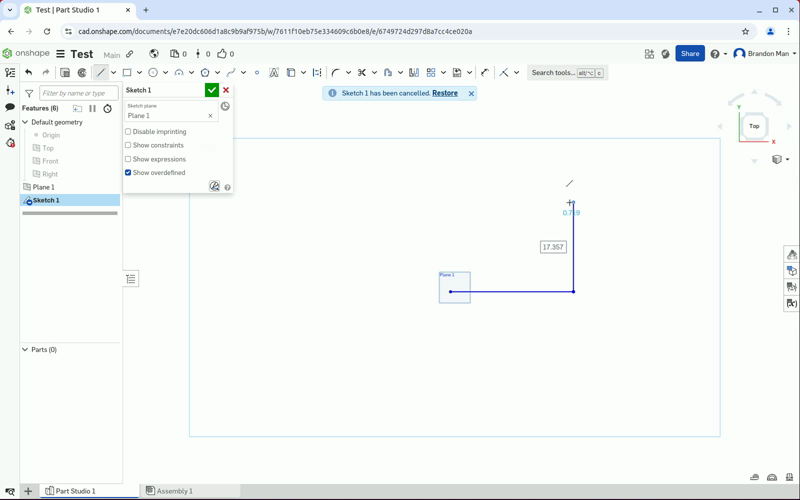
scroll(6)
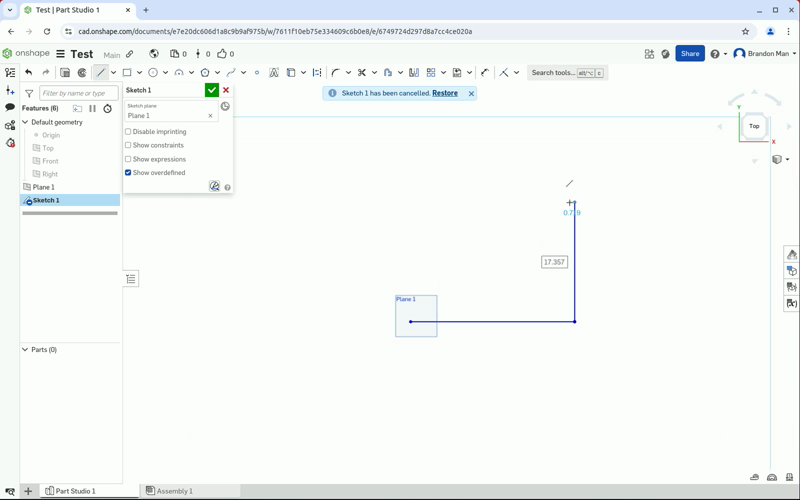
scroll(6)
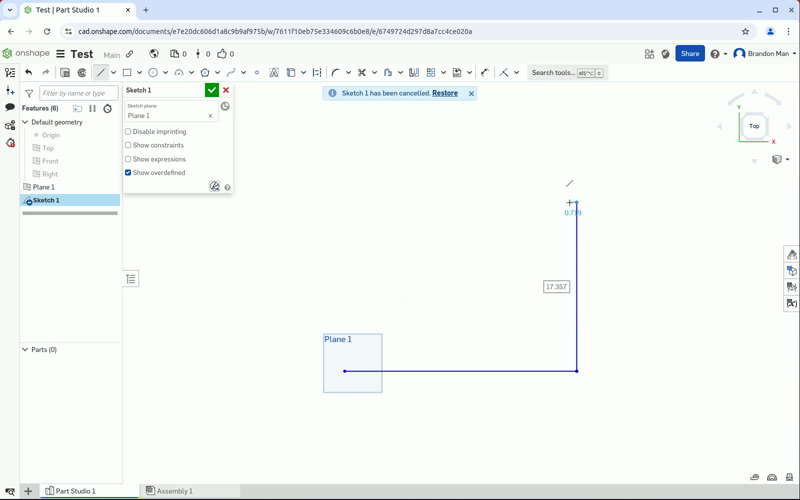
scroll(6)
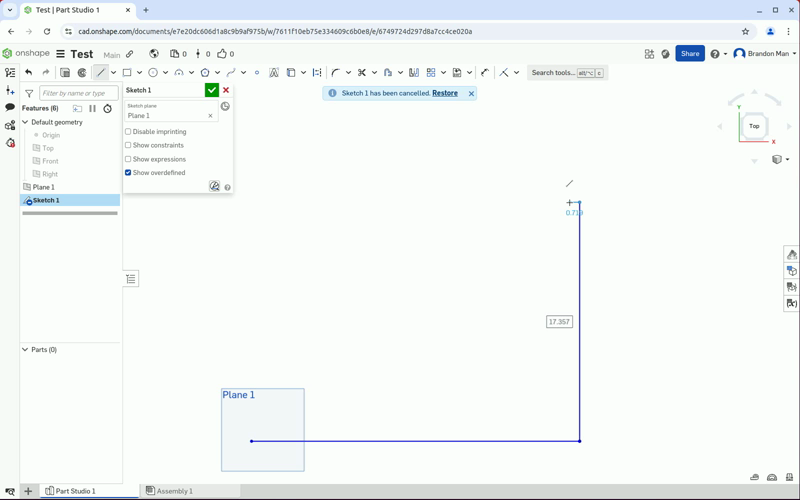
scroll(6)
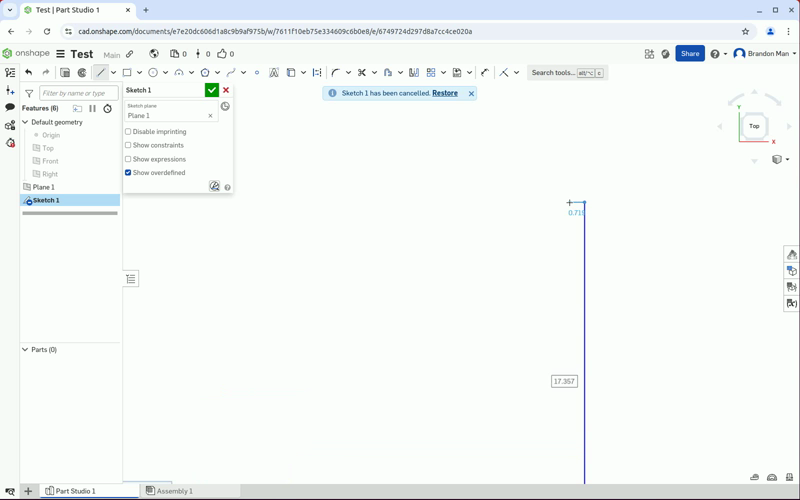
scroll(6)
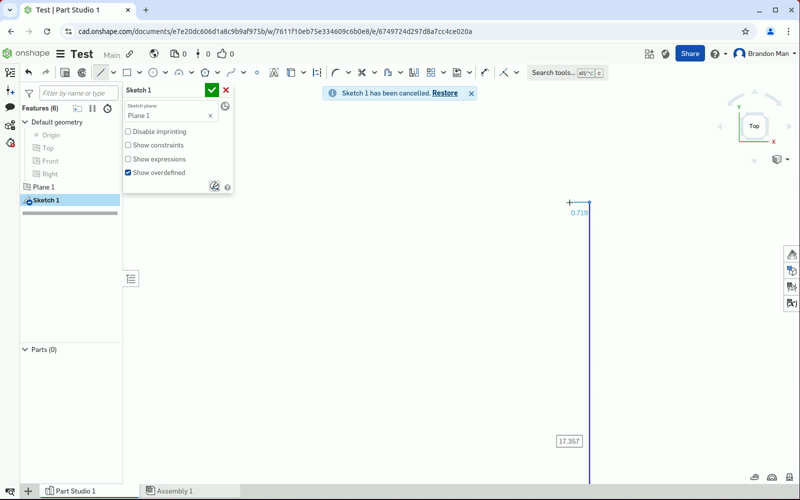
scroll(6)
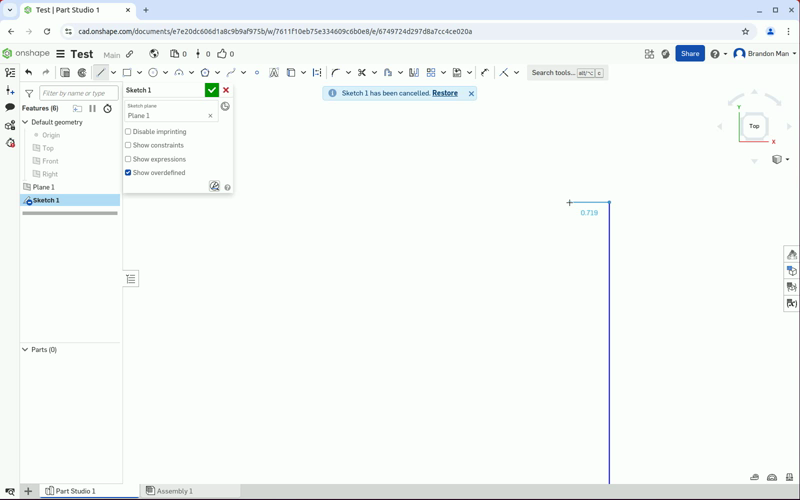
click(569, 202)
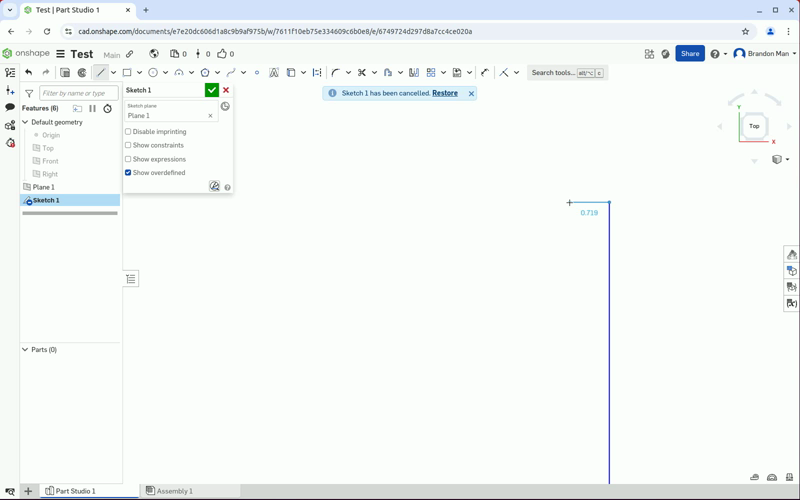
scroll(-6)
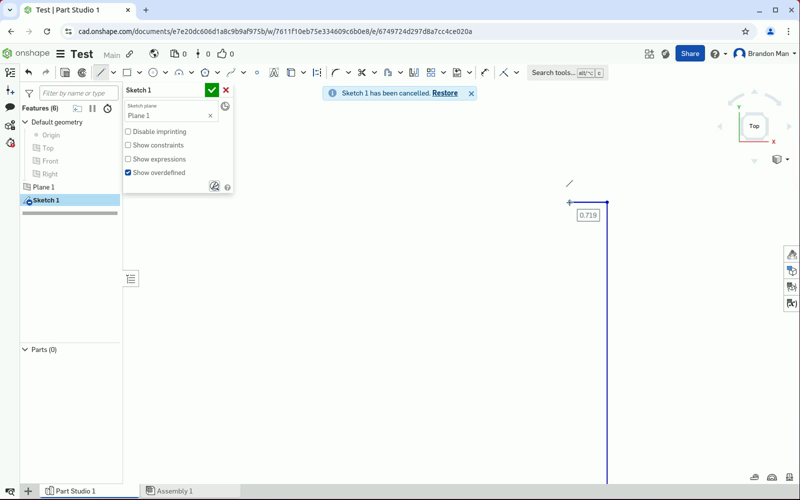
scroll(-6)
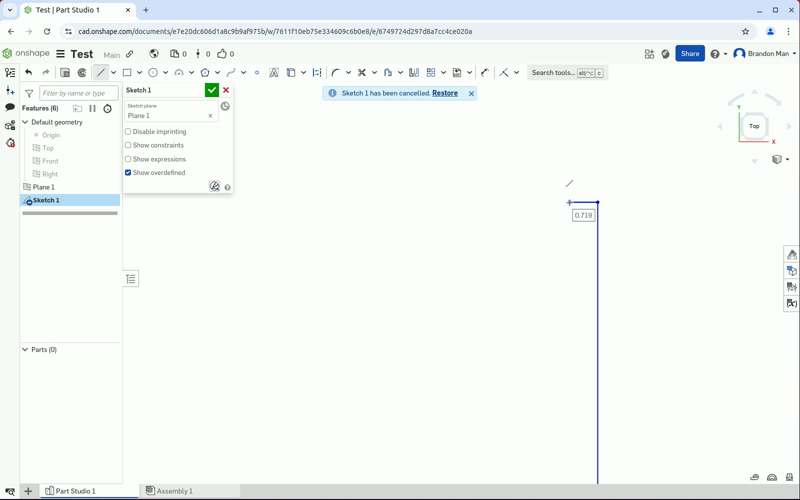
scroll(-6)
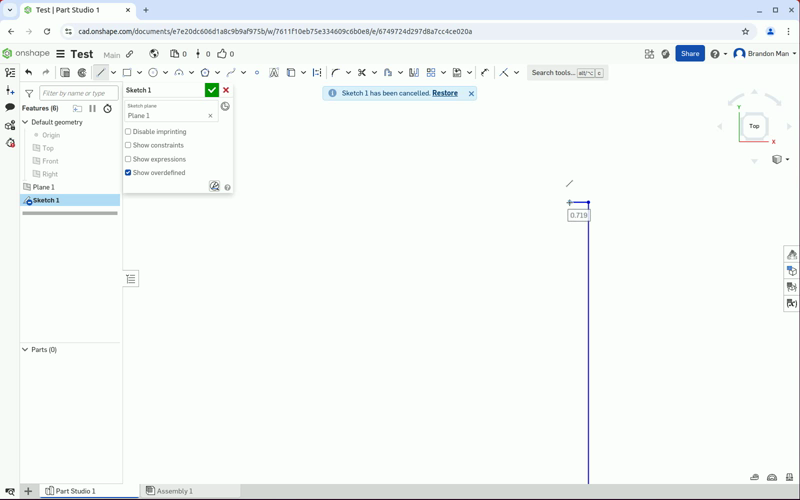
scroll(-6)
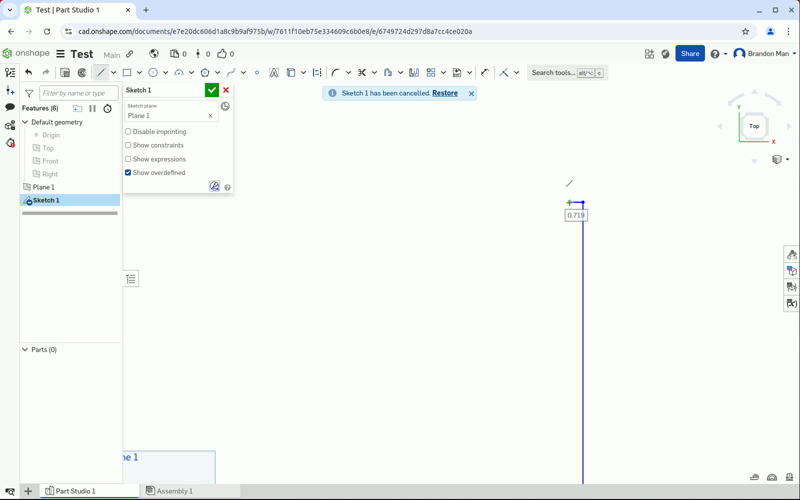
scroll(-6)
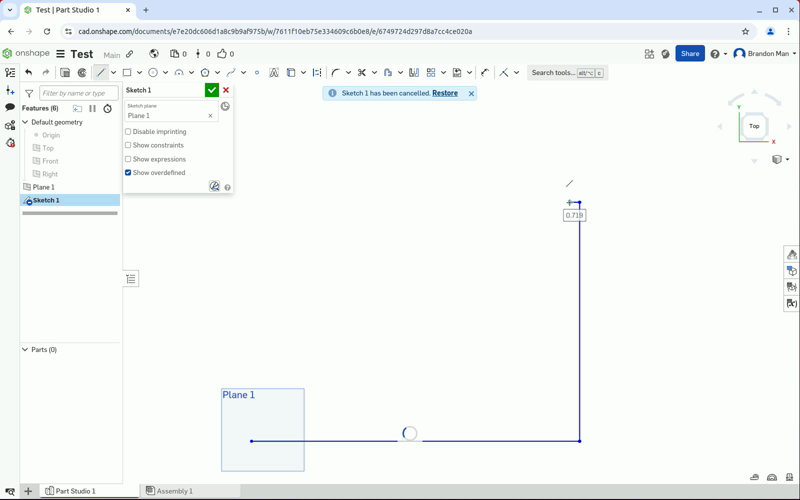
scroll(-6)
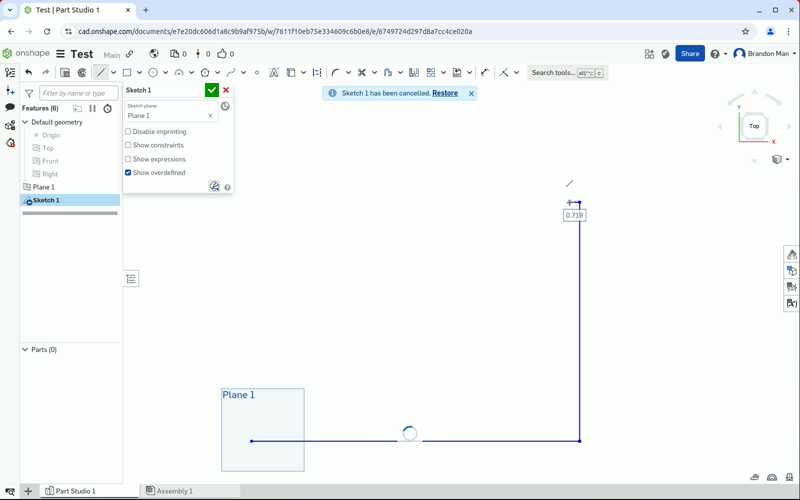
scroll(-6)
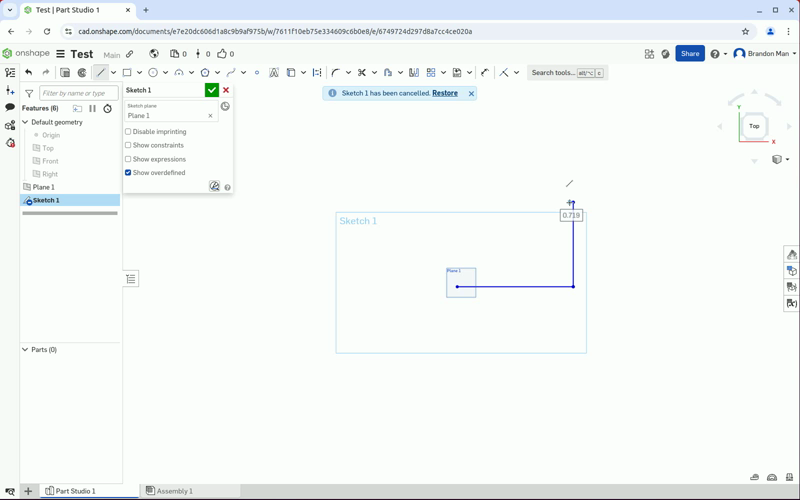
key_up(shift)
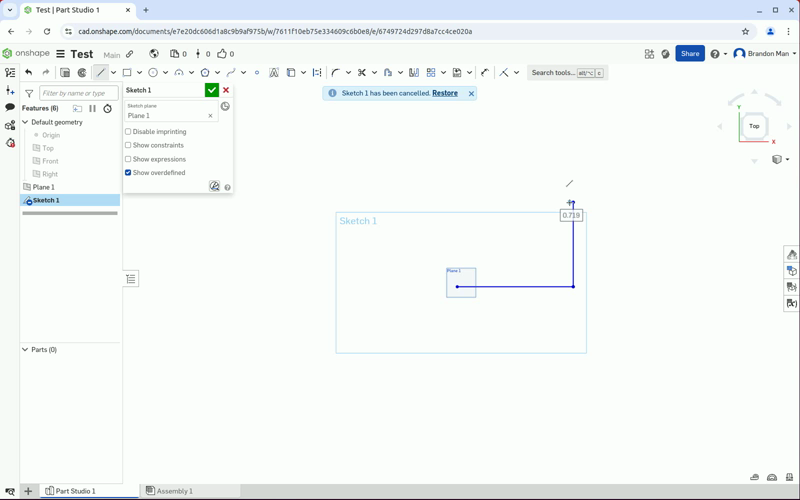
key_down(shift)
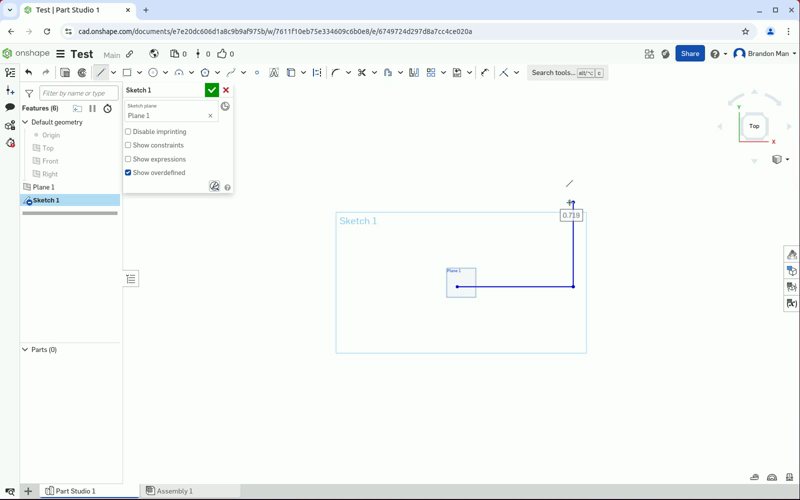
mouse_move(569, 282)
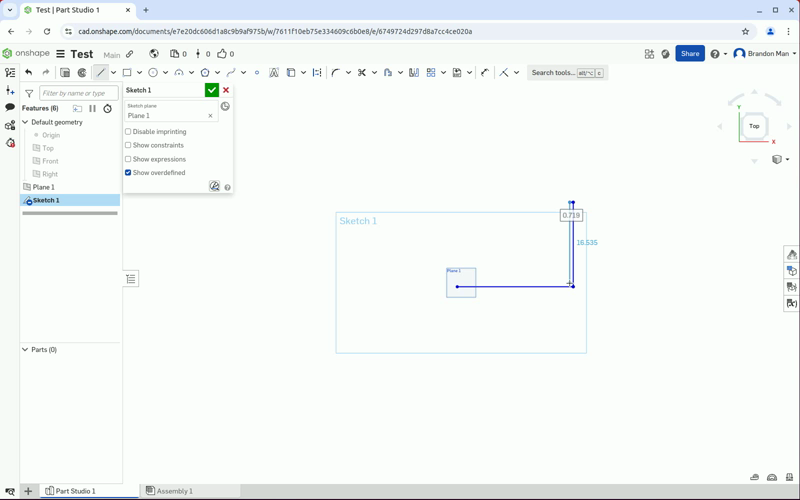
click(569, 282)
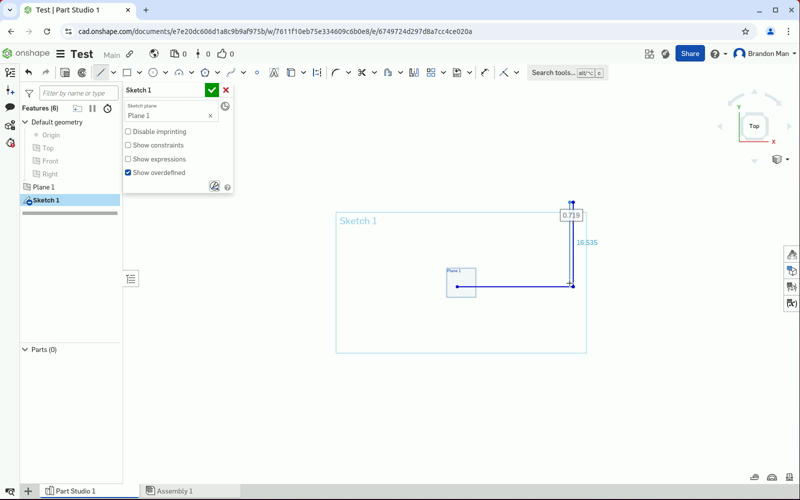
key_up(shift)
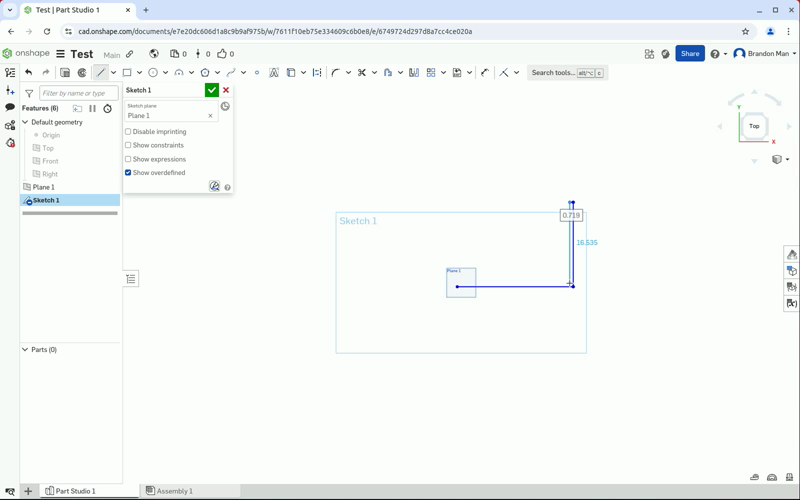
key_down(shift)
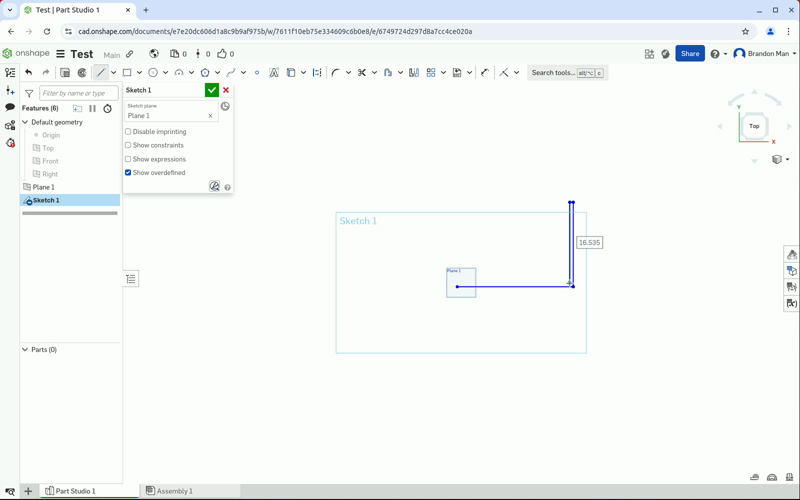
mouse_move(589, 282)
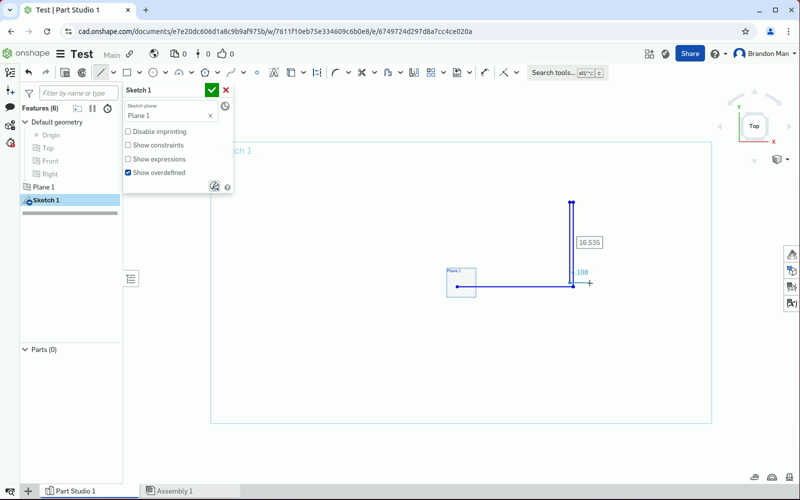
mouse_move(567, 282)
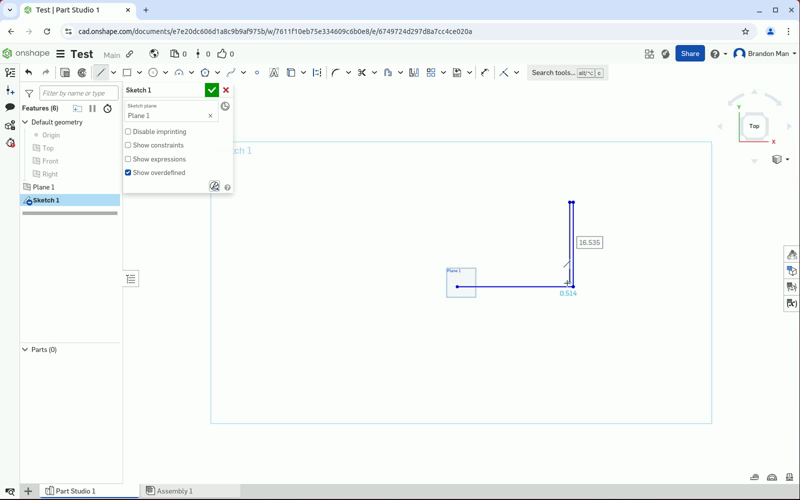
scroll(6)
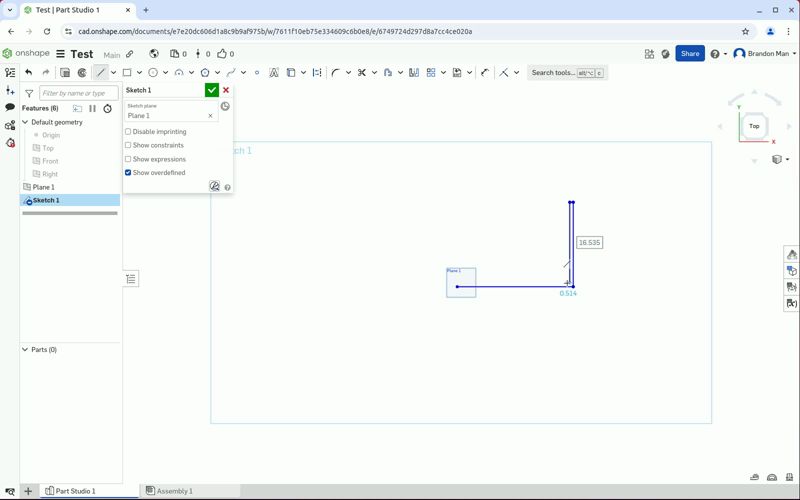
scroll(6)
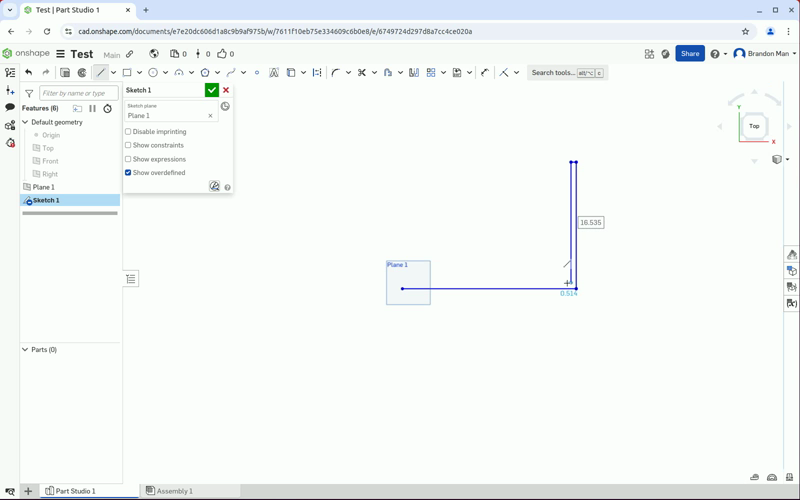
scroll(6)
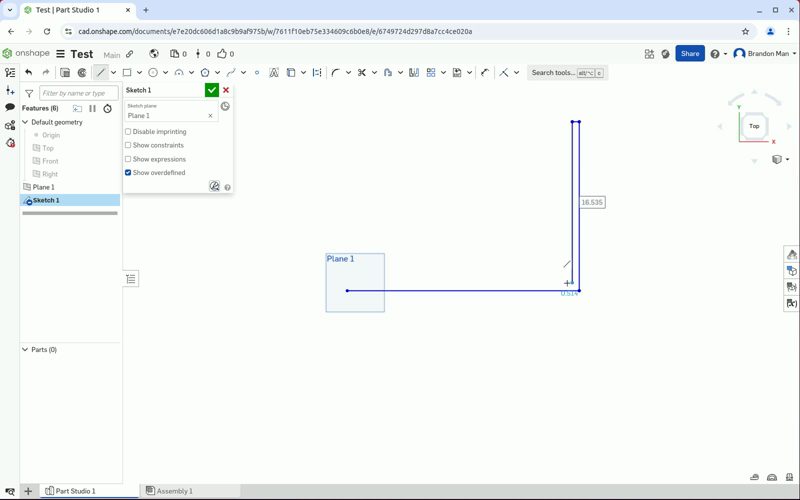
scroll(6)
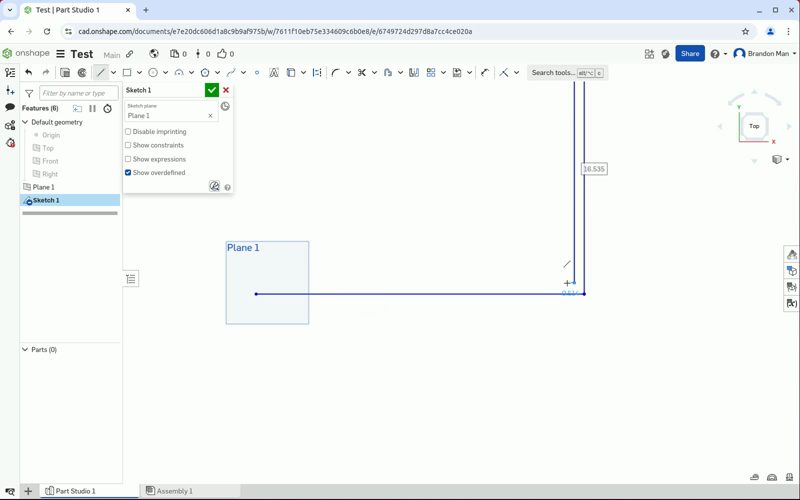
scroll(6)
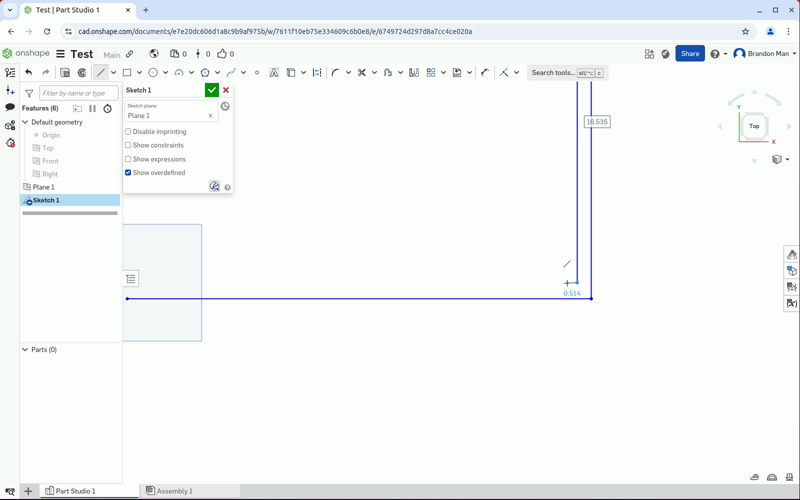
scroll(6)
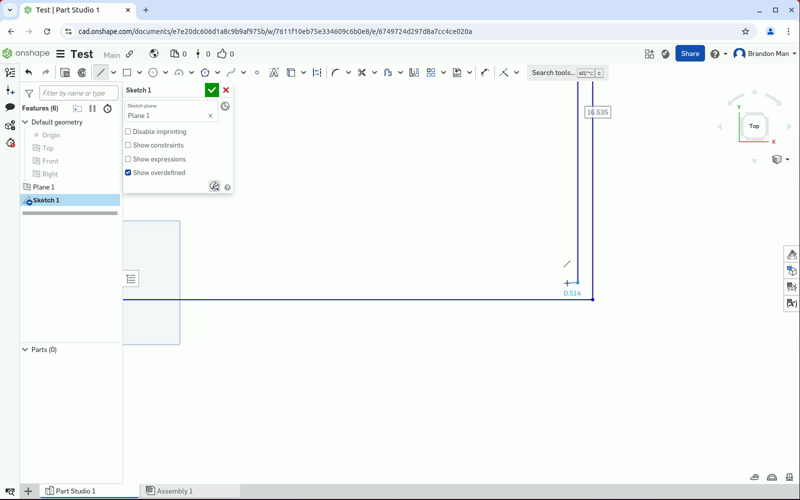
scroll(6)
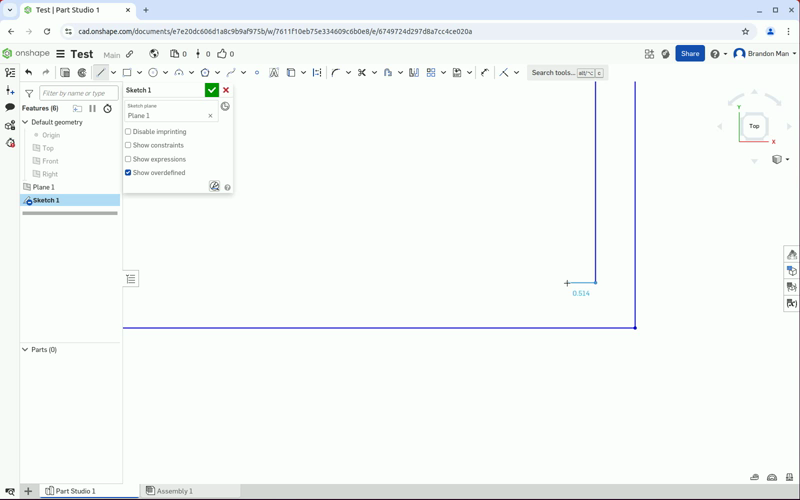
click(567, 282)
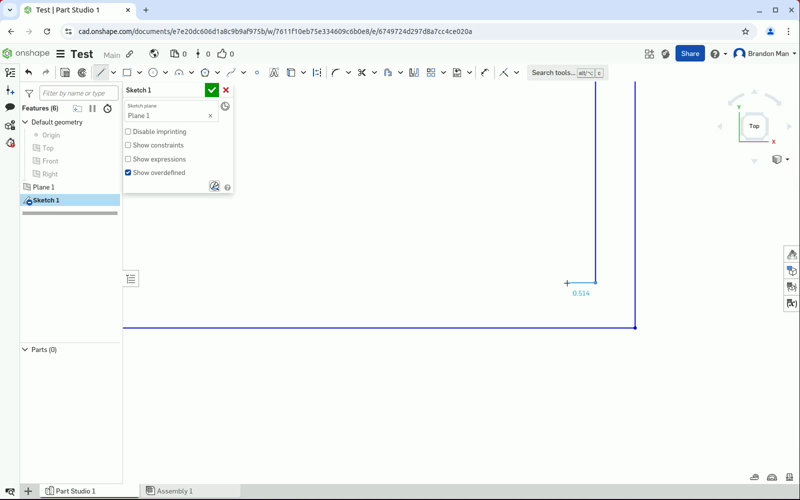
scroll(-6)
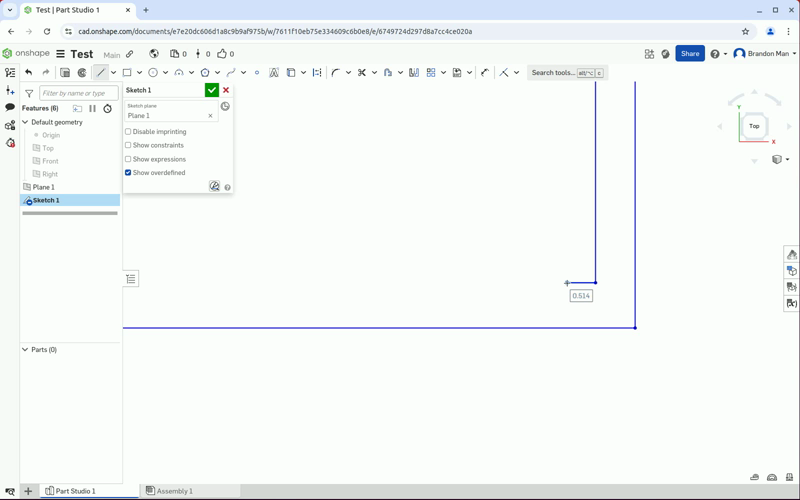
scroll(-6)
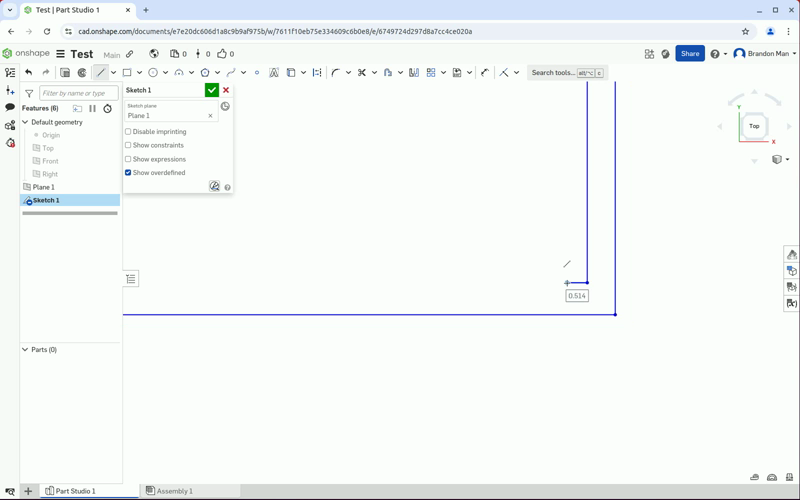
scroll(-6)
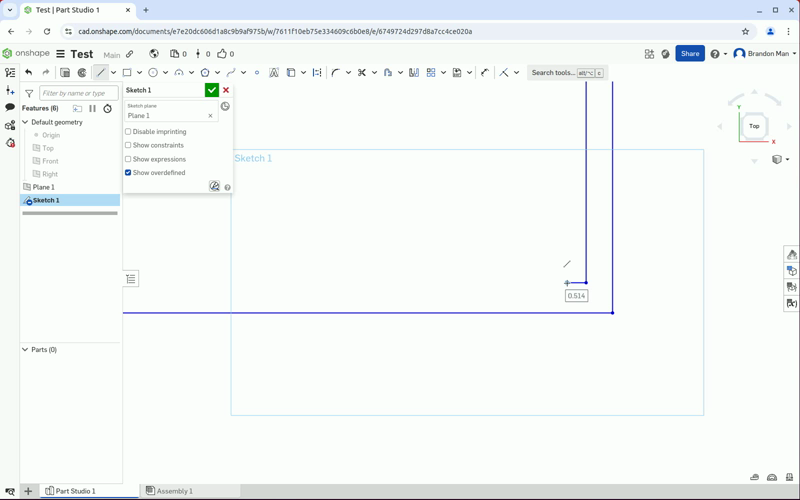
scroll(-6)
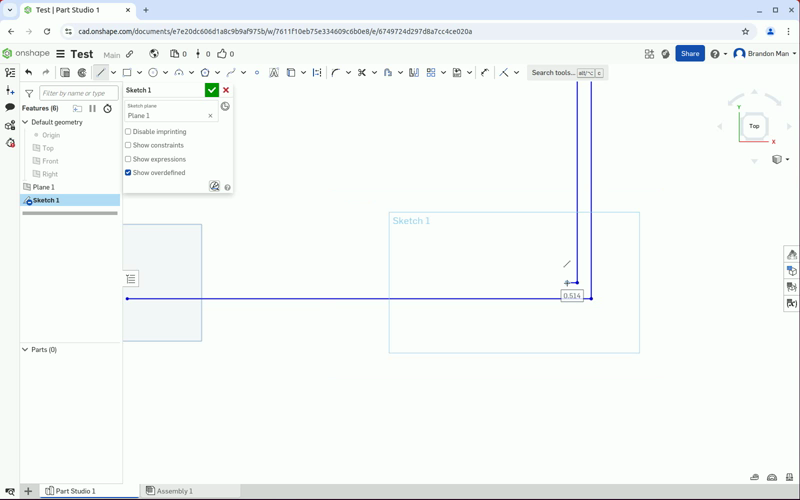
scroll(-6)
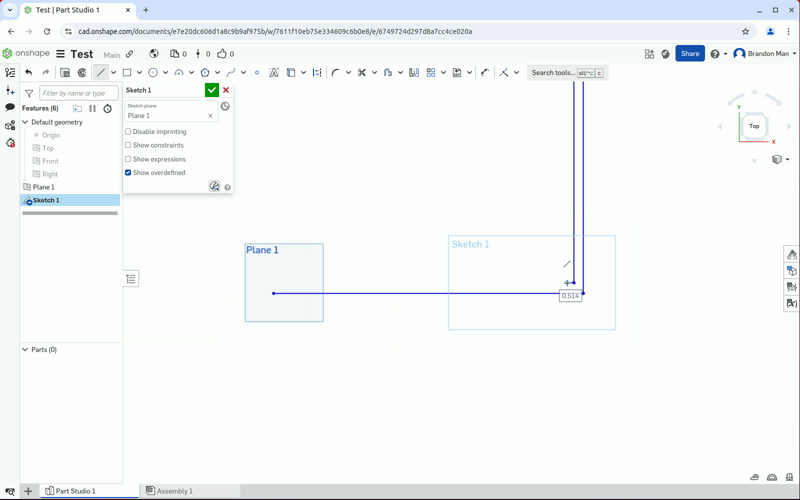
scroll(-6)
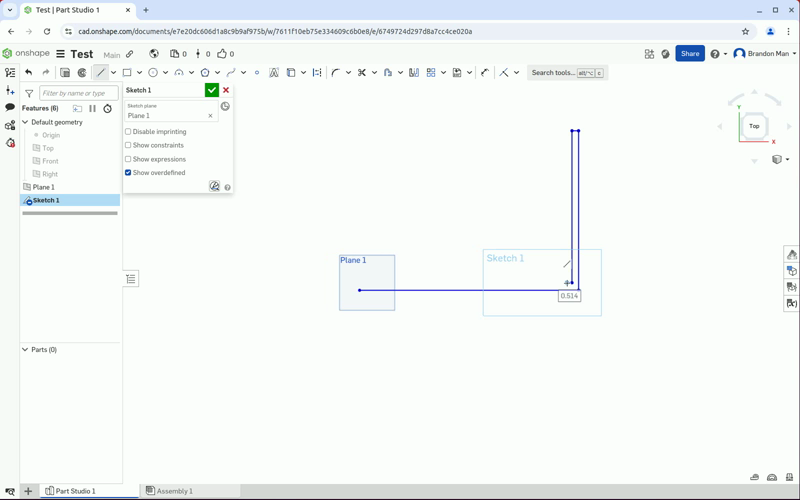
scroll(-6)
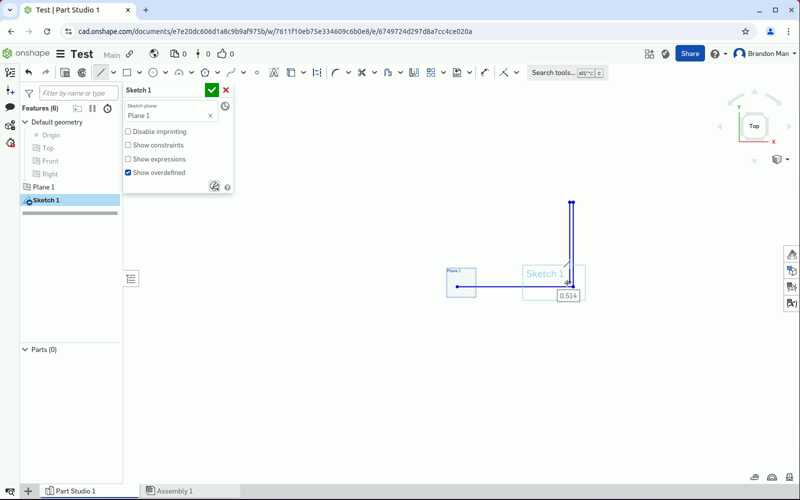
key_up(shift)
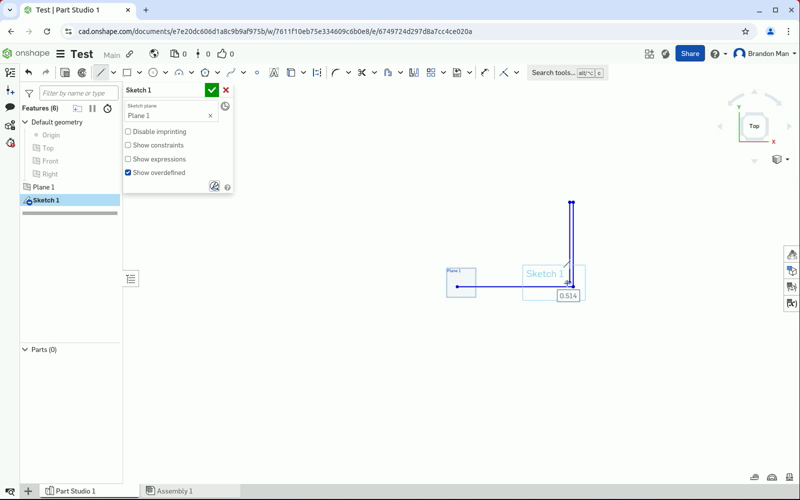
key_down(shift)
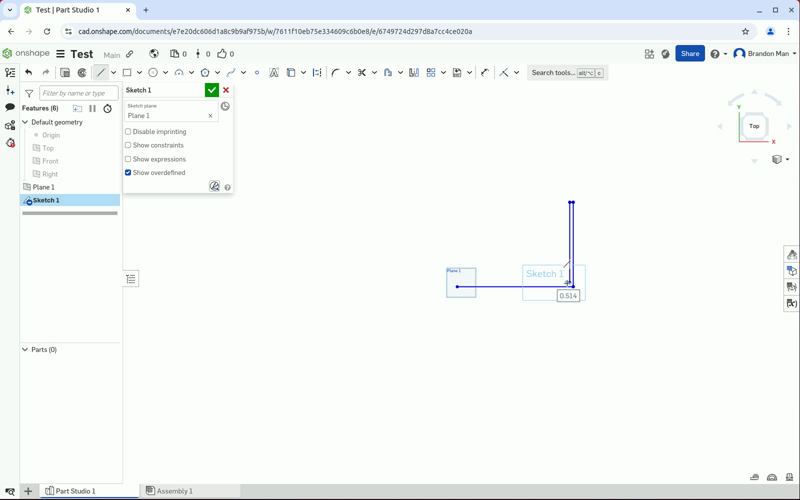
mouse_move(463, 282)
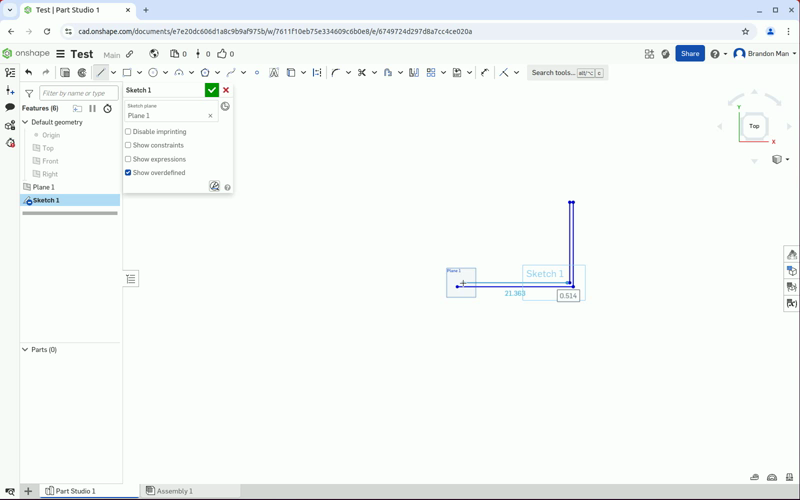
click(463, 282)
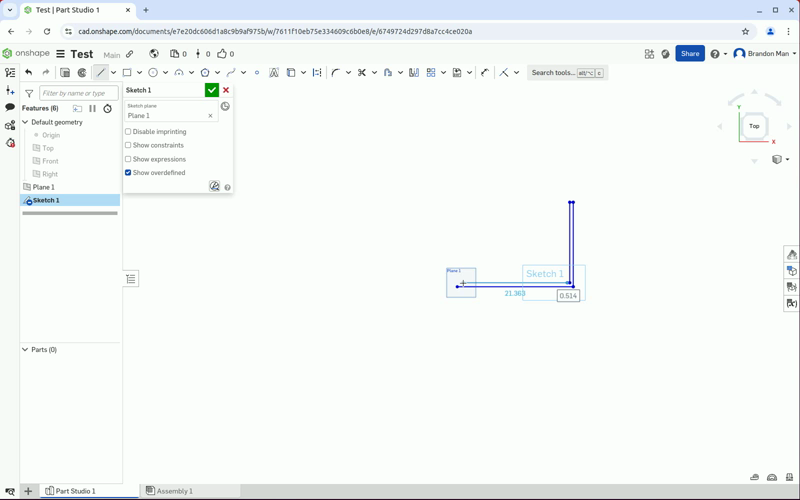
key_up(shift)
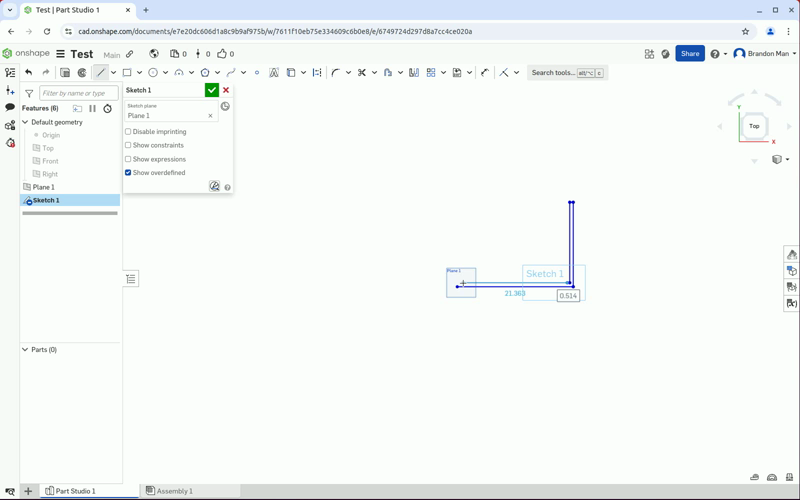
key_down(shift)
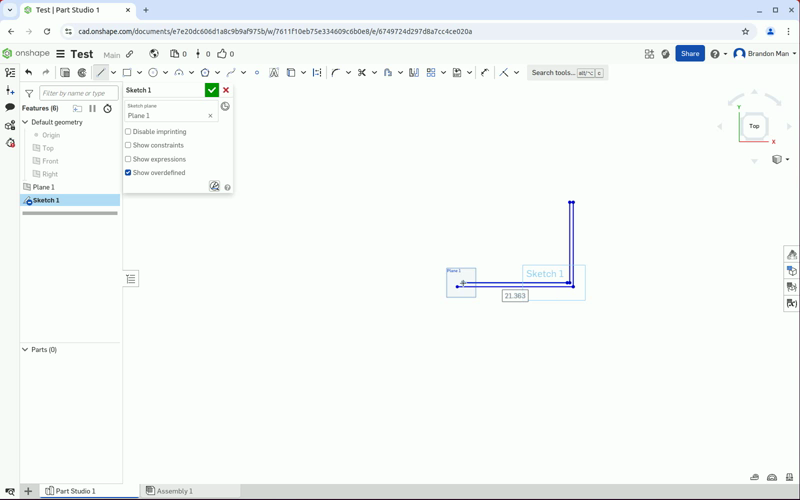
mouse_move(493, 282)
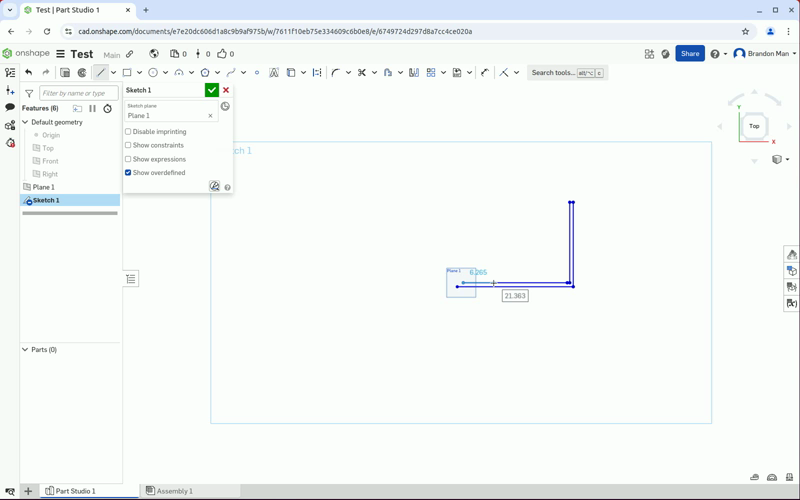
mouse_move(461, 282)
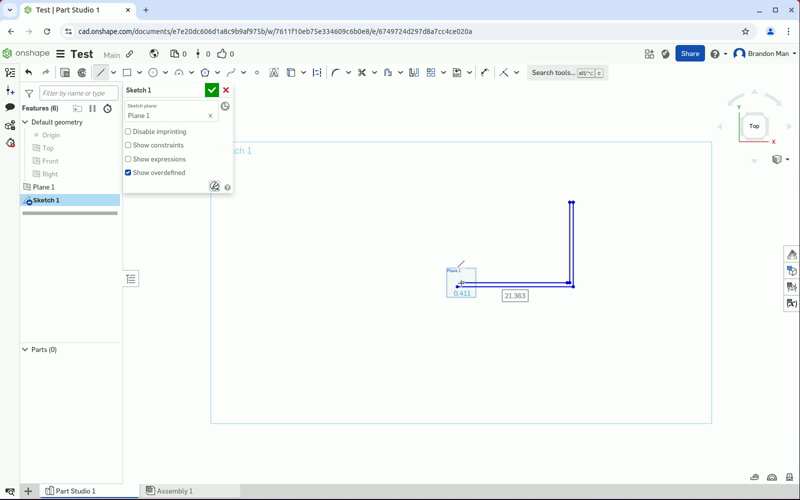
scroll(6)
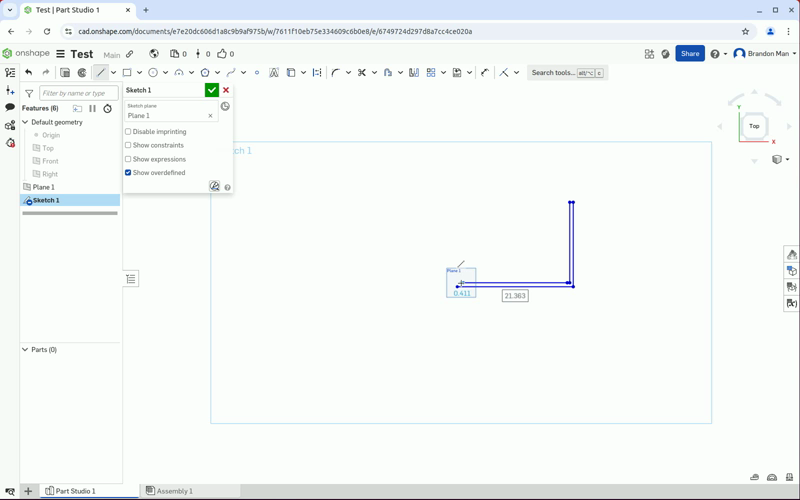
scroll(6)
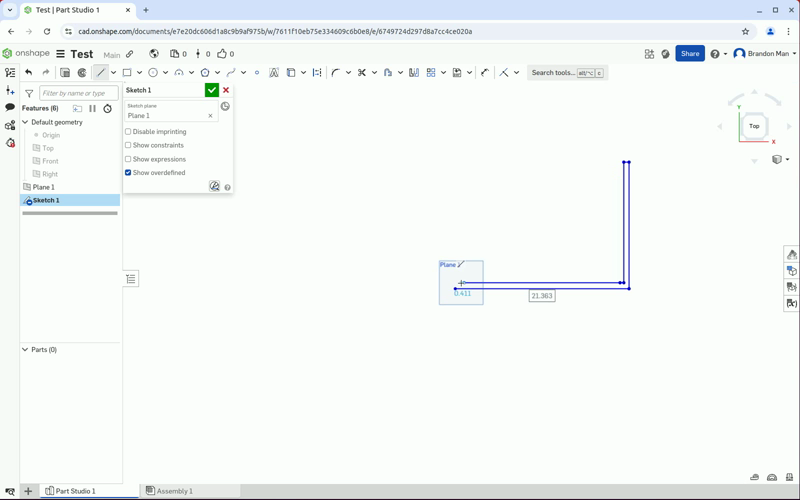
scroll(6)
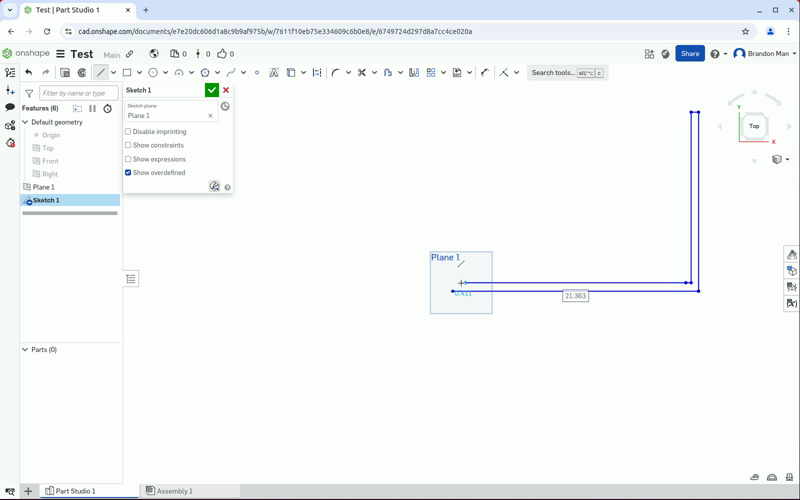
scroll(6)
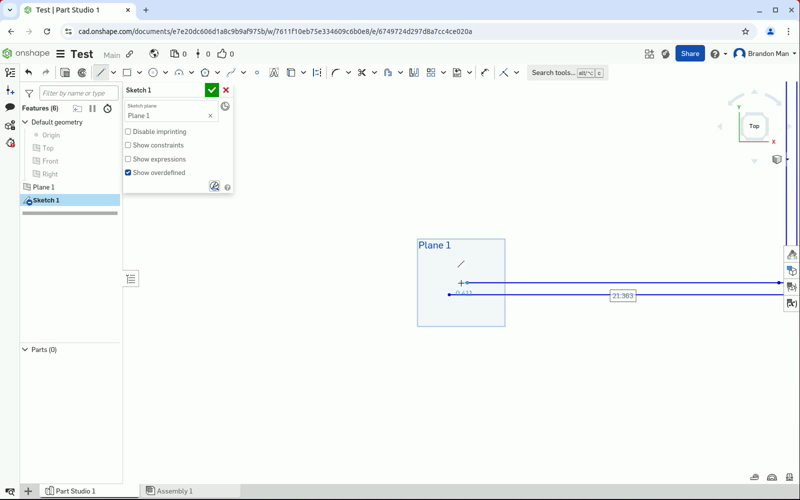
scroll(6)
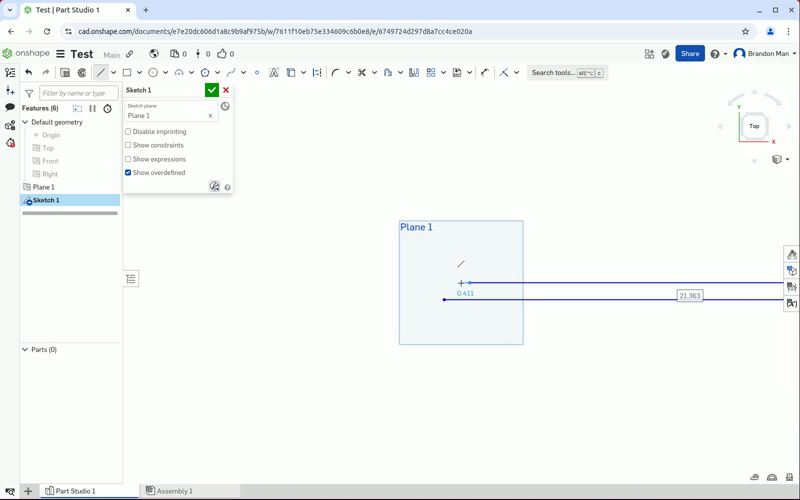
scroll(6)
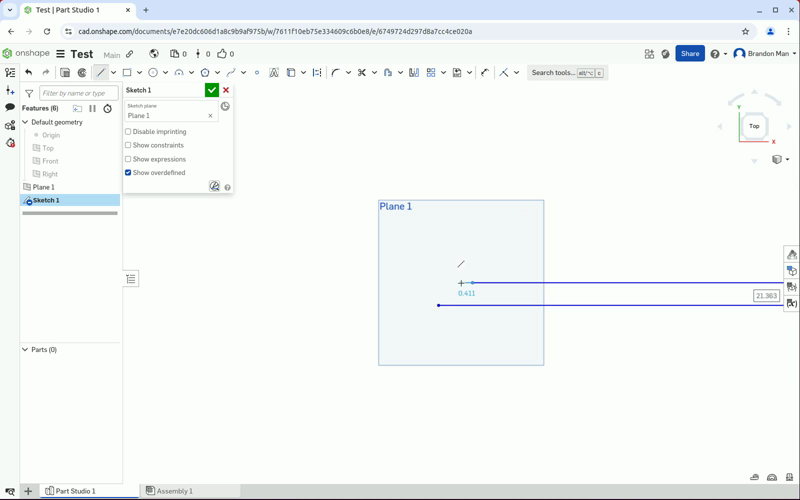
scroll(6)
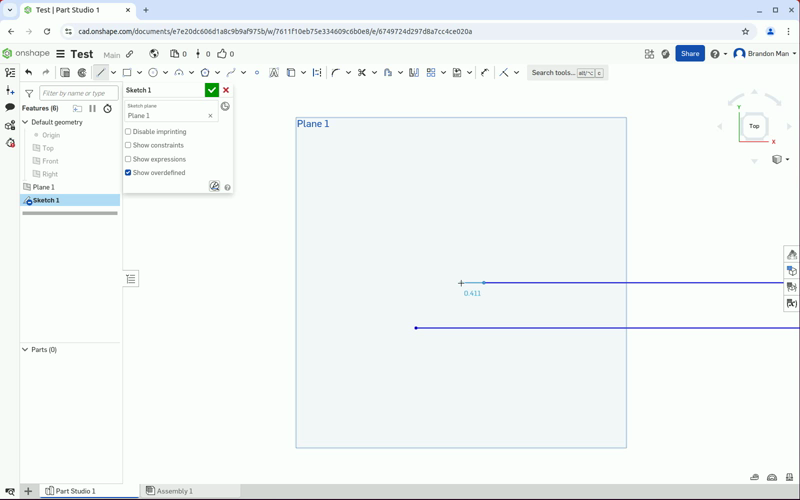
click(461, 282)
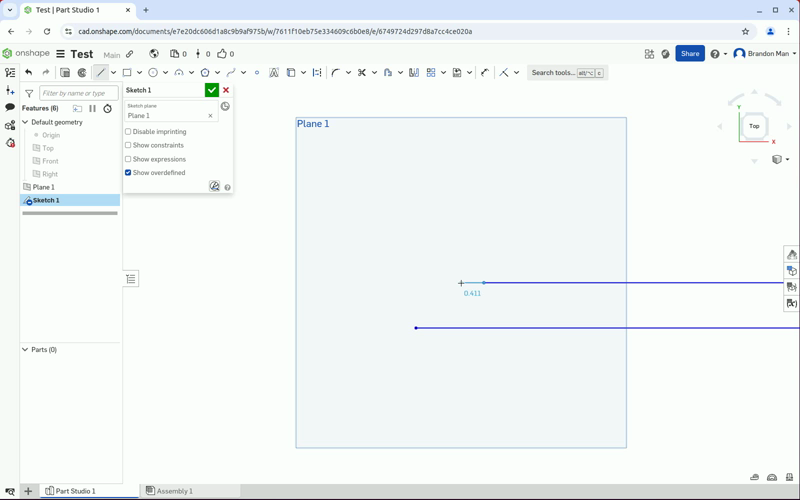
scroll(-6)
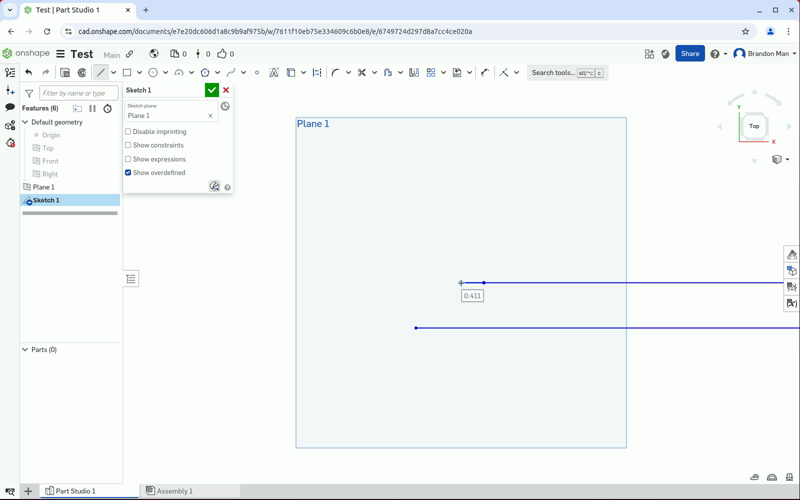
scroll(-6)
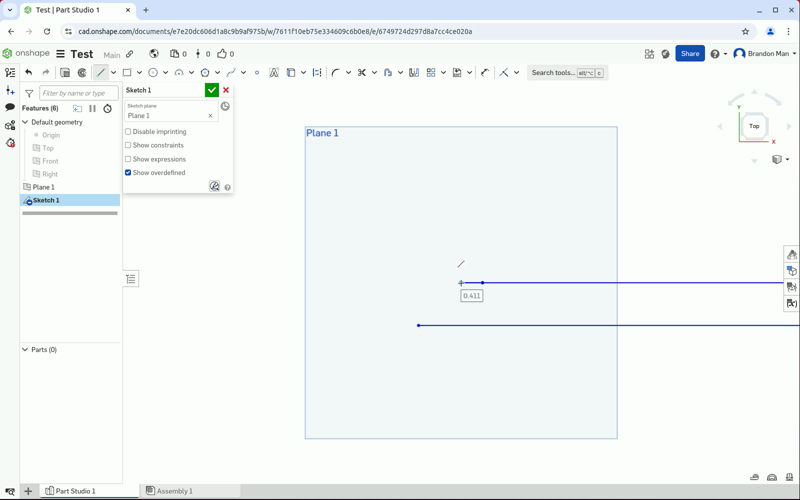
scroll(-6)
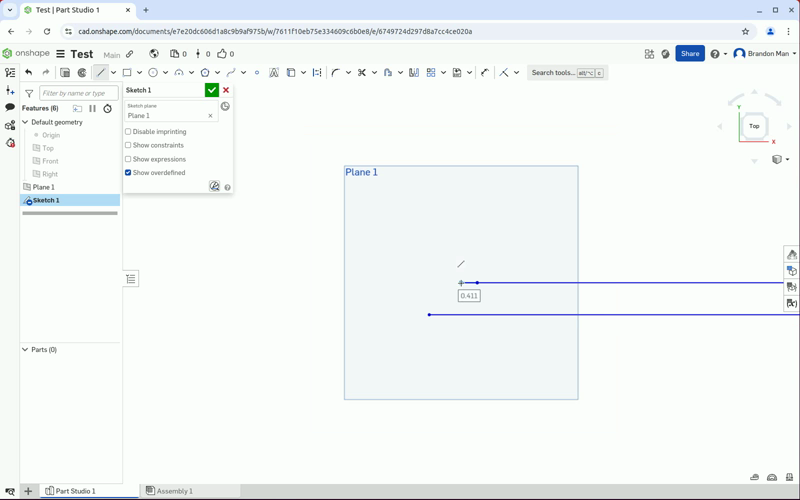
scroll(-6)
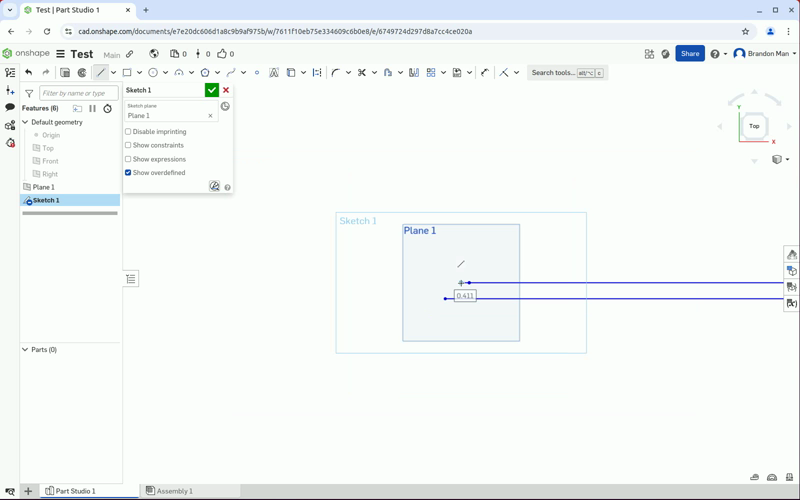
scroll(-6)
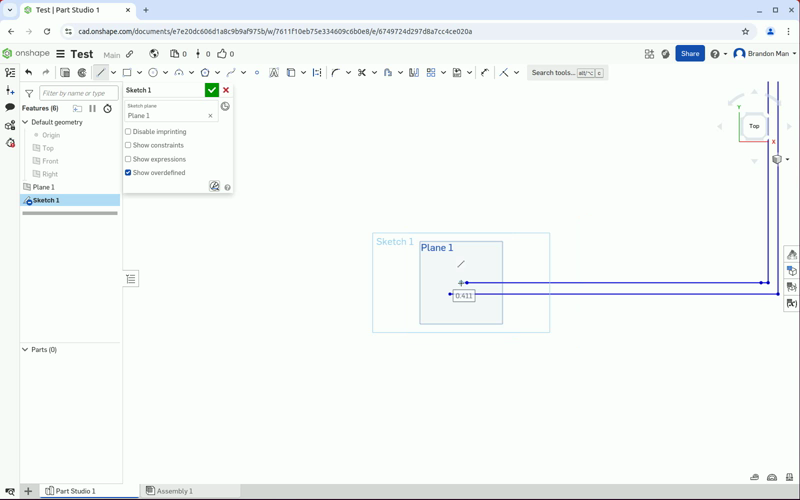
scroll(-6)
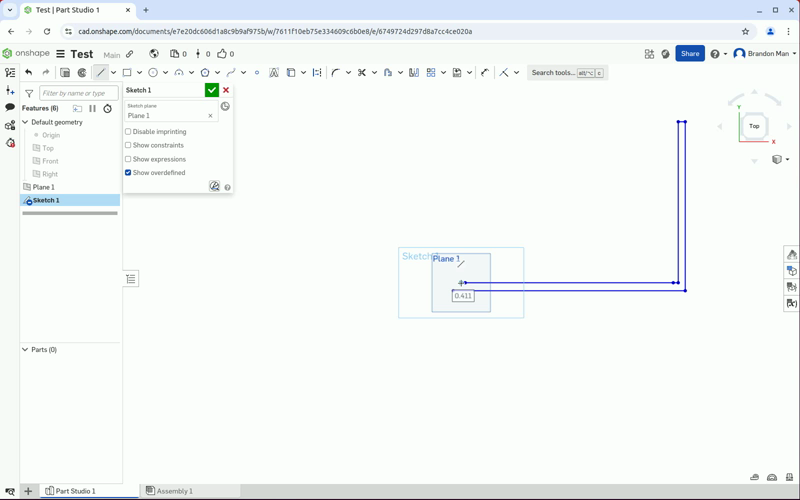
scroll(-6)
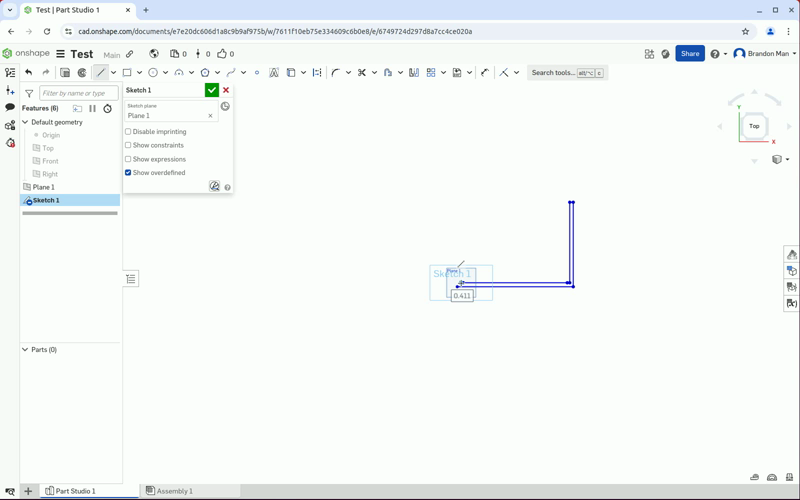
key_up(shift)
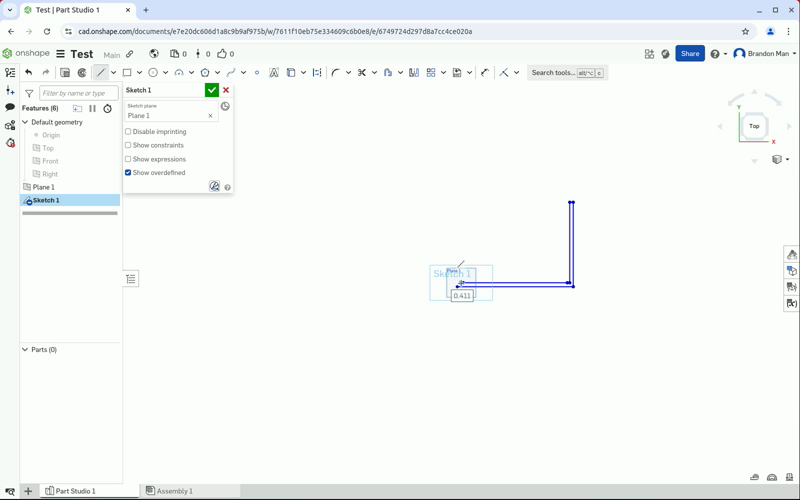
key_down(shift)
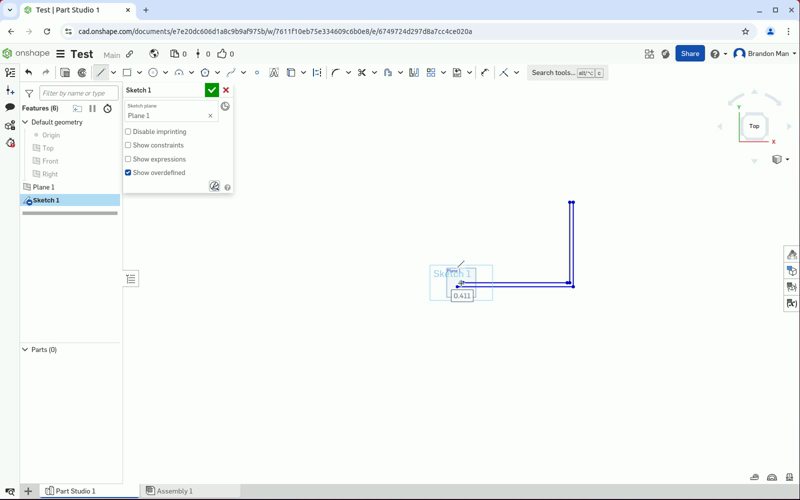
mouse_move(461, 202)
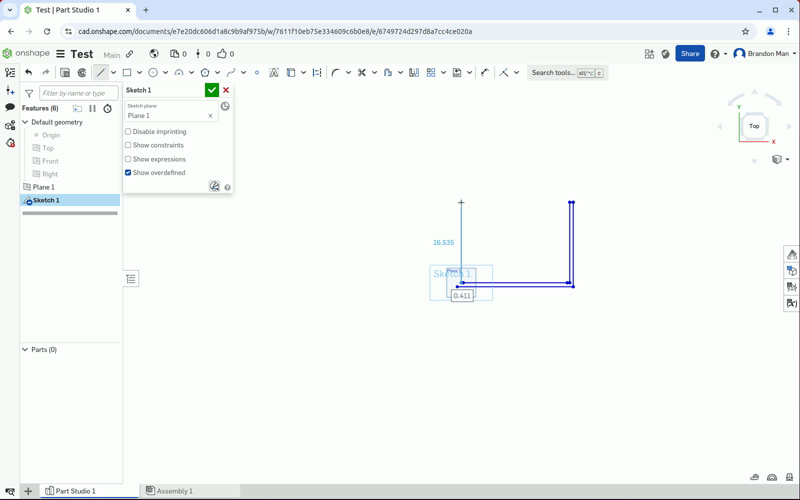
click(461, 202)
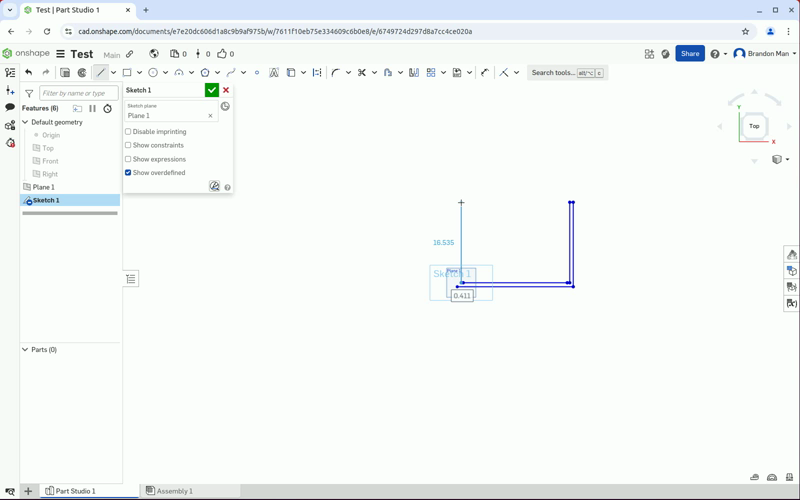
key_up(shift)
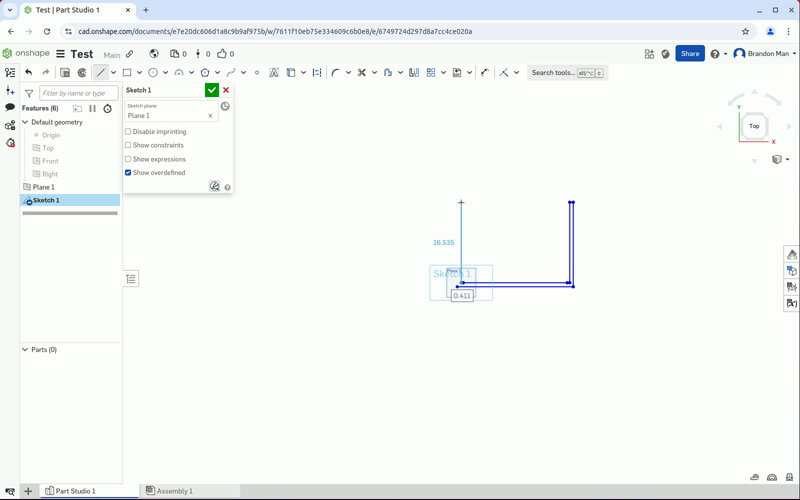
key_down(shift)
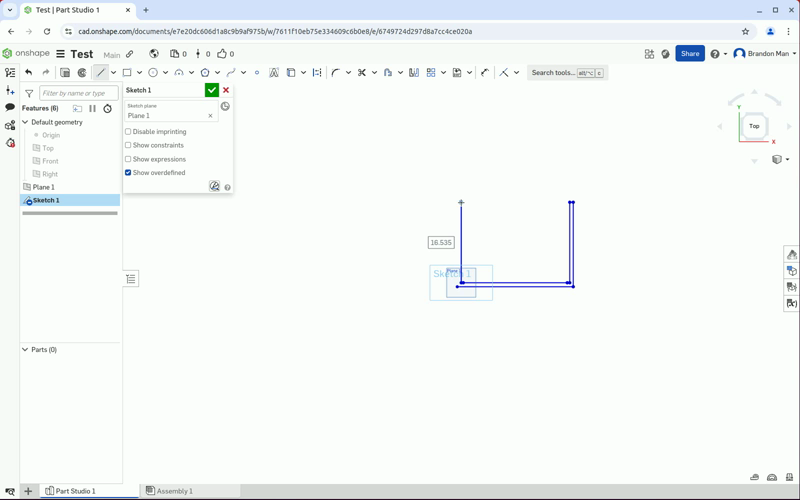
mouse_move(491, 202)
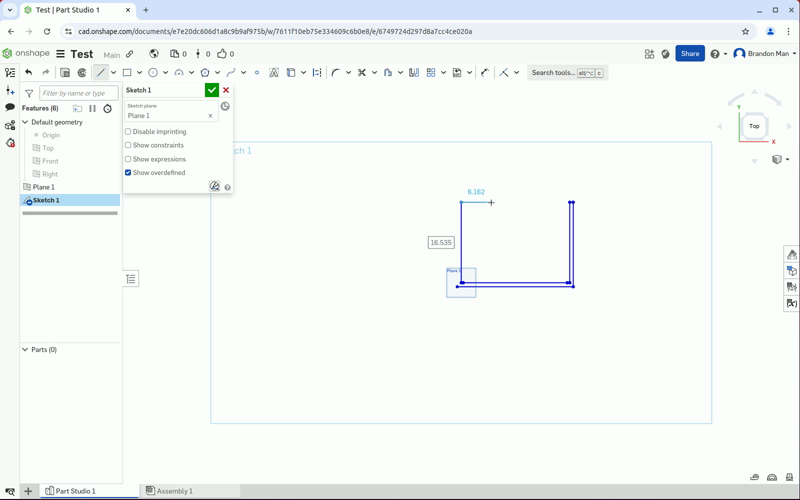
mouse_move(457, 202)
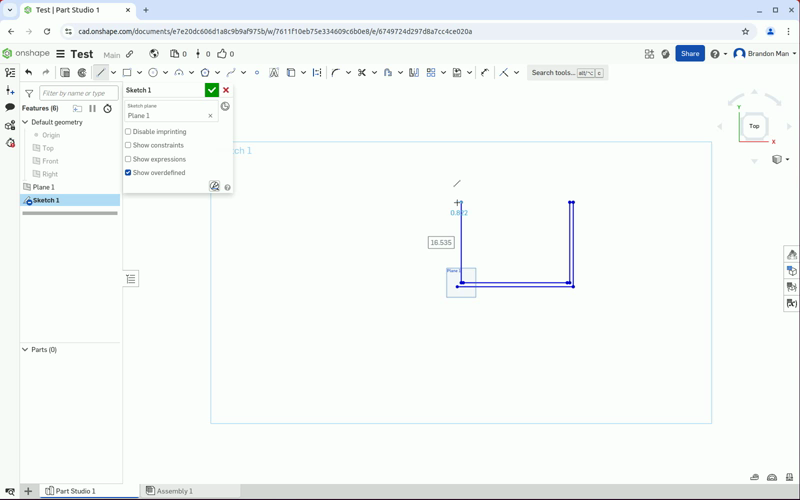
scroll(6)
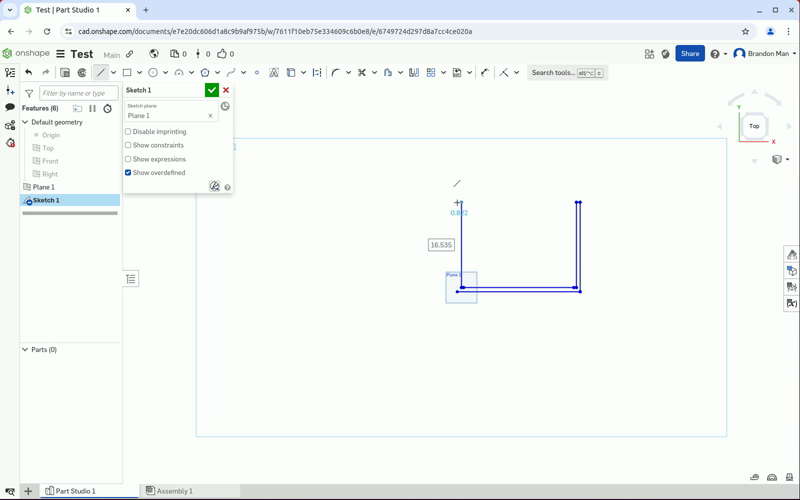
scroll(6)
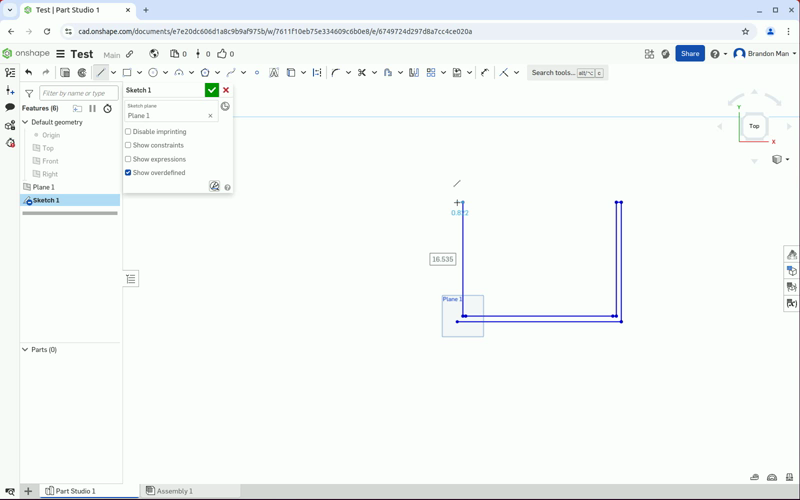
scroll(6)
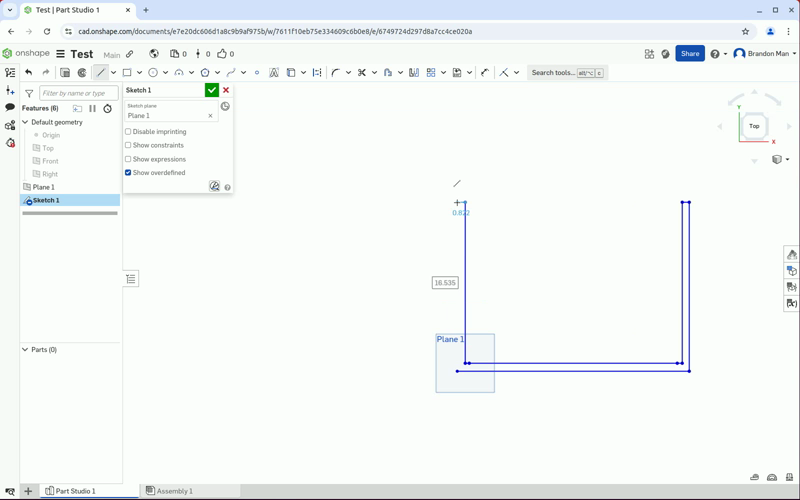
scroll(6)
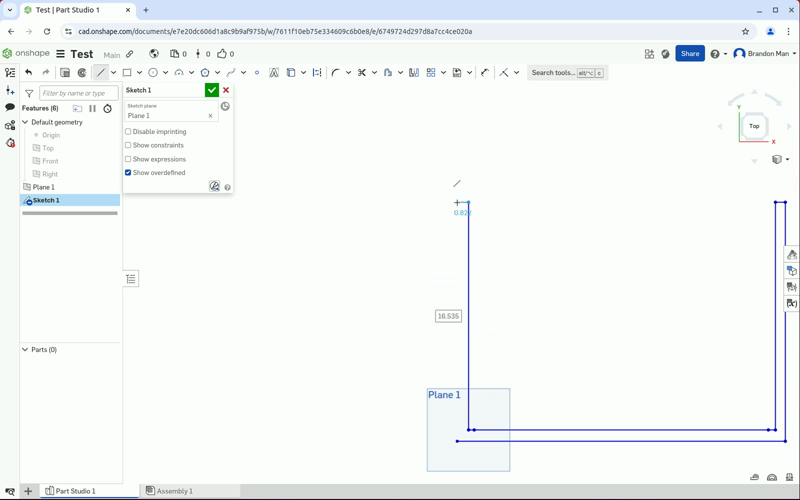
scroll(6)
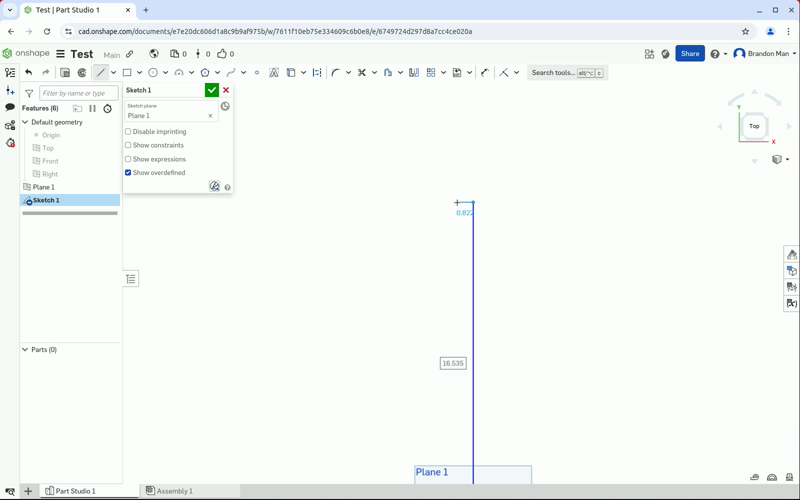
scroll(6)
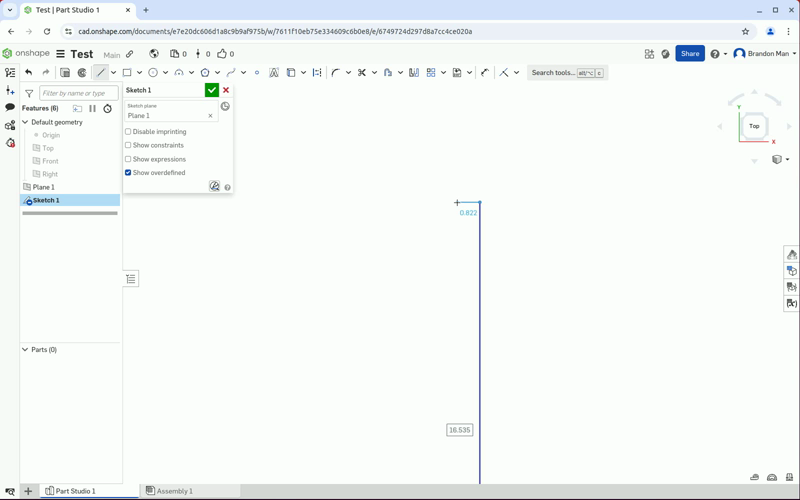
scroll(6)
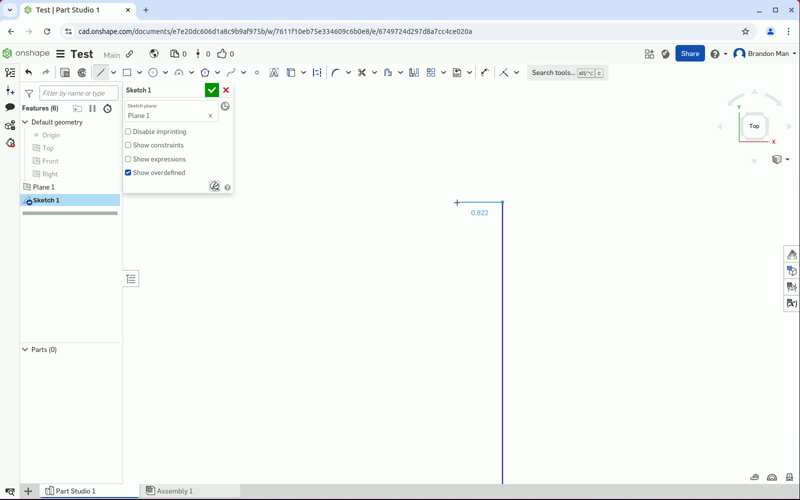
click(457, 202)
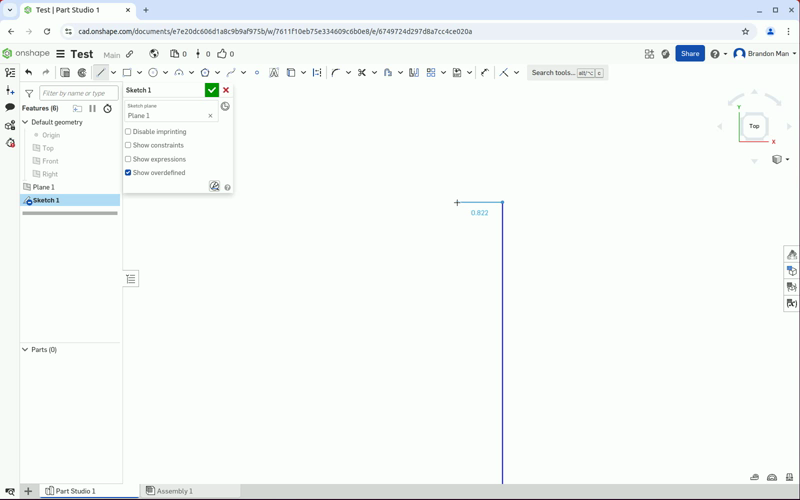
scroll(-6)
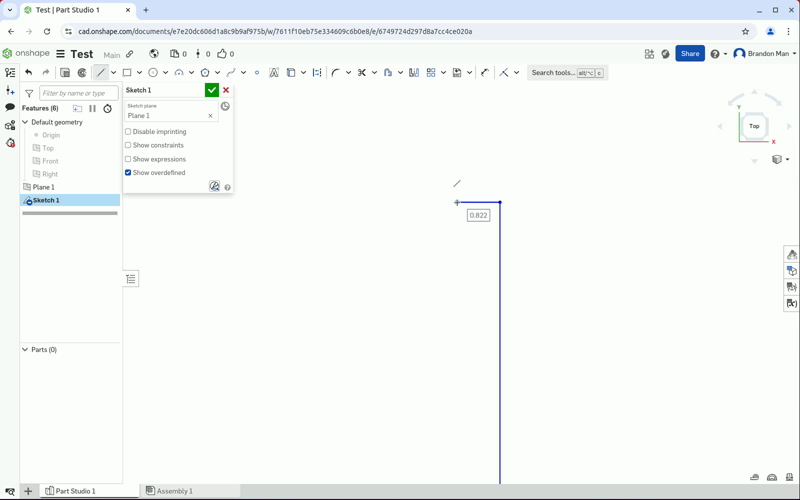
scroll(-6)
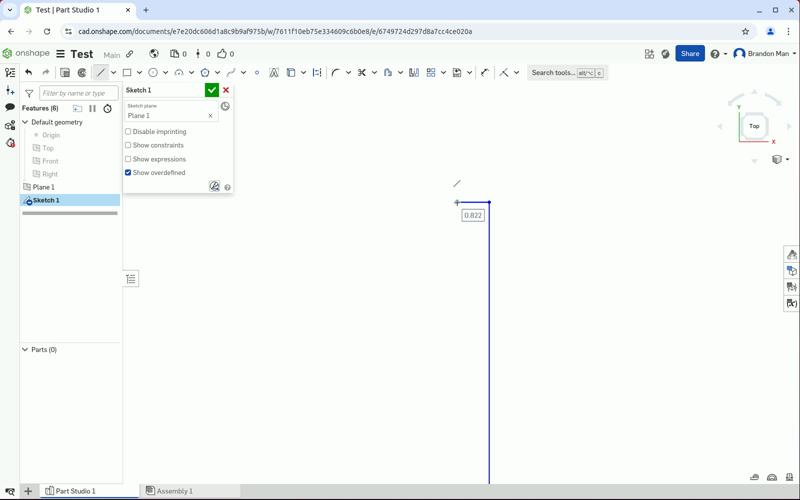
scroll(-6)
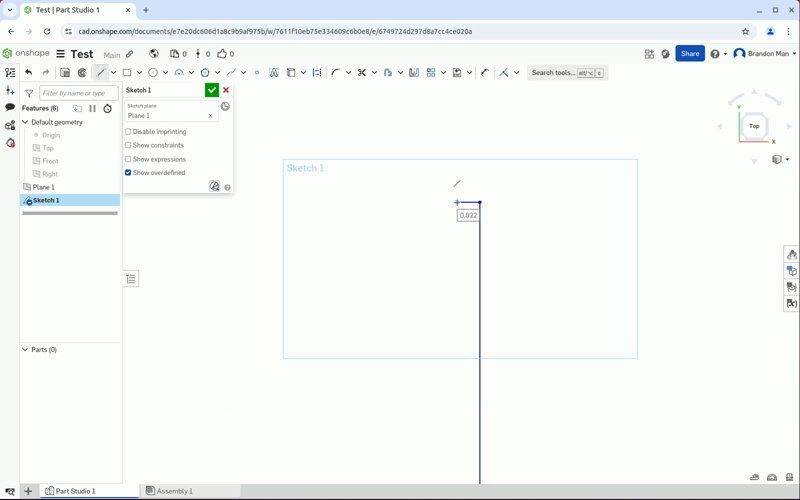
scroll(-6)
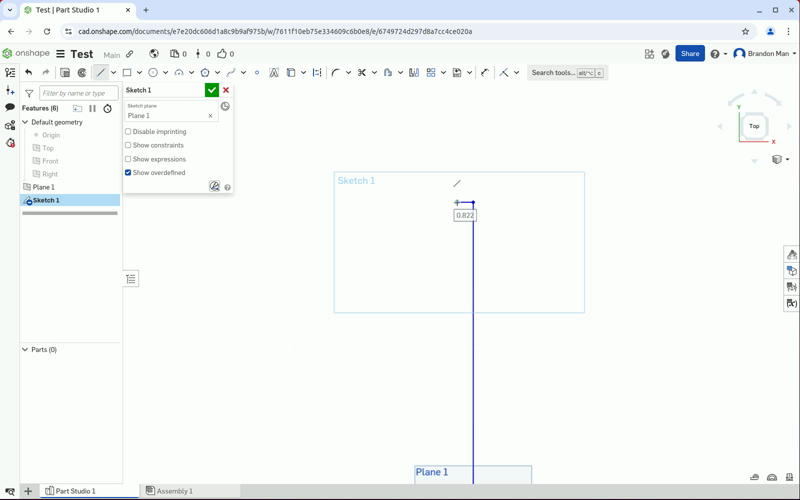
scroll(-6)
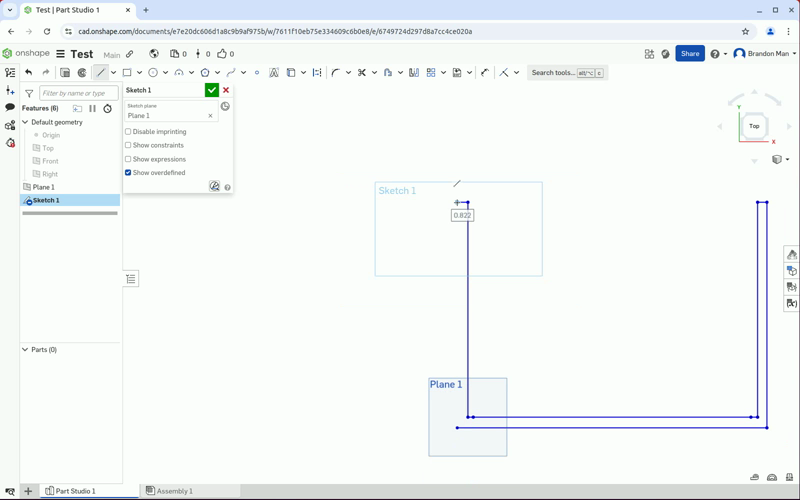
scroll(-6)
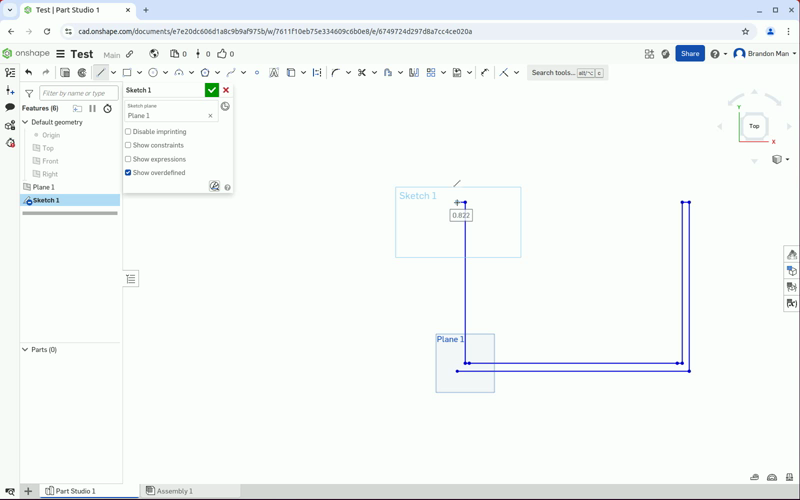
scroll(-6)
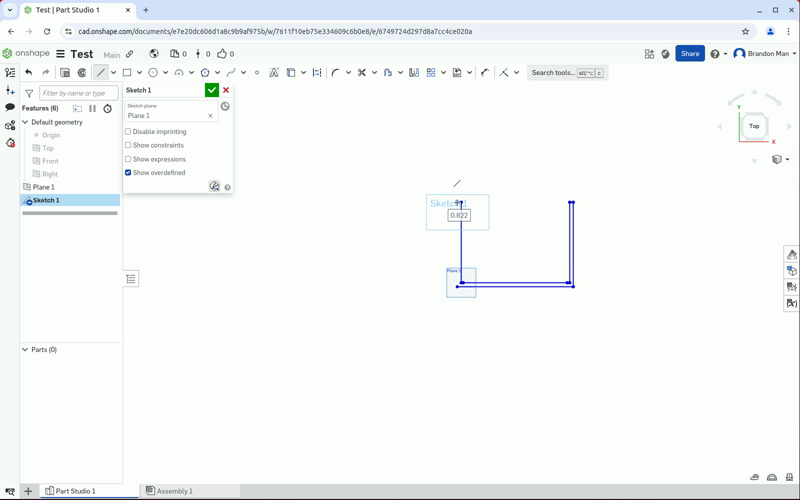
key_up(shift)
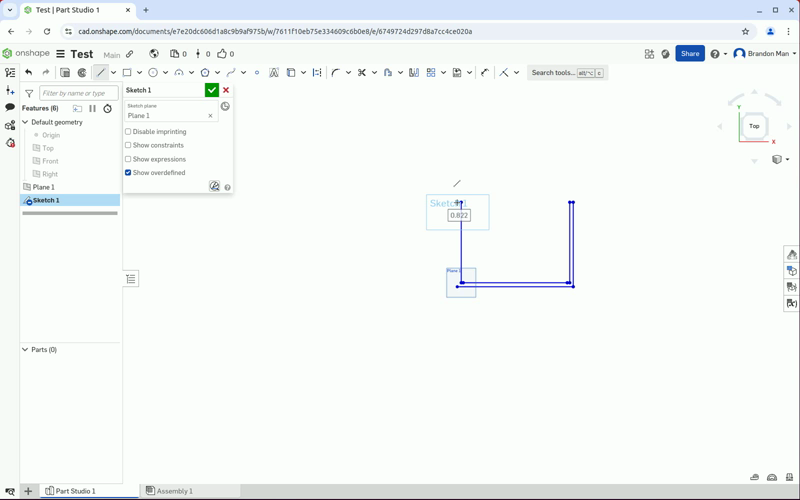
key_down(shift)
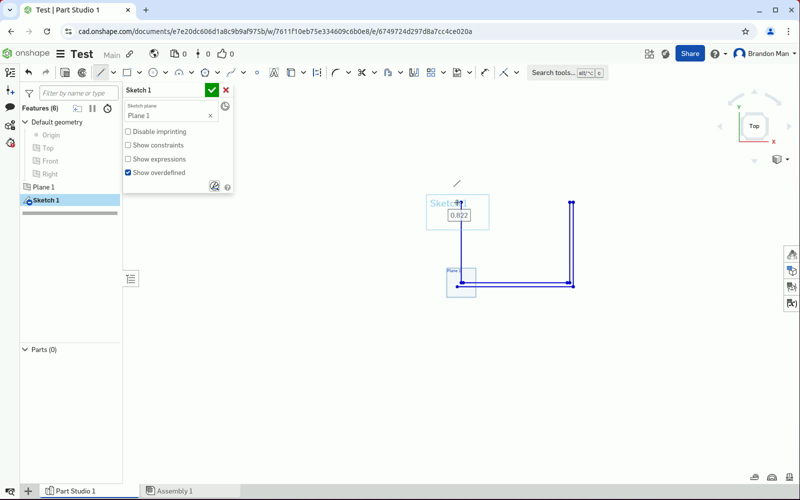
mouse_move(457, 286)
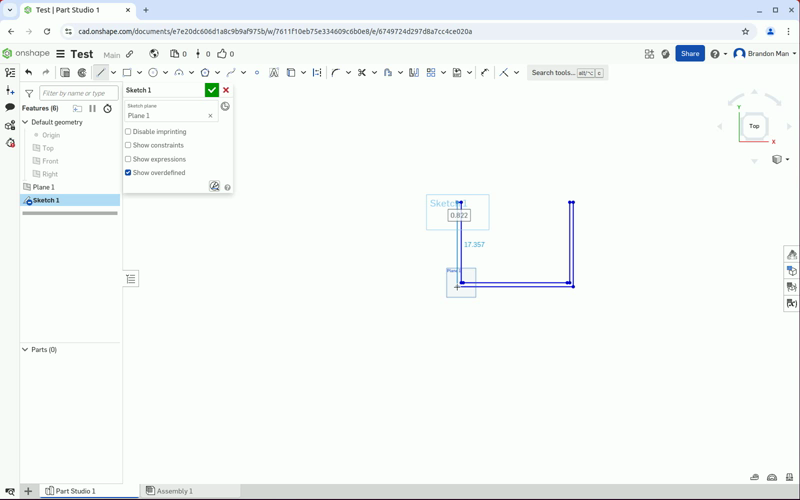
key_up(shift)
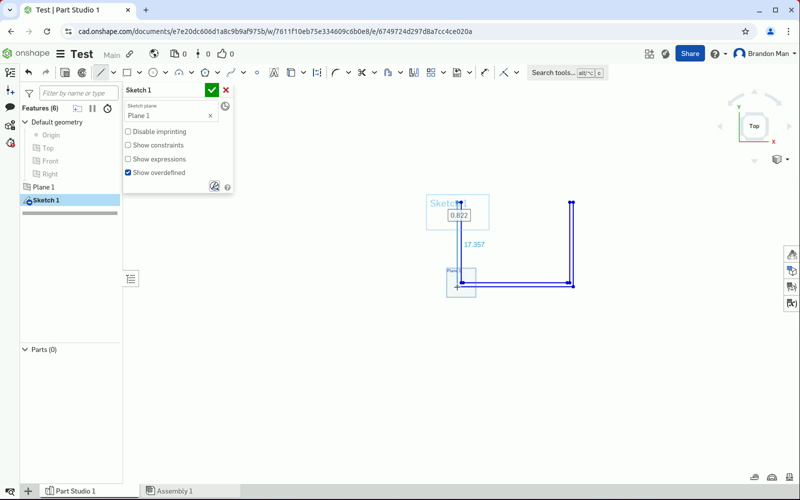
click(457, 286)
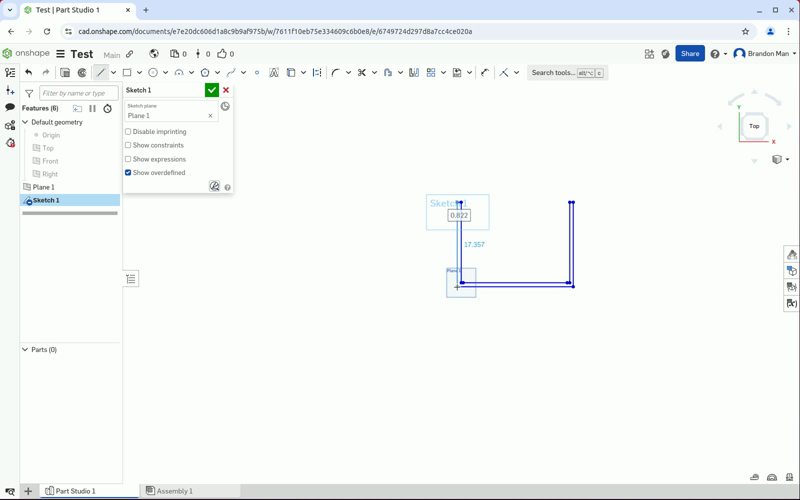
key(esc)
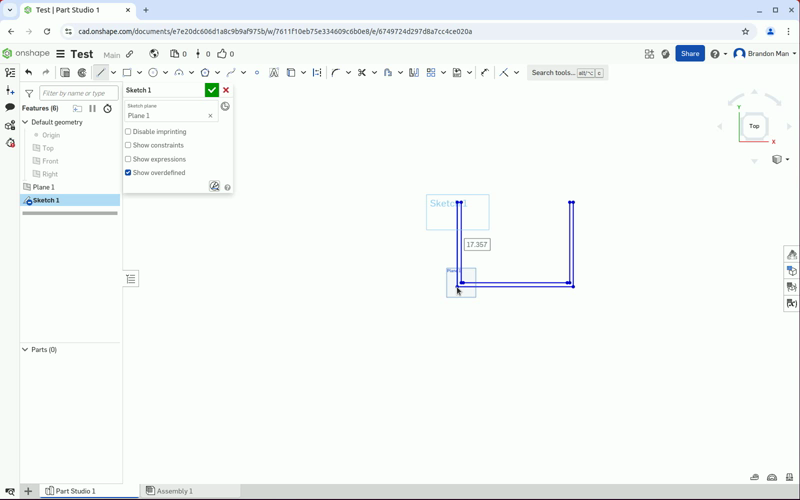
mouse_move(530, 284)
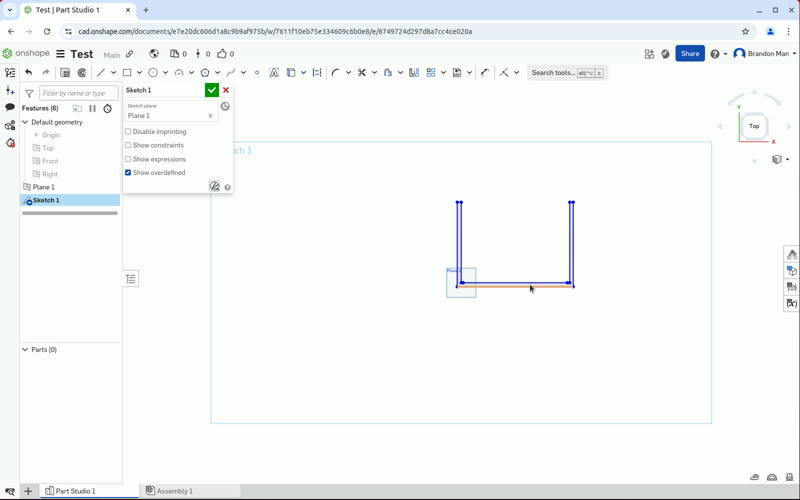
scroll(6)
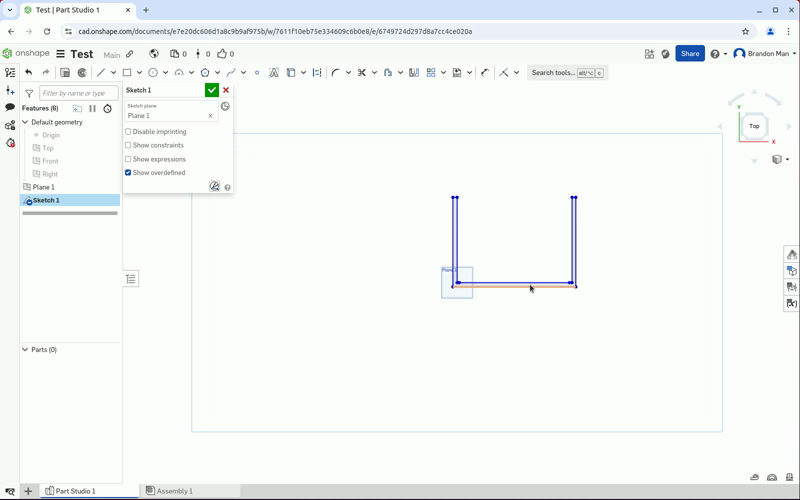
scroll(6)
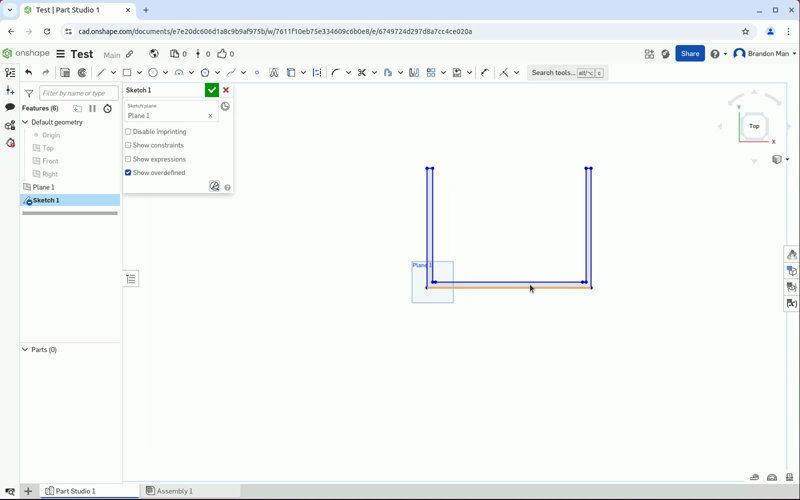
scroll(6)
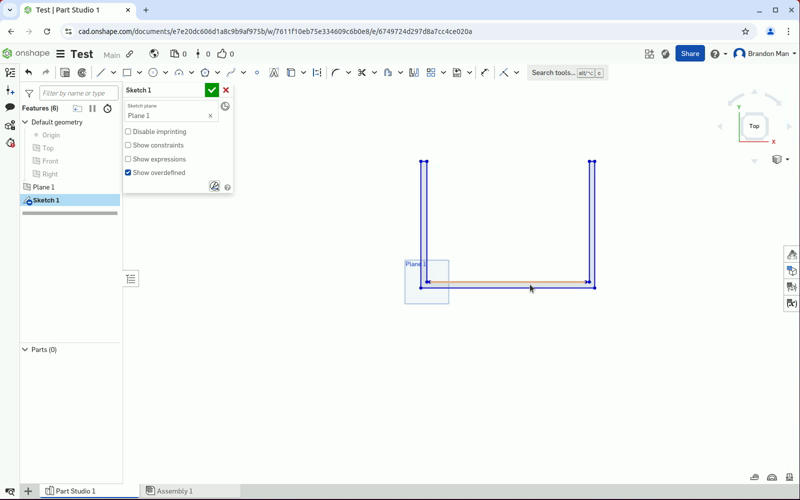
scroll(6)
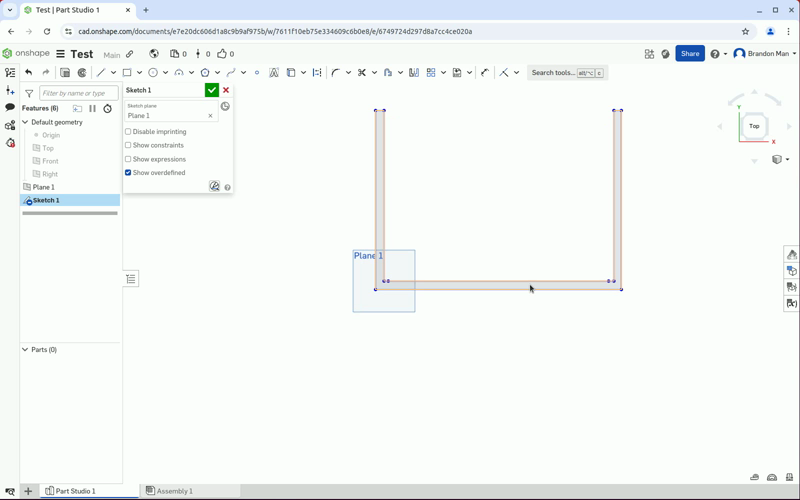
scroll(6)
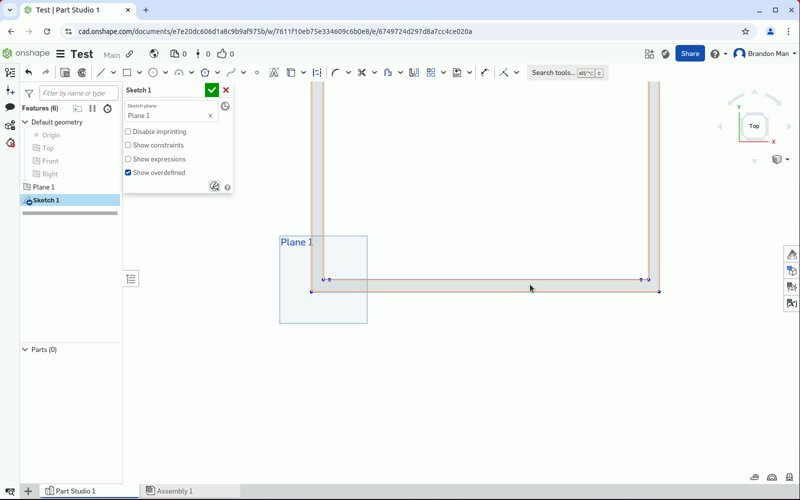
scroll(6)
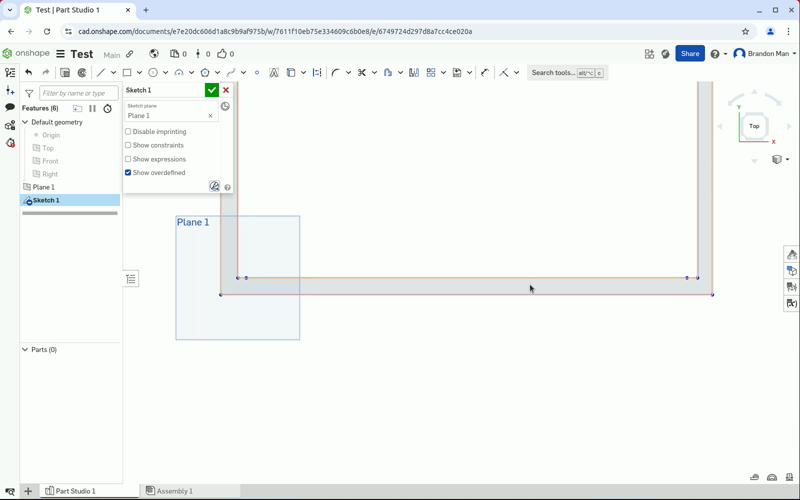
scroll(6)
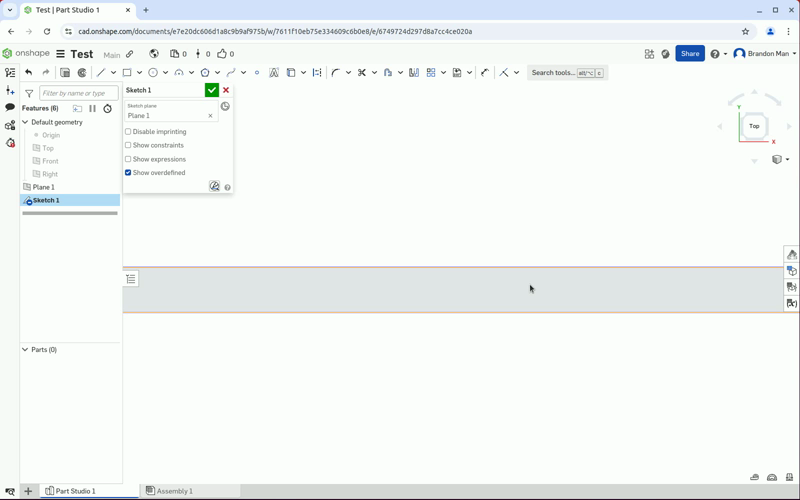
click(530, 284)
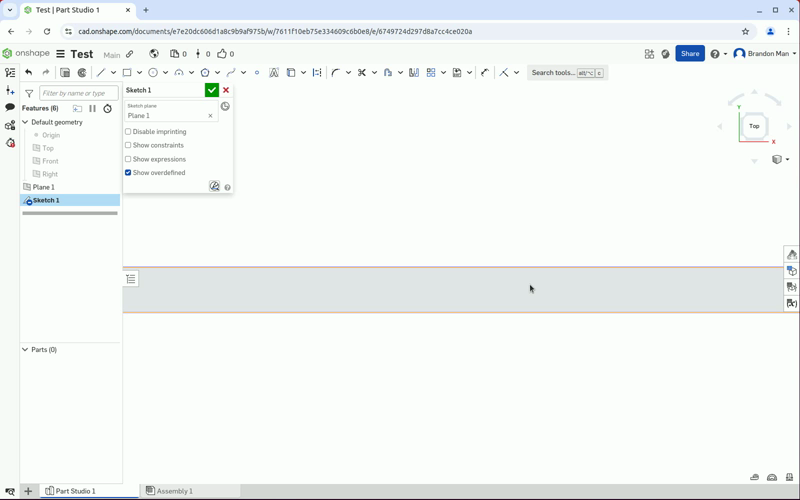
scroll(-6)
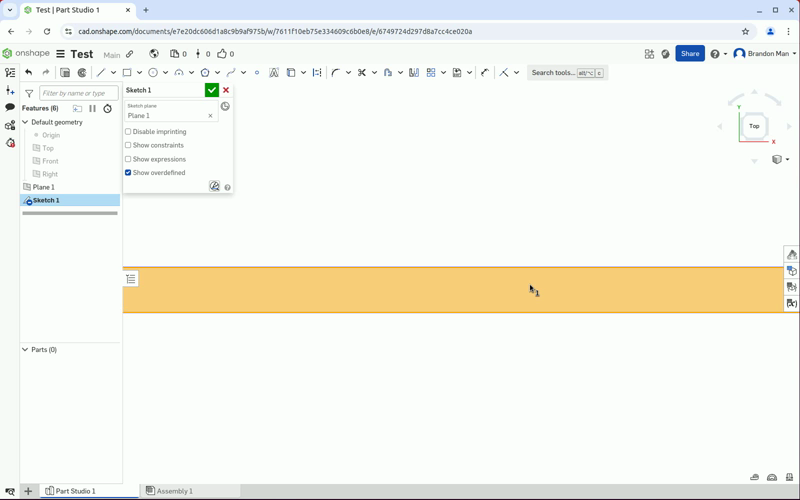
scroll(-6)
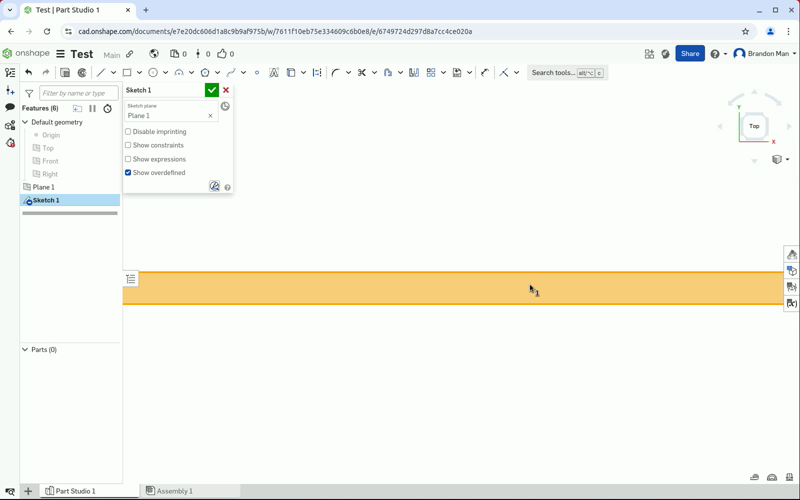
scroll(-6)
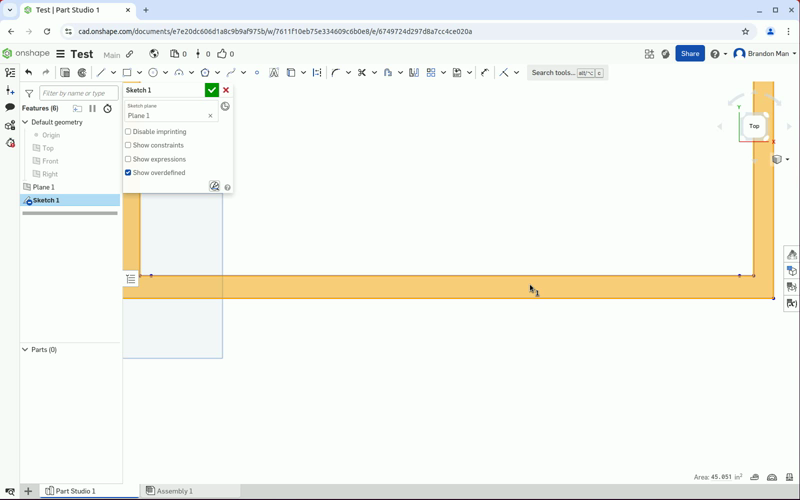
scroll(-6)
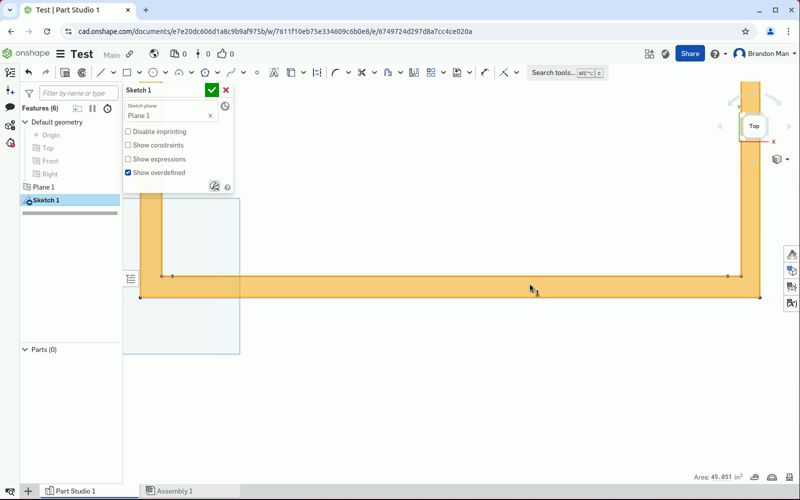
scroll(-6)
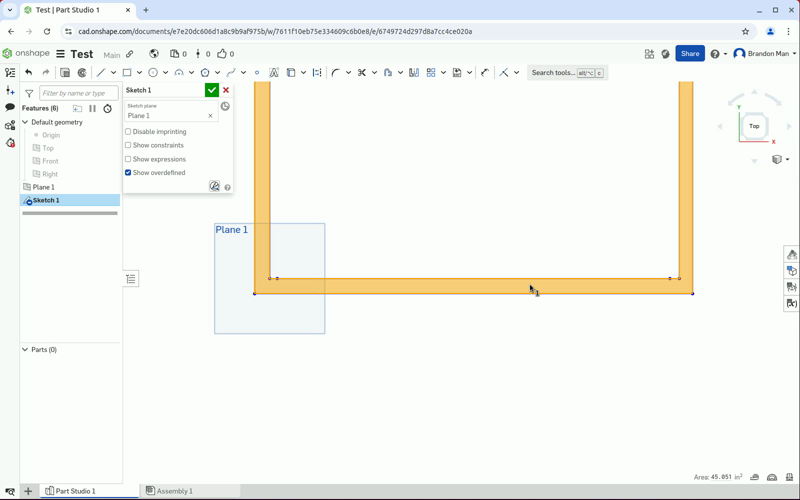
scroll(-6)
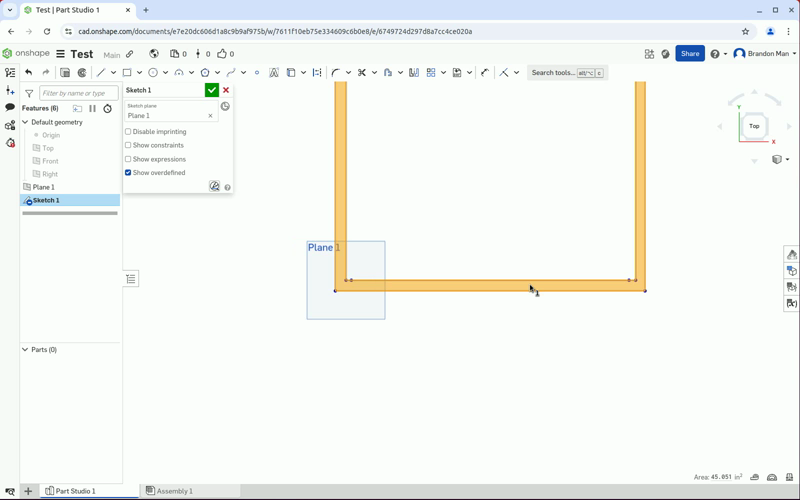
scroll(-6)
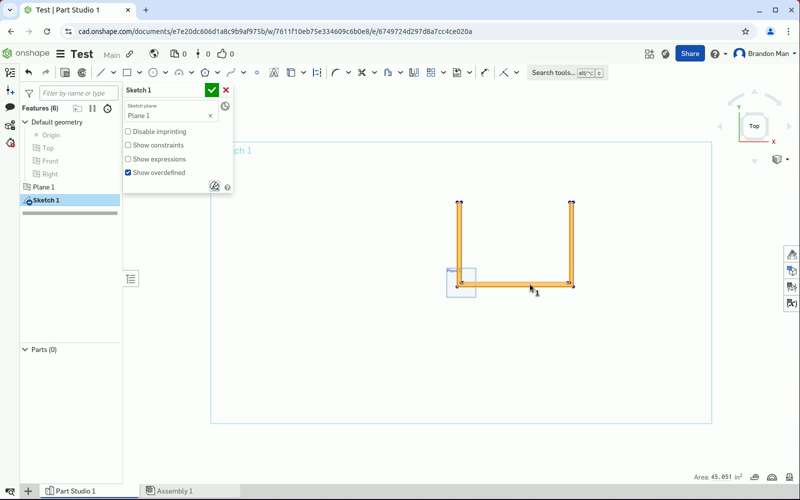
mouse_move(73, 352)
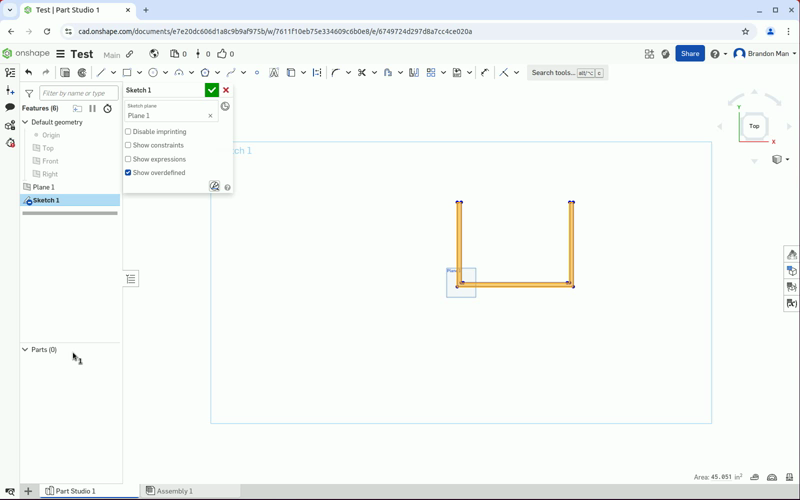
key(shift+y)
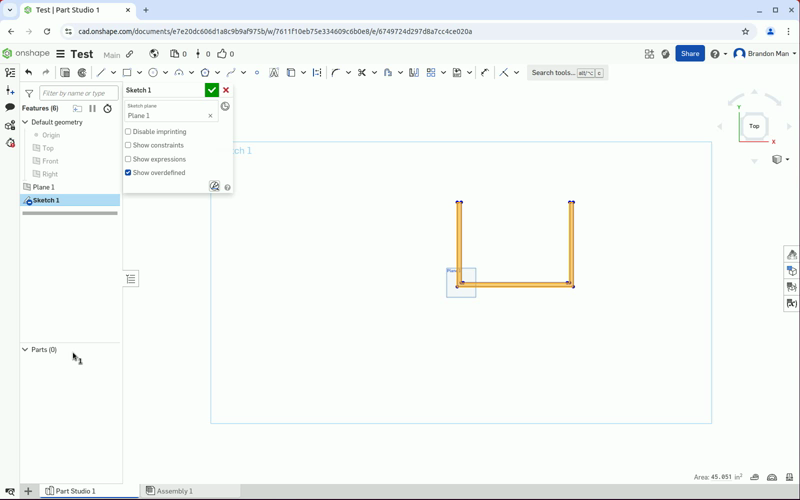
key(shift+e)
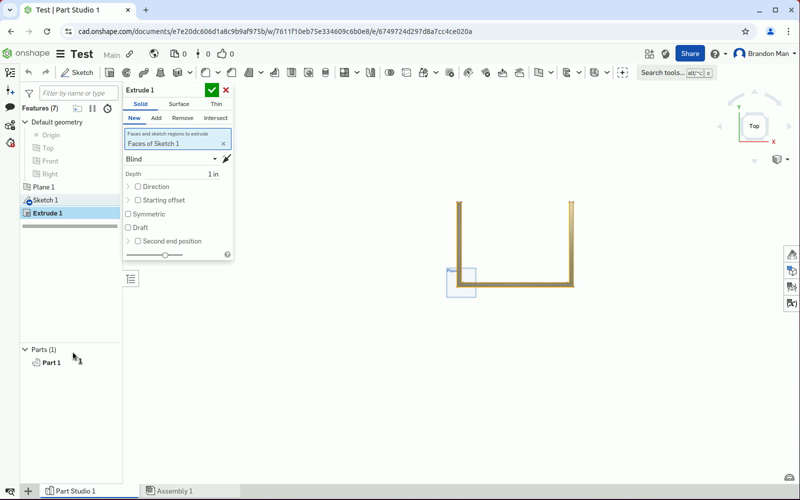
mouse_move(143, 106)
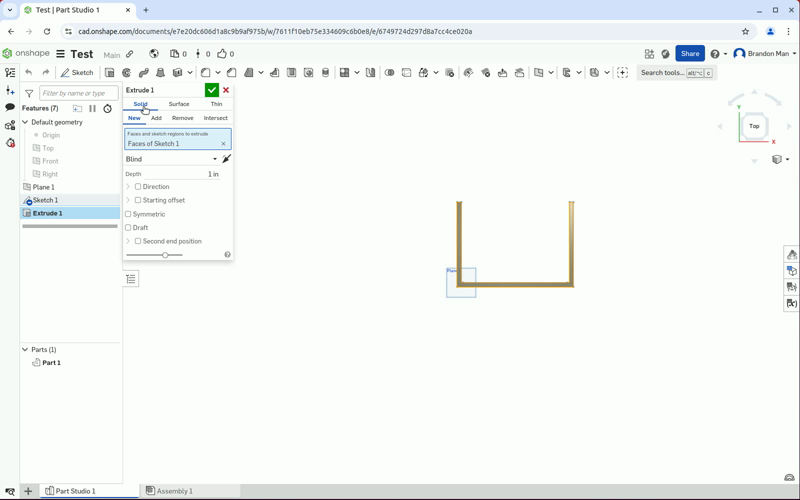
click(143, 106)
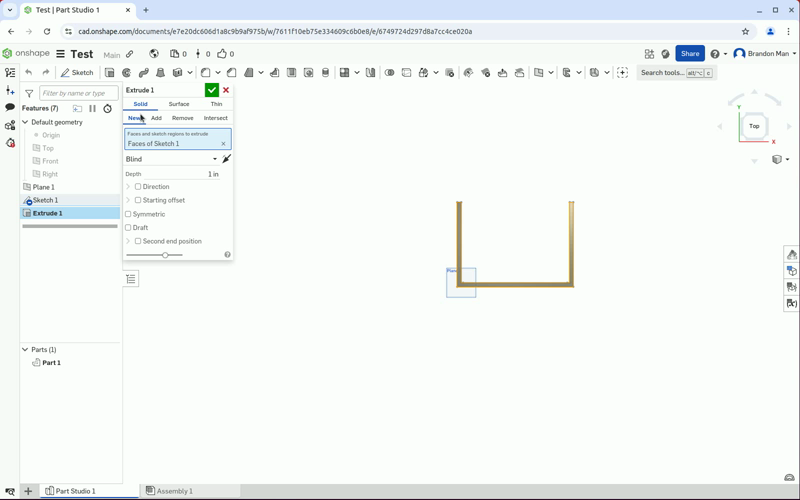
mouse_move(137, 120)
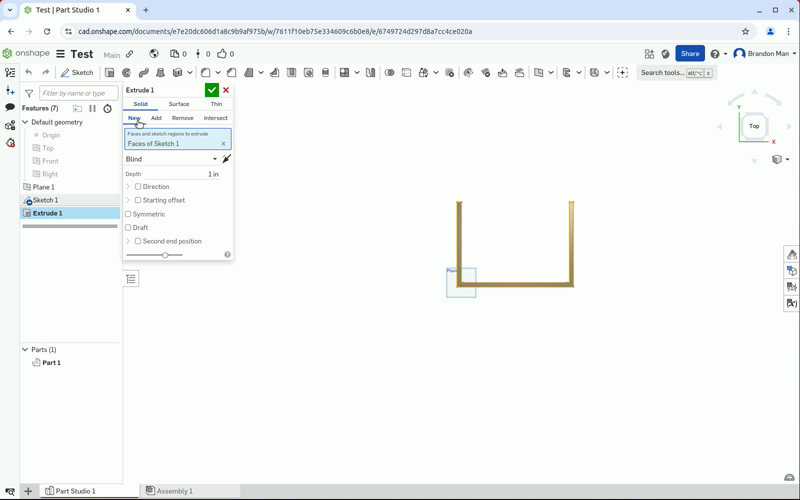
click(137, 120)
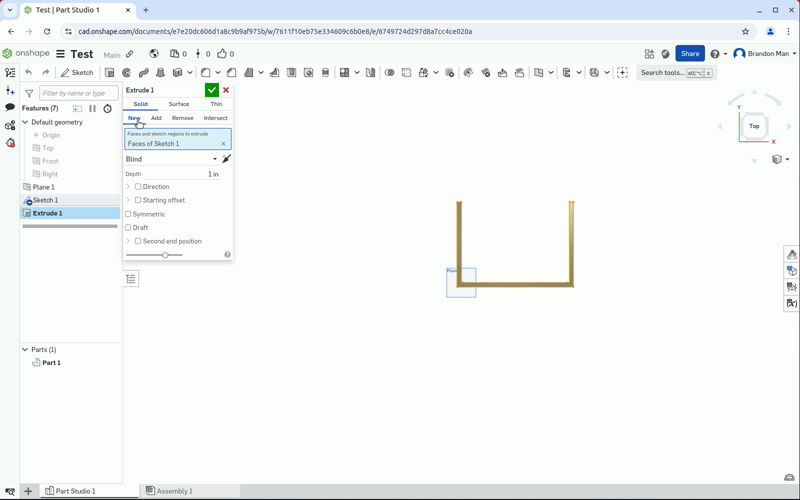
key(tab, 4)
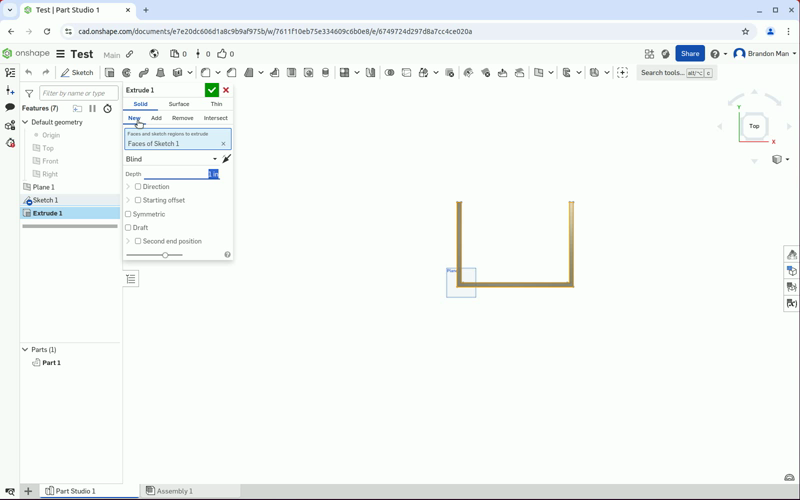
text(1.204)
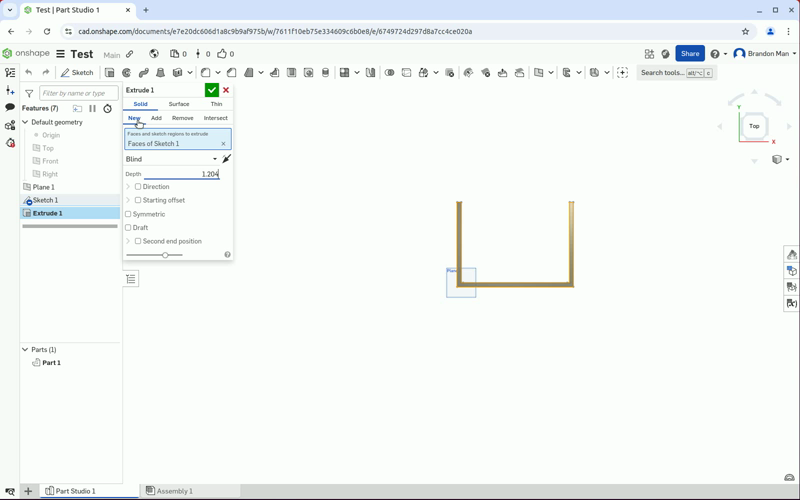
key(enter)
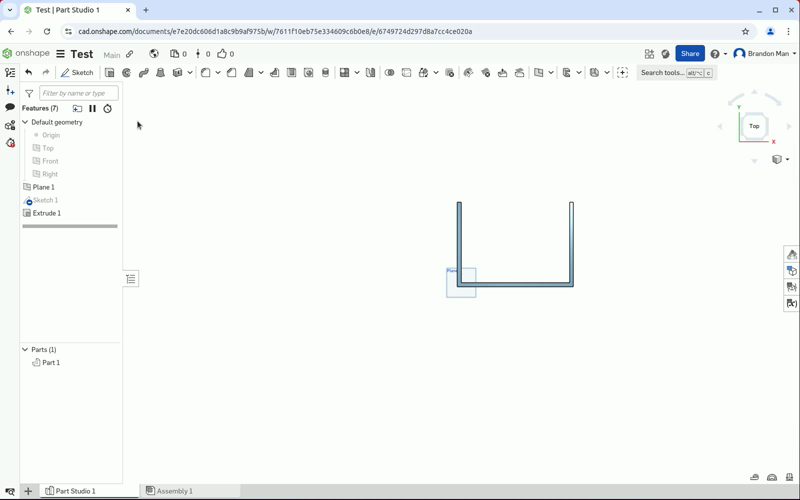
key(shift+h)
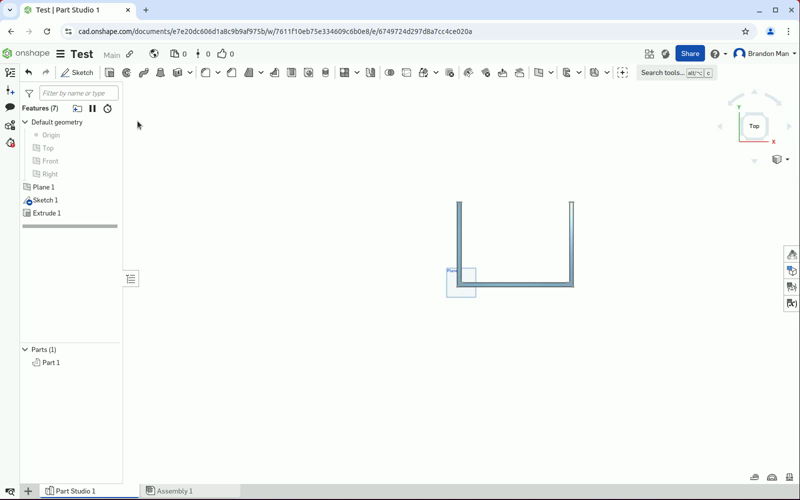
key(shift+h)
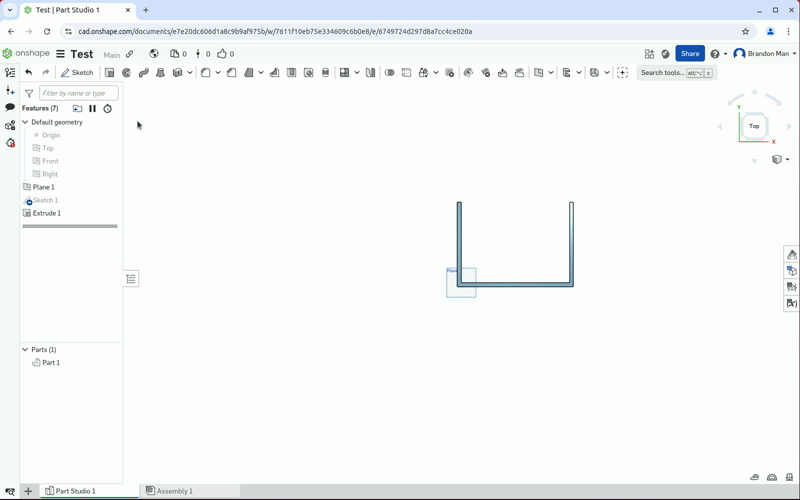
mouse_move(73, 189)
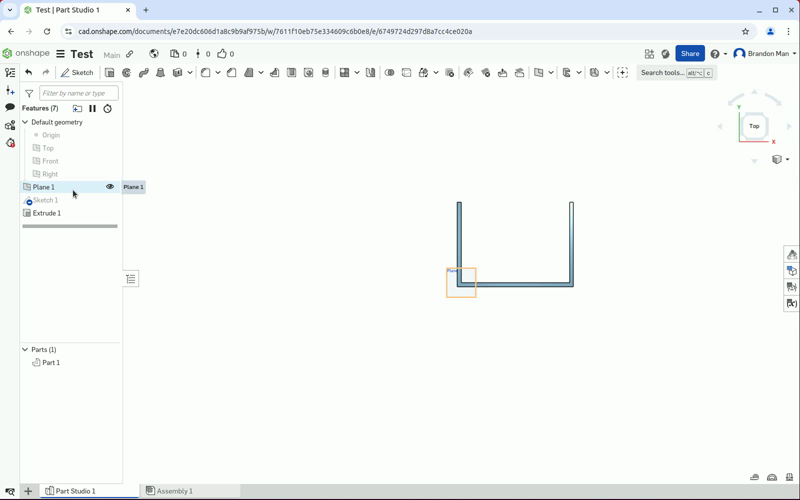
click(73, 189)
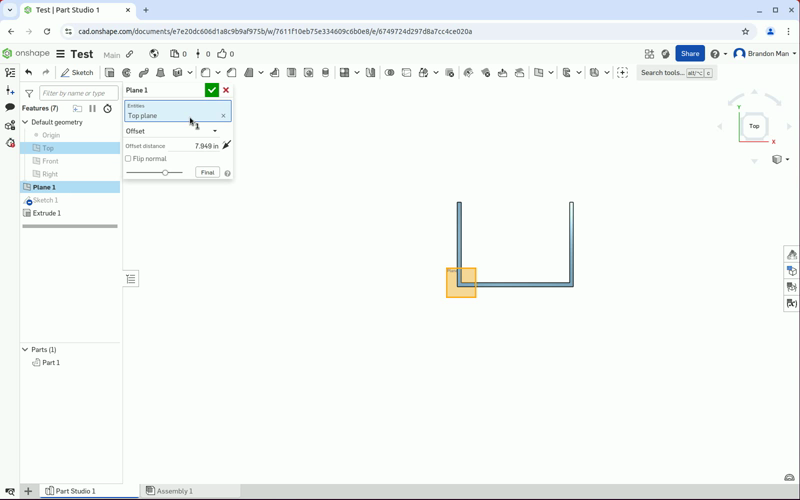
mouse_move(229, 92)
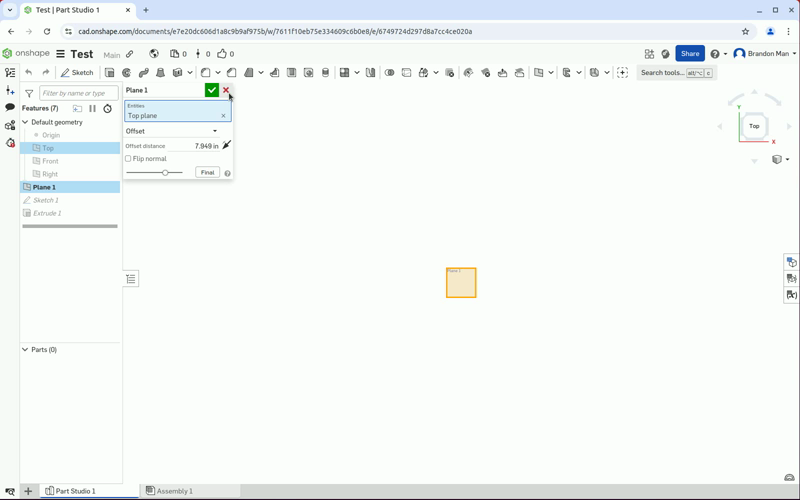
click(229, 92)
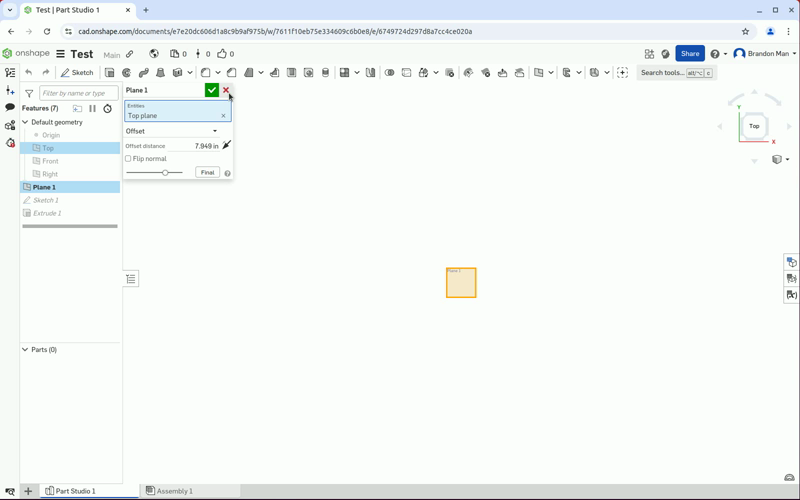
key(shift+s)
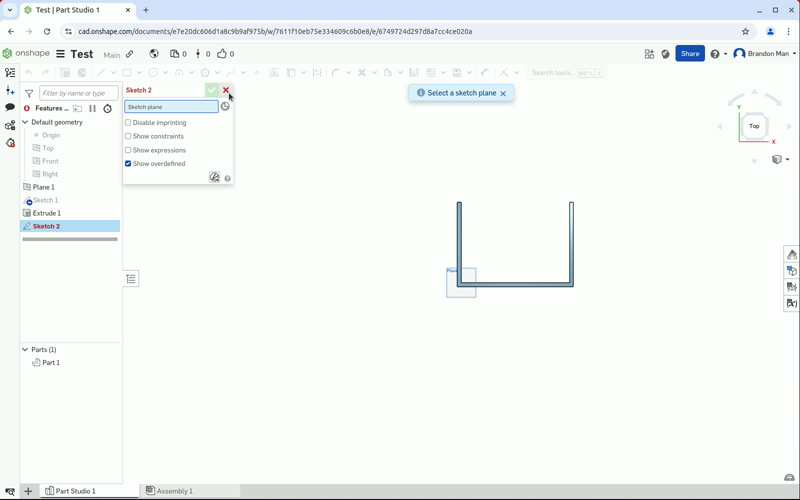
mouse_move(73, 189)
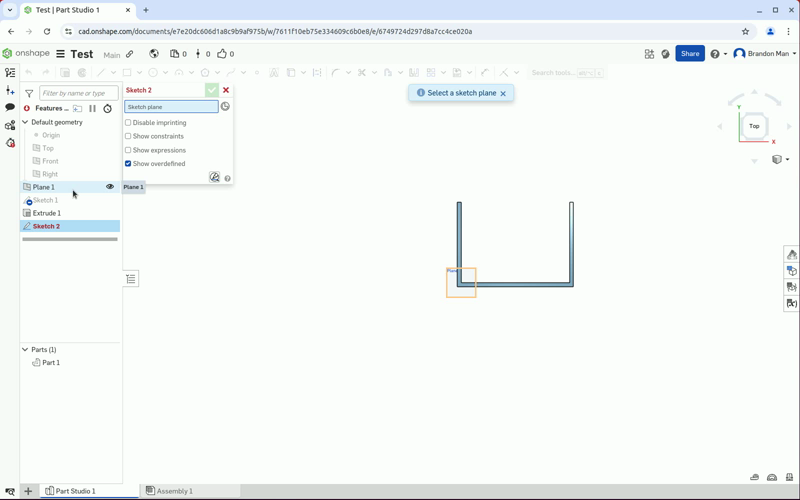
click(73, 189)
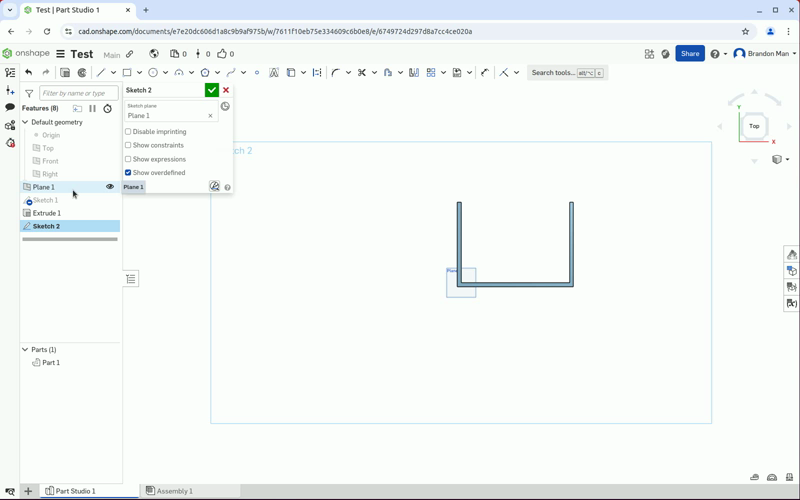
mouse_move(73, 352)
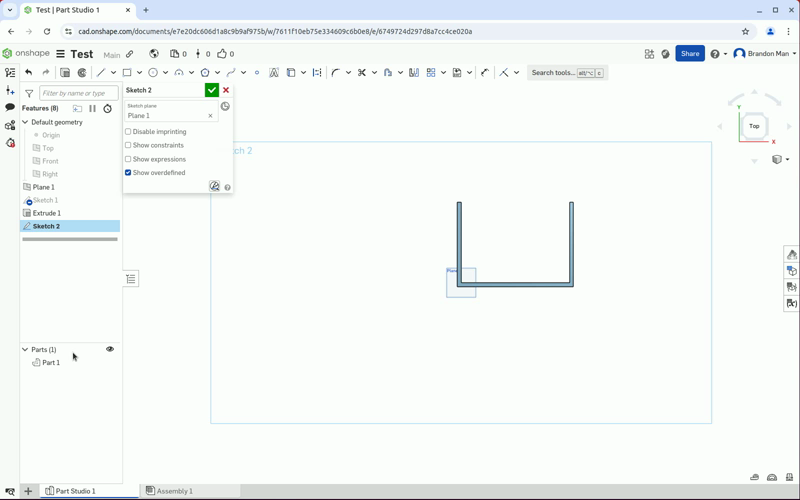
key(y)
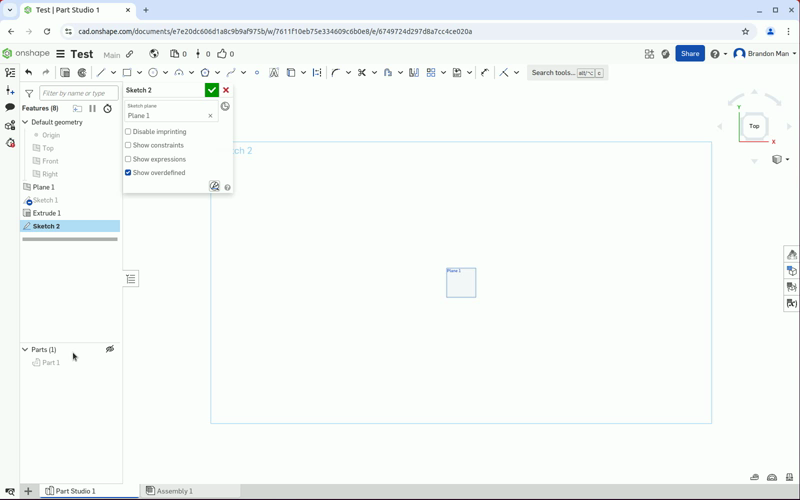
key(l)
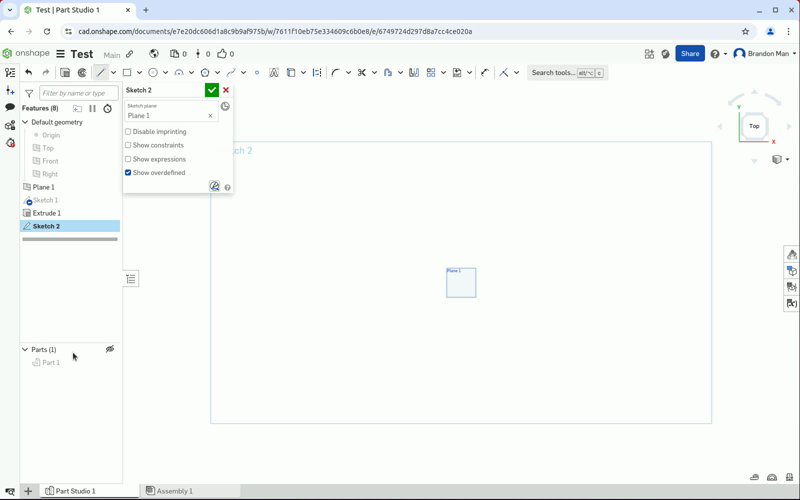
key_down(shift)
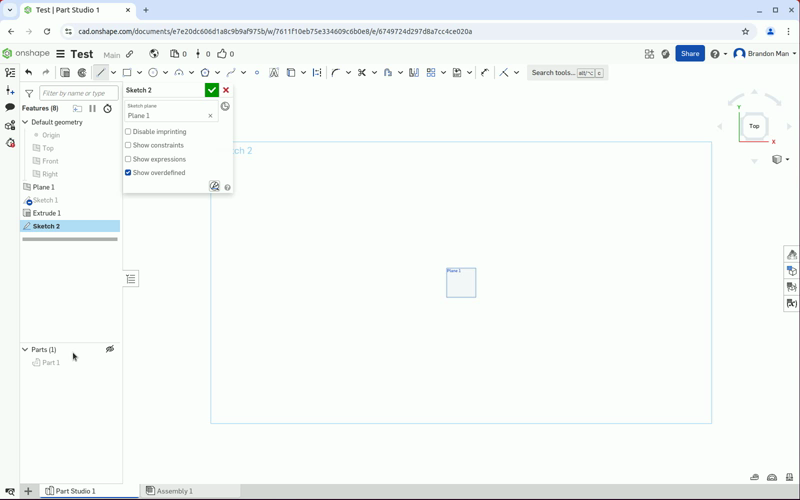
mouse_move(457, 201)
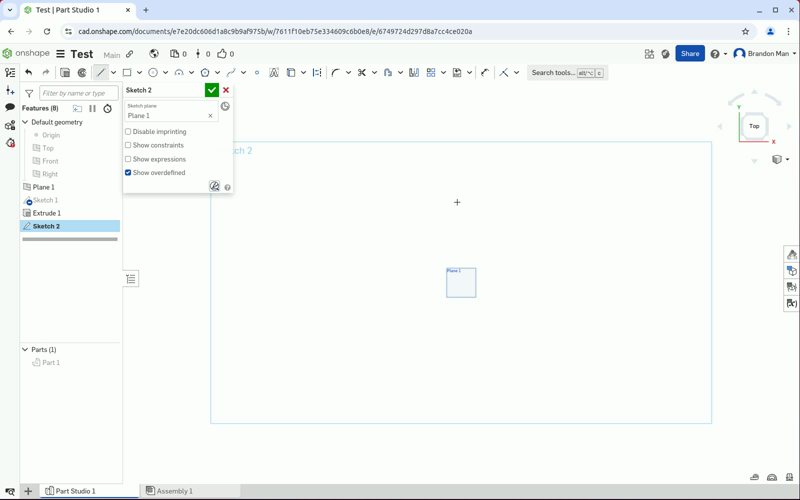
click(457, 201)
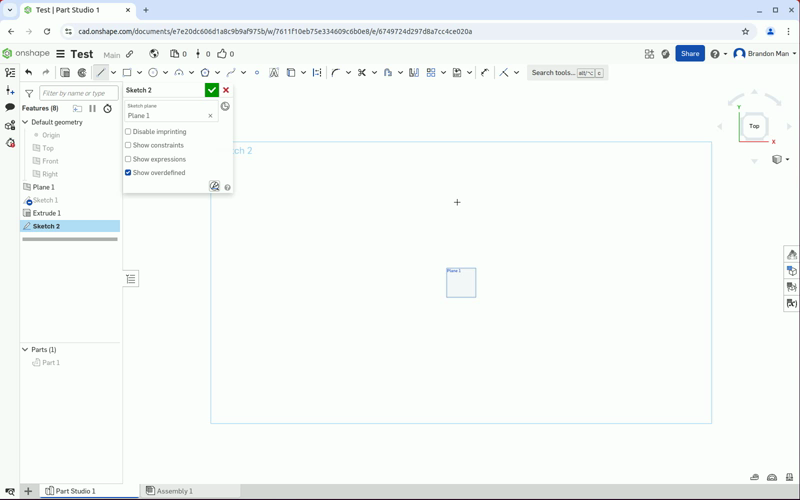
key_up(shift)
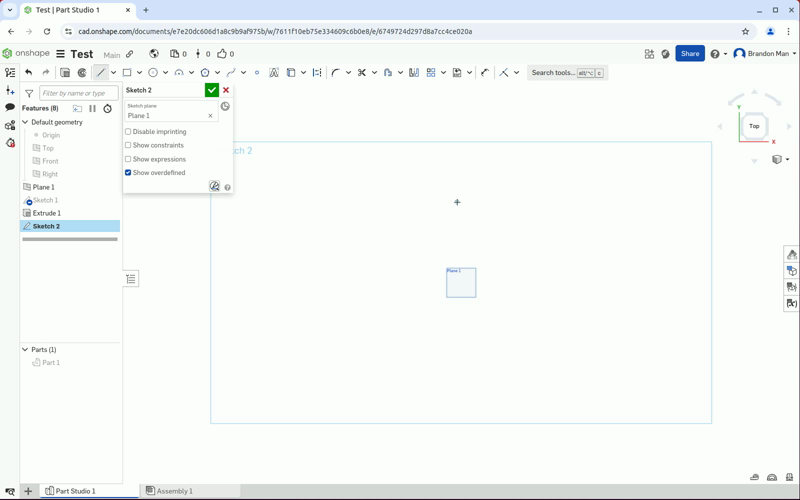
key_down(shift)
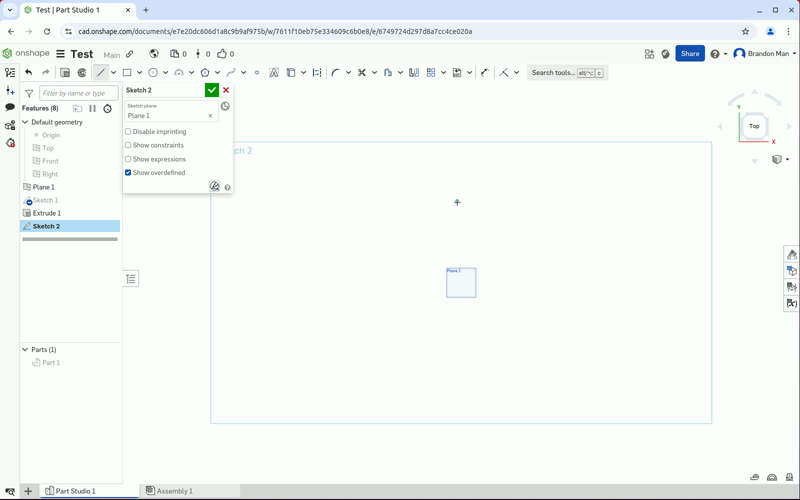
mouse_move(487, 201)
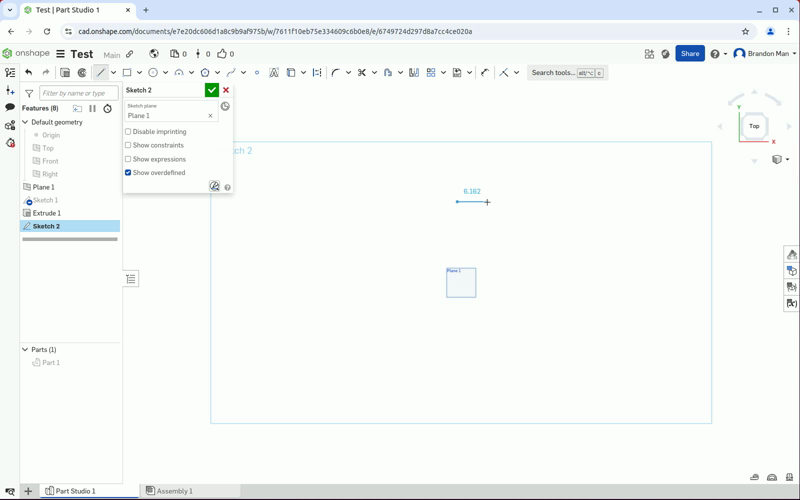
mouse_move(461, 201)
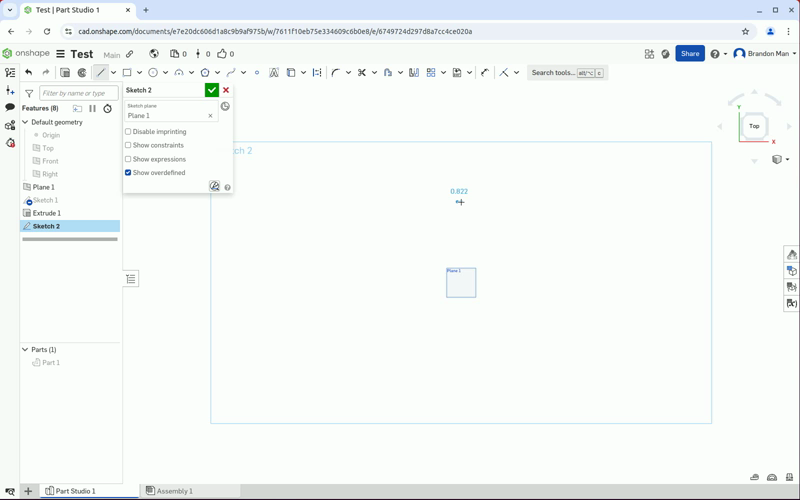
scroll(6)
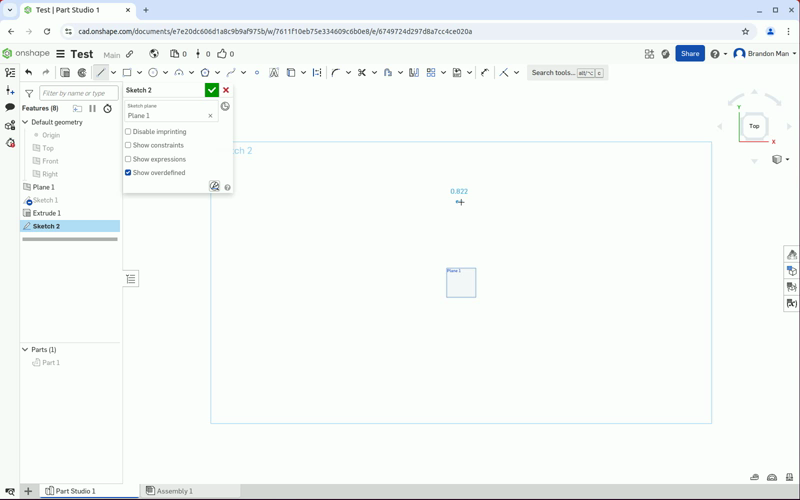
scroll(6)
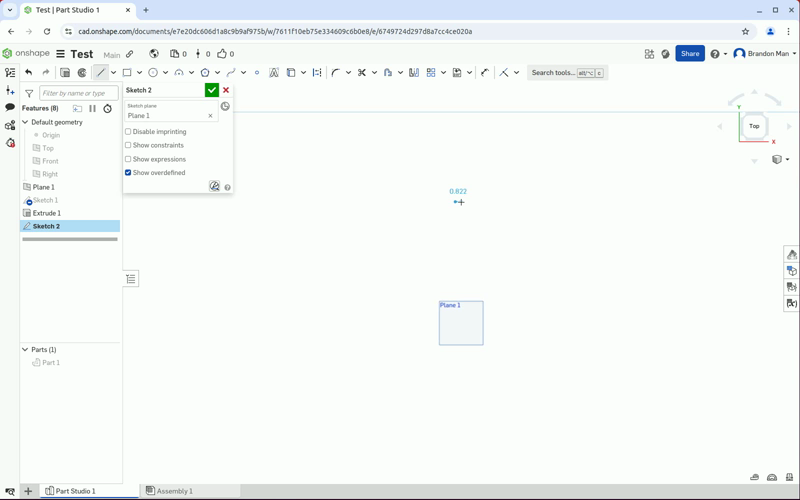
scroll(6)
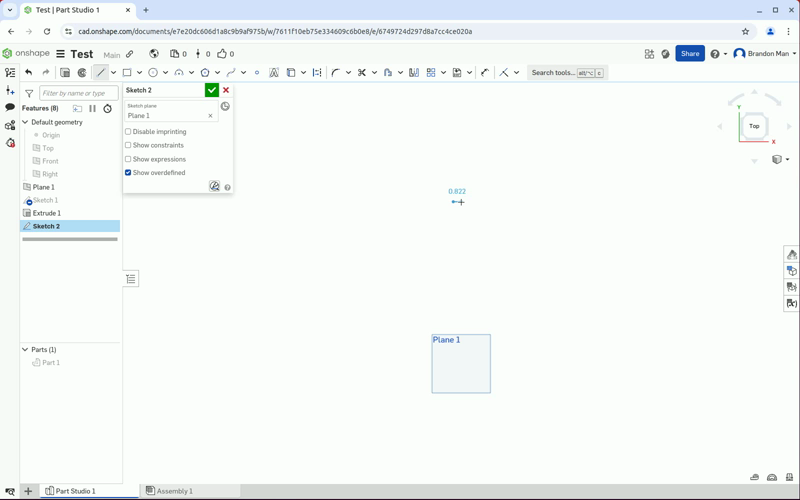
scroll(6)
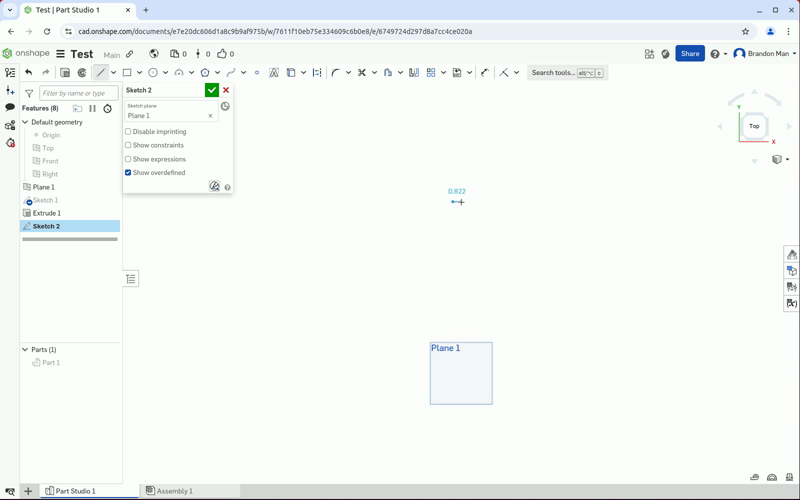
scroll(6)
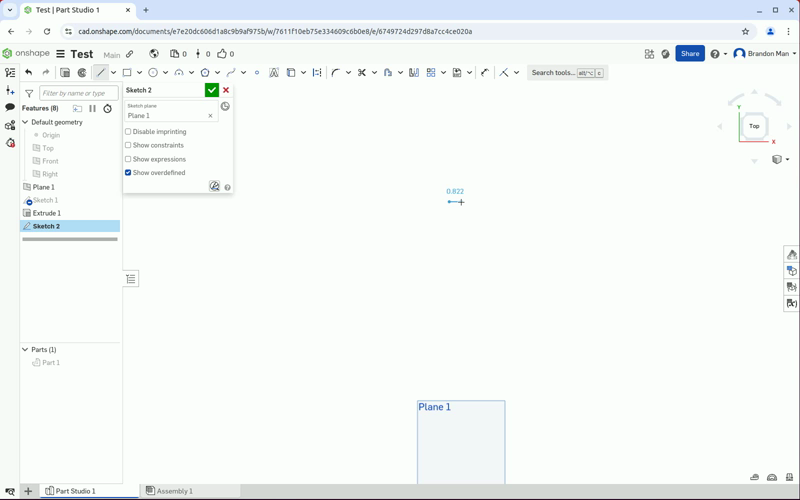
scroll(6)
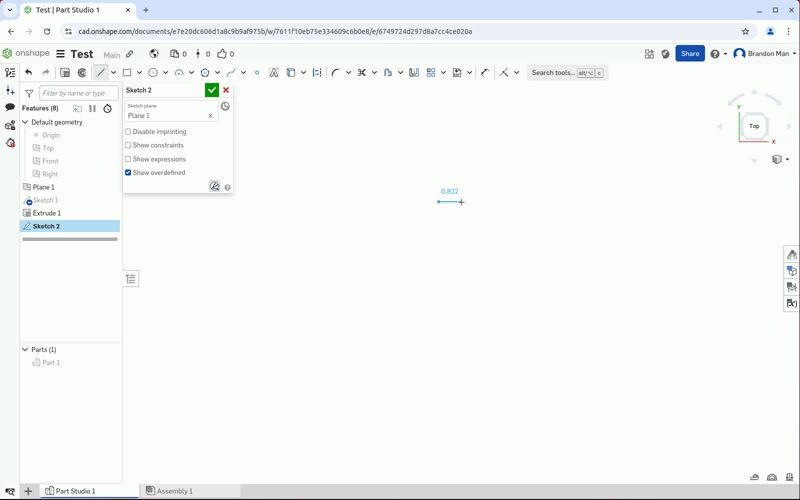
scroll(6)
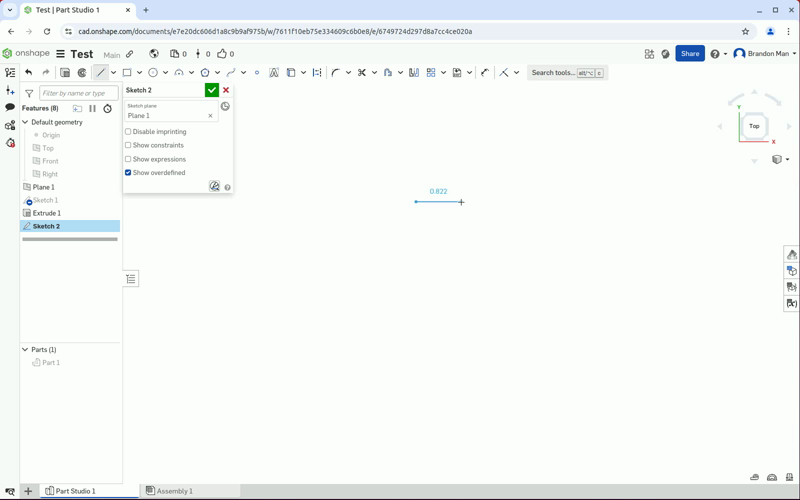
click(461, 201)
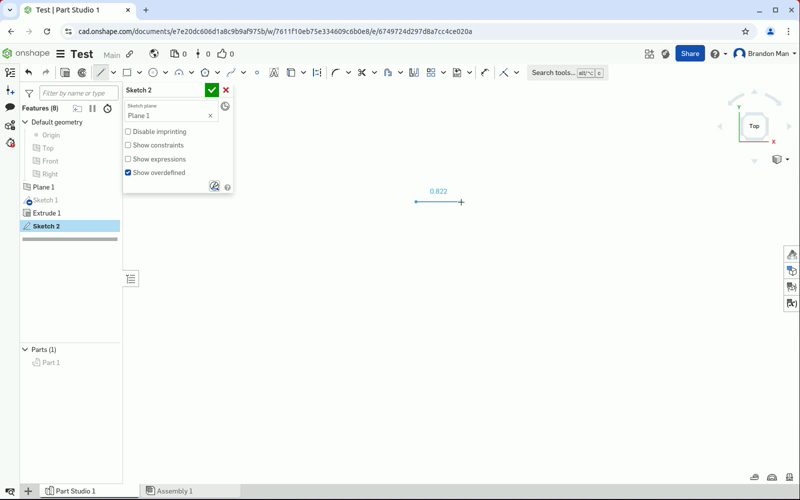
scroll(-6)
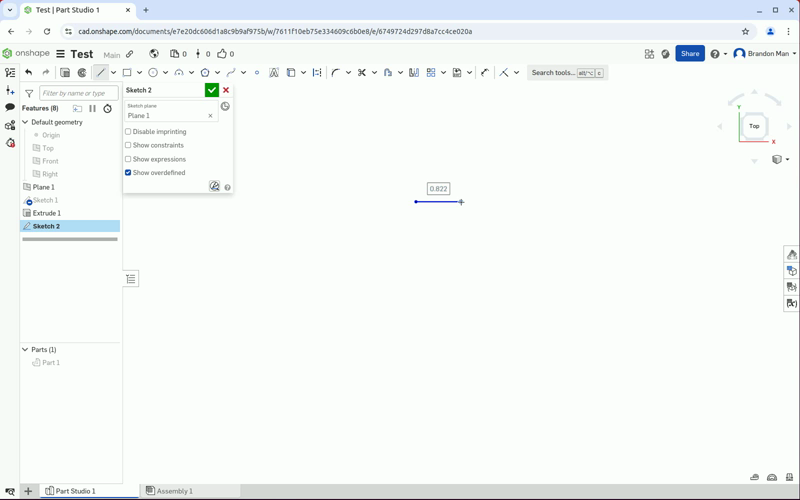
scroll(-6)
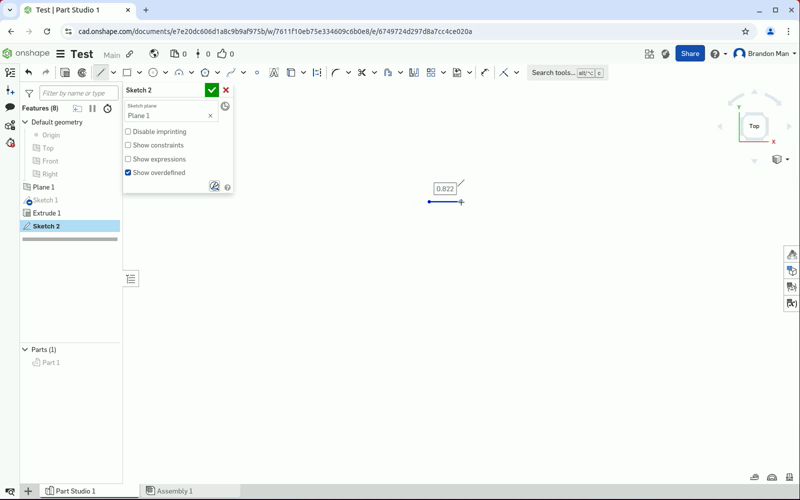
scroll(-6)
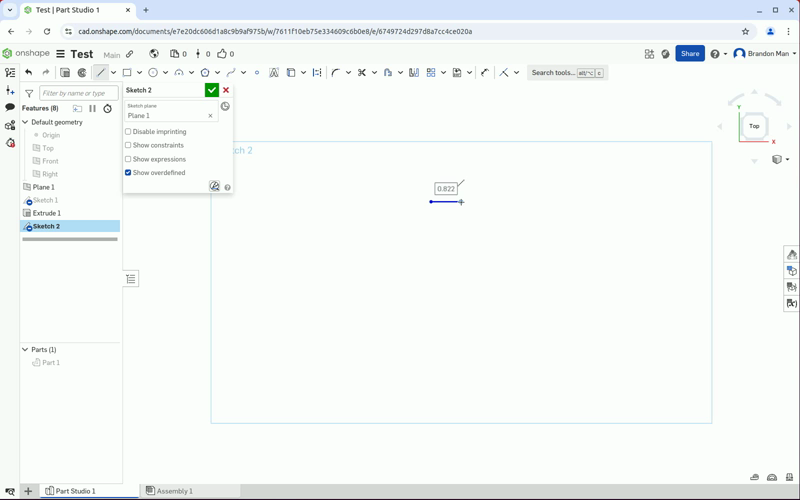
scroll(-6)
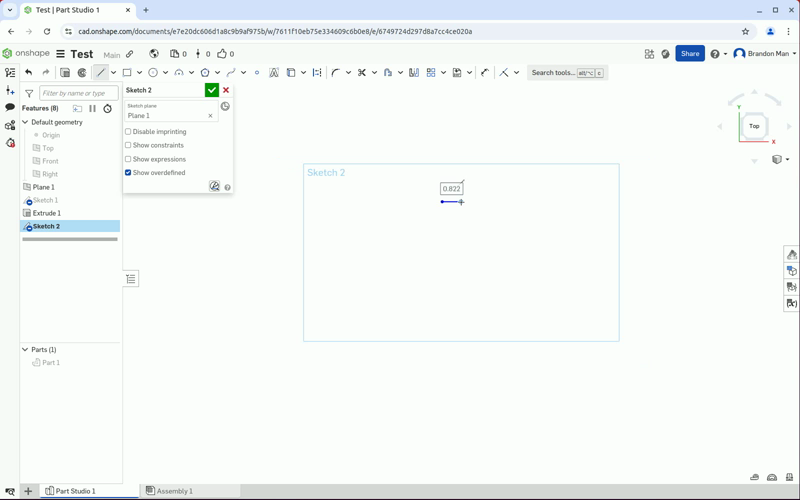
scroll(-6)
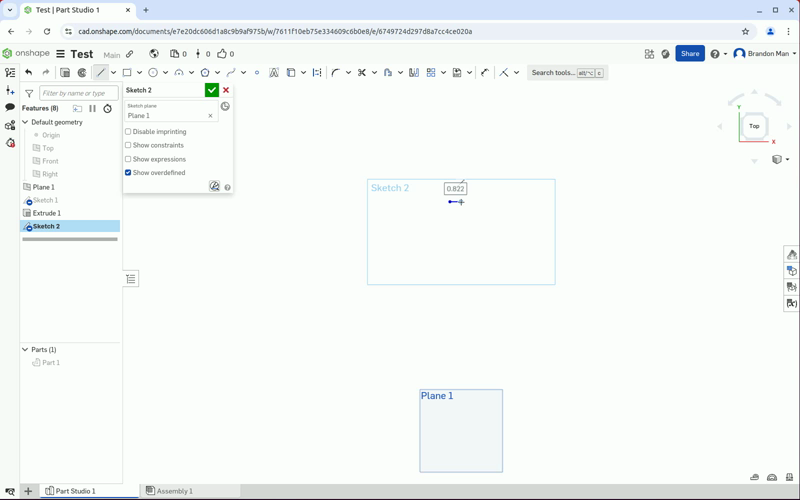
scroll(-6)
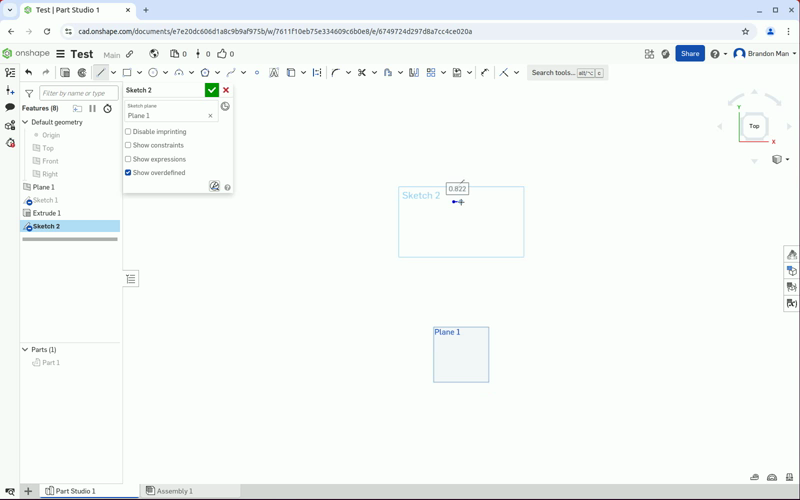
scroll(-6)
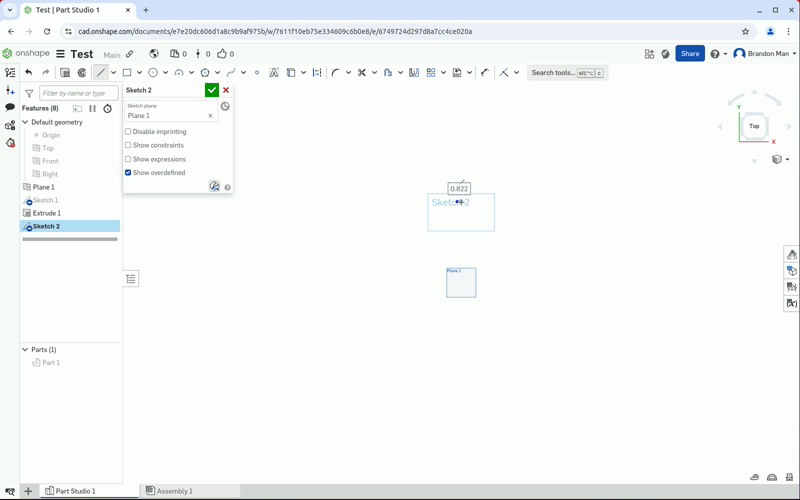
key_up(shift)
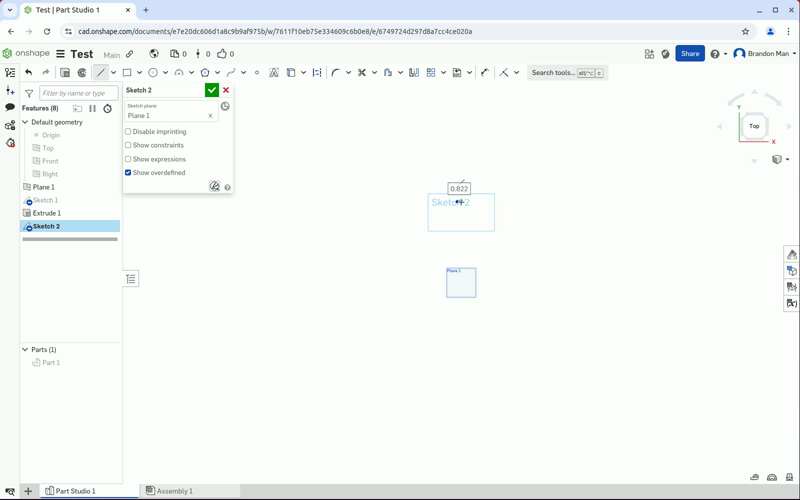
key_down(shift)
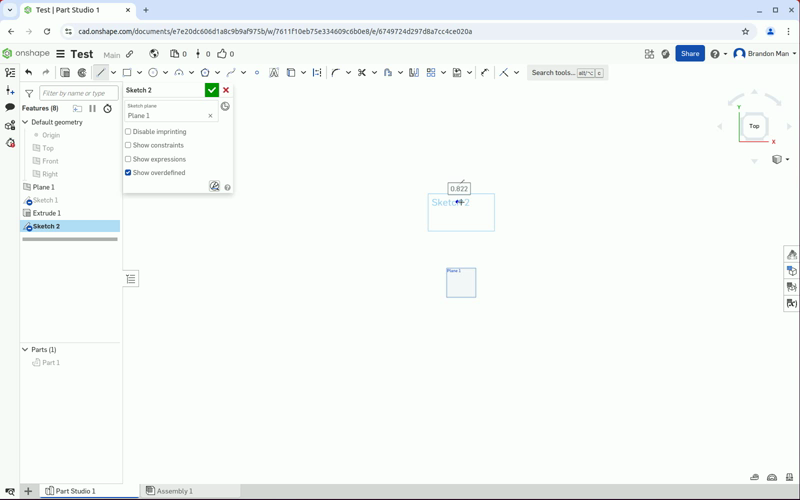
mouse_move(491, 201)
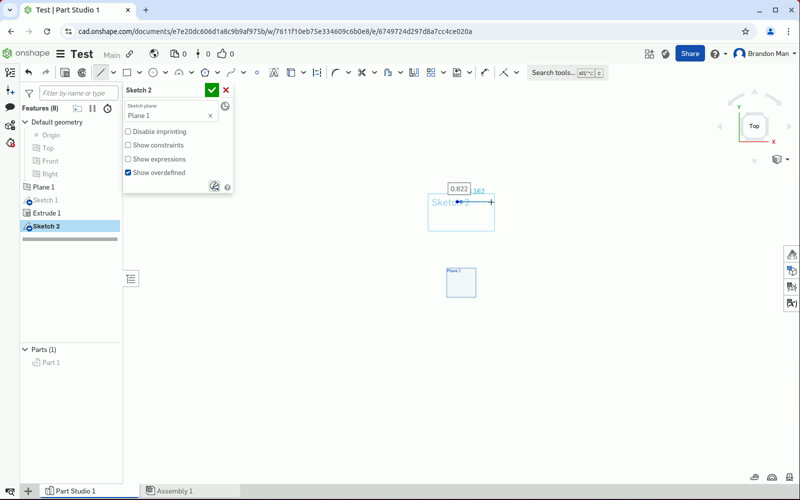
mouse_move(463, 201)
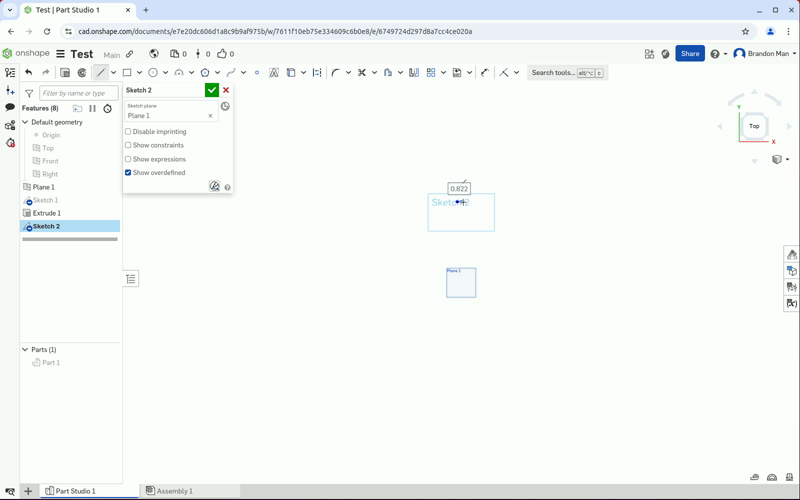
scroll(6)
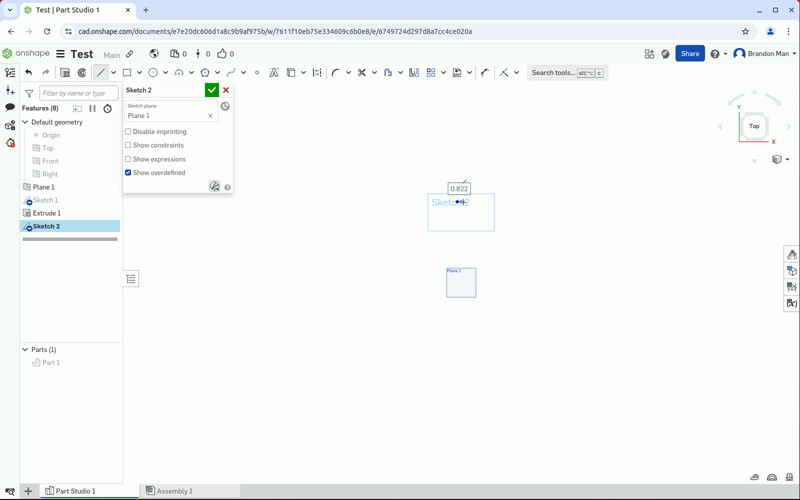
scroll(6)
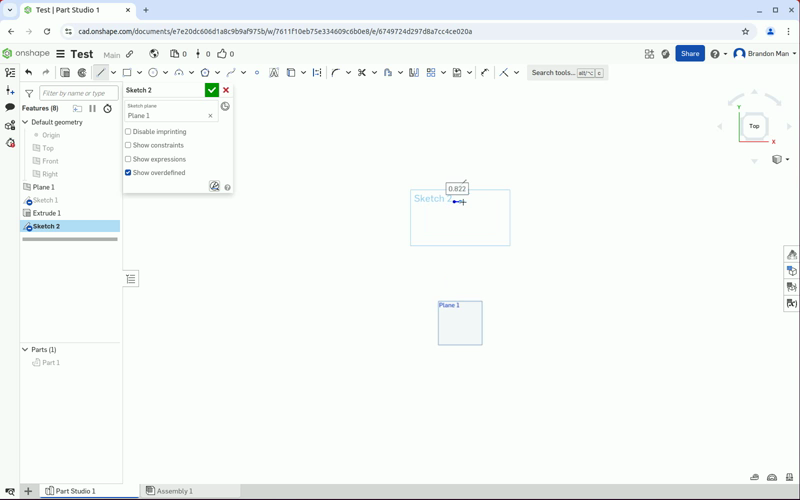
scroll(6)
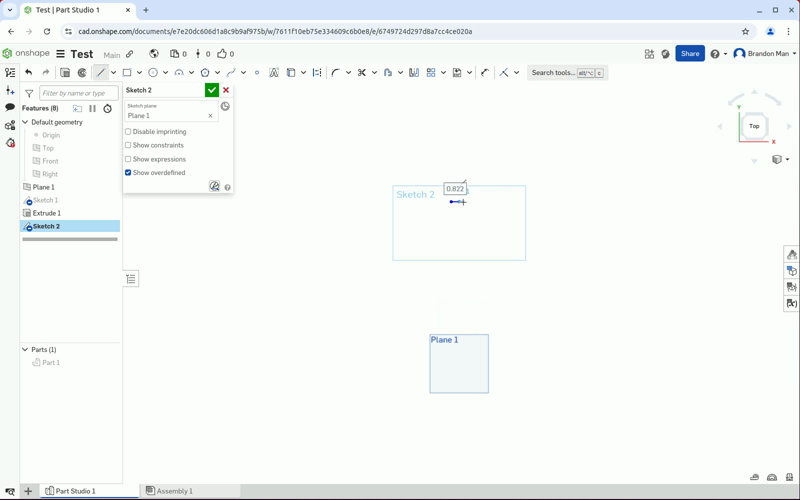
scroll(6)
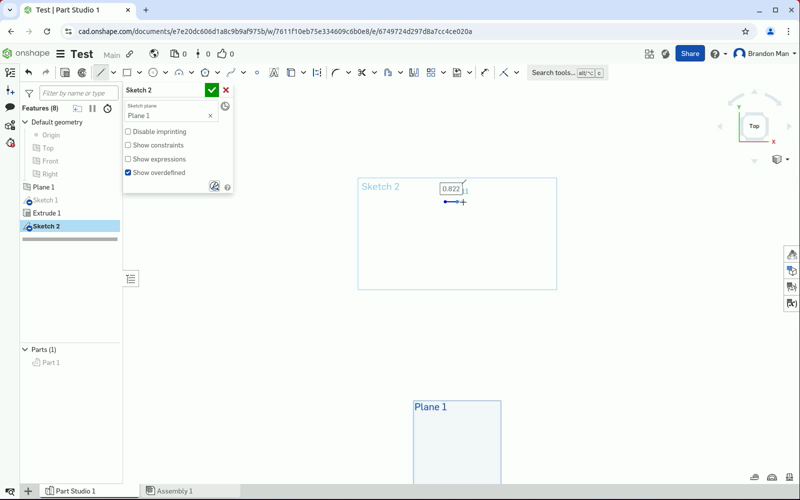
scroll(6)
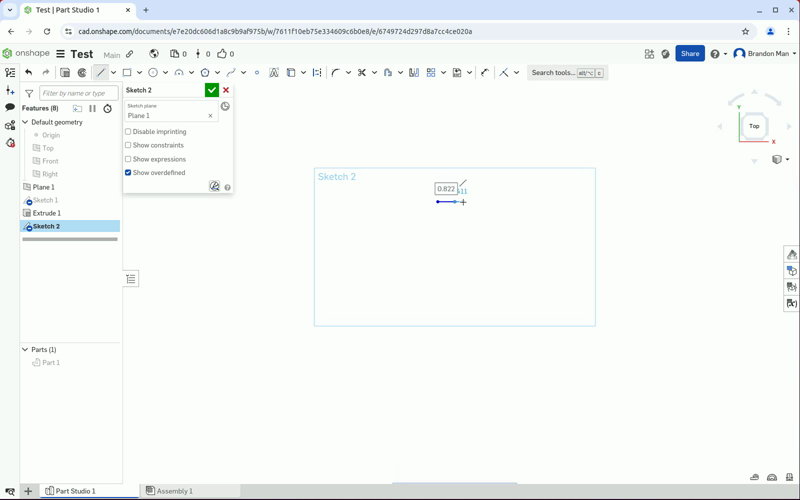
scroll(6)
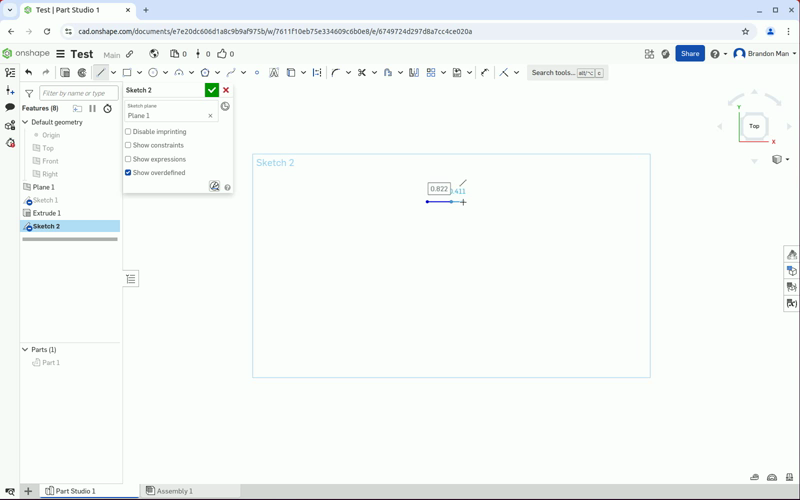
scroll(6)
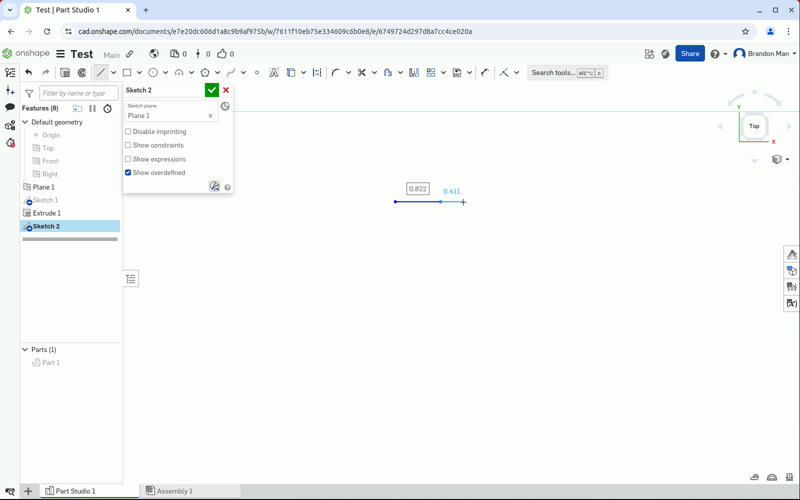
click(463, 201)
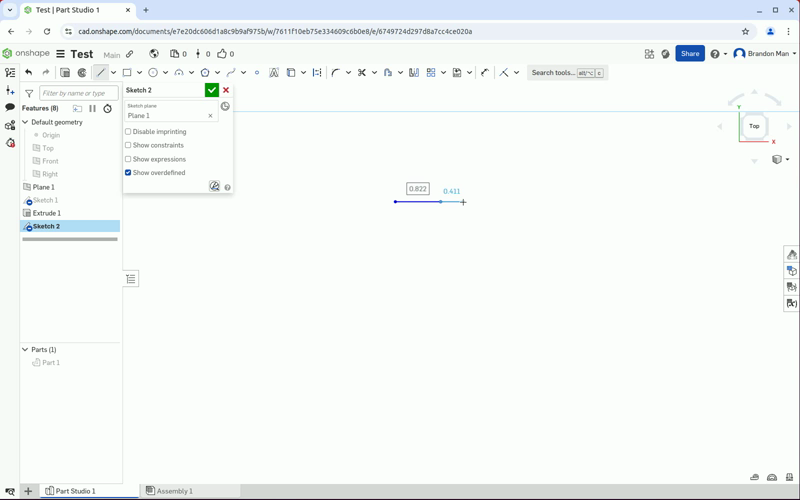
scroll(-6)
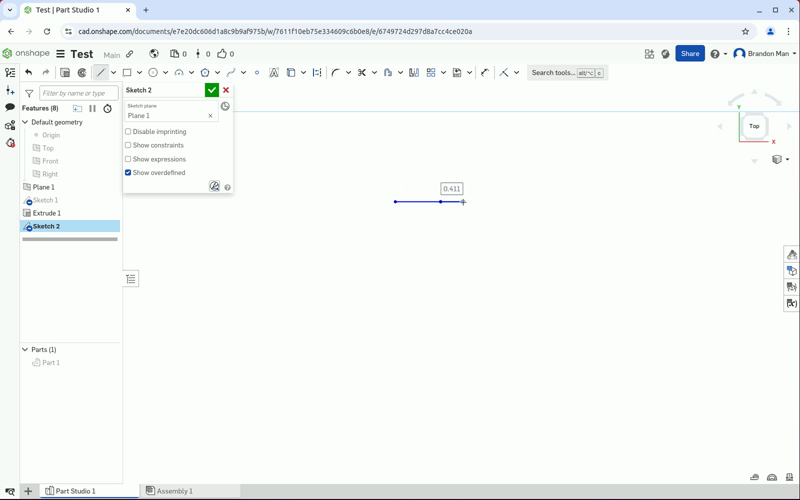
scroll(-6)
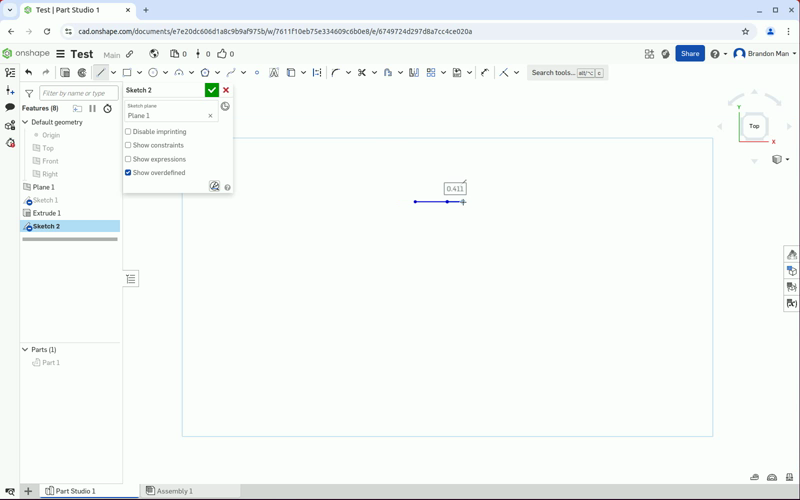
scroll(-6)
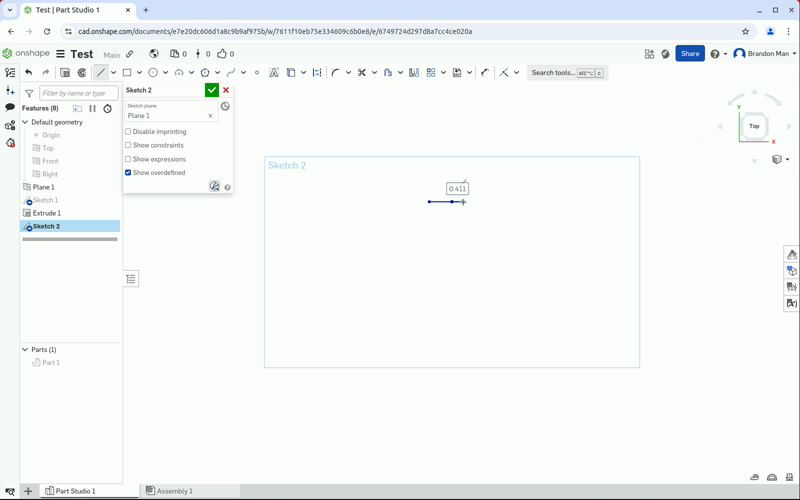
scroll(-6)
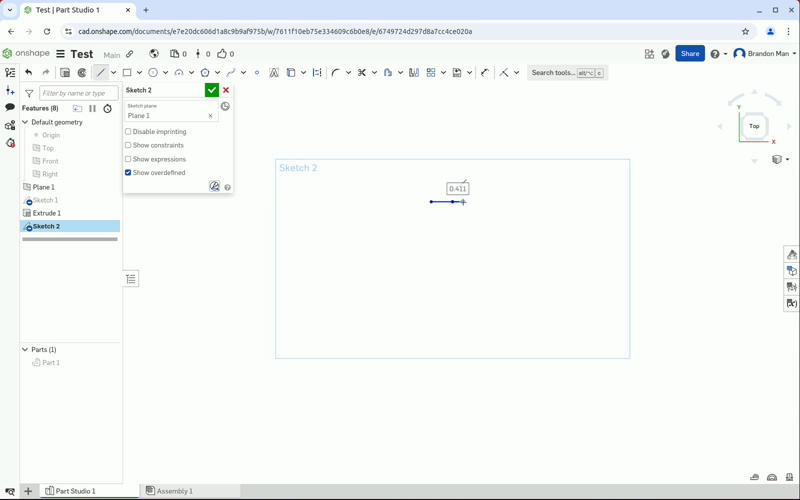
scroll(-6)
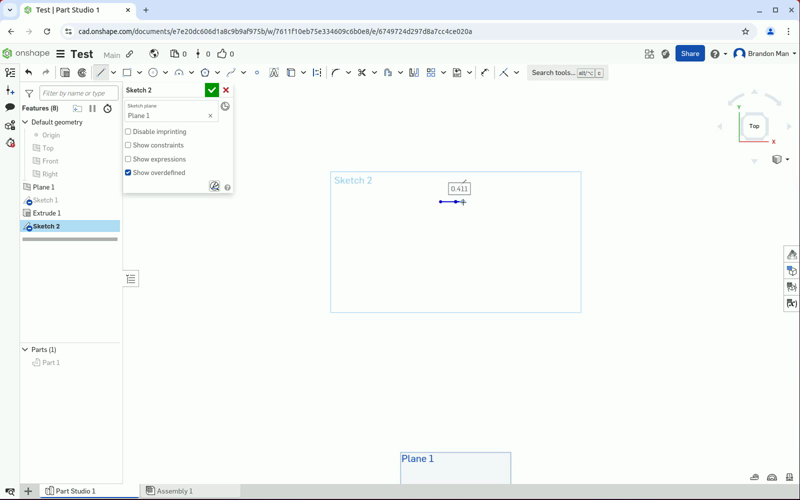
scroll(-6)
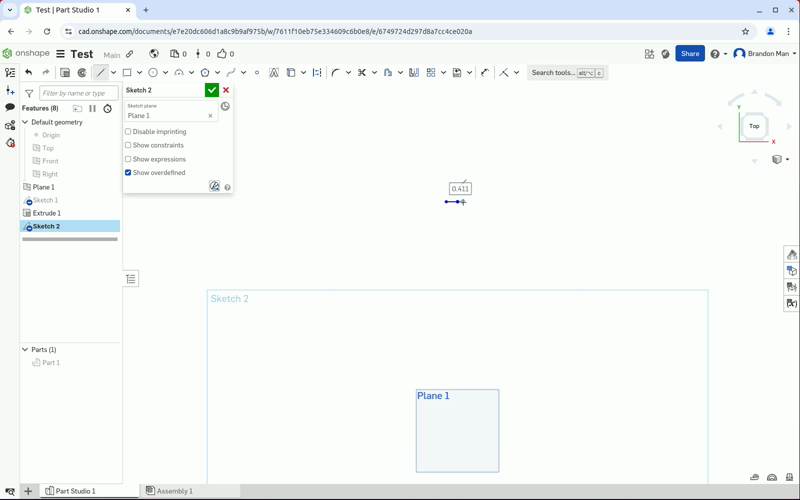
scroll(-6)
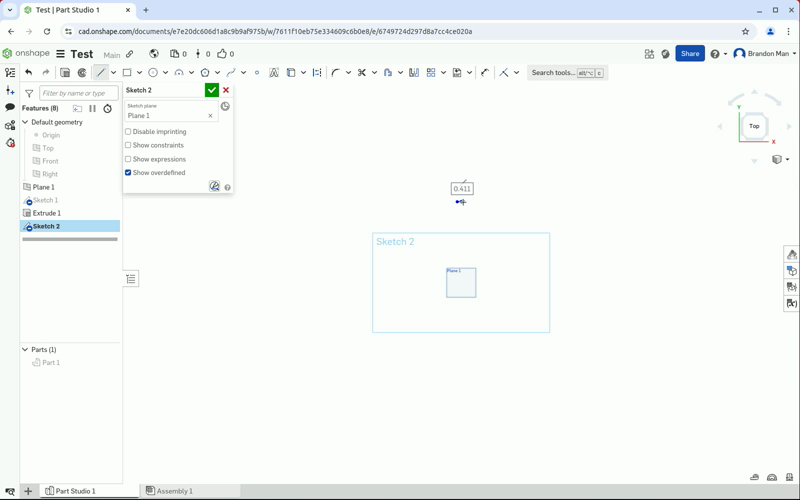
key_up(shift)
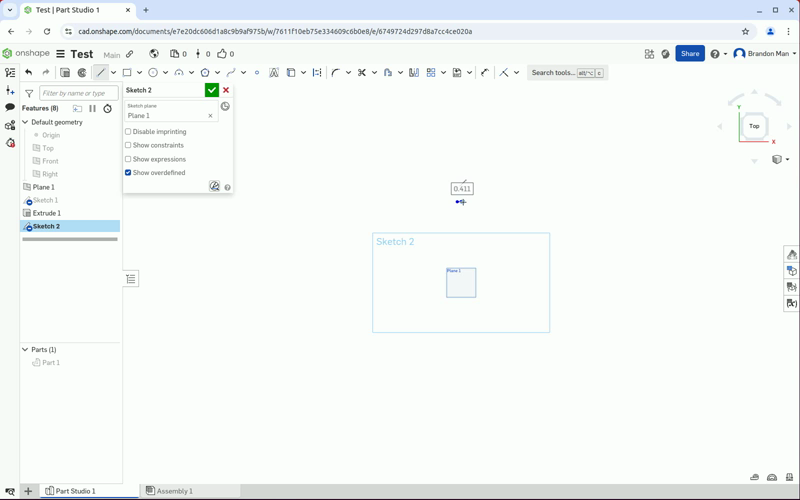
key_down(shift)
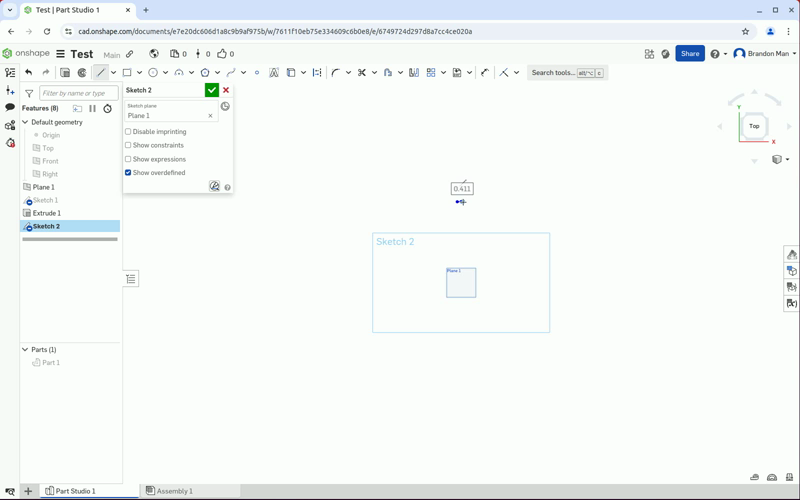
mouse_move(567, 201)
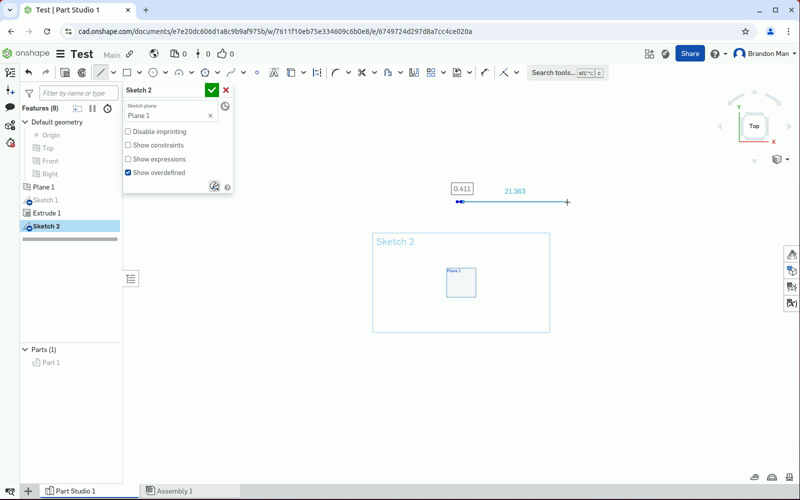
click(567, 201)
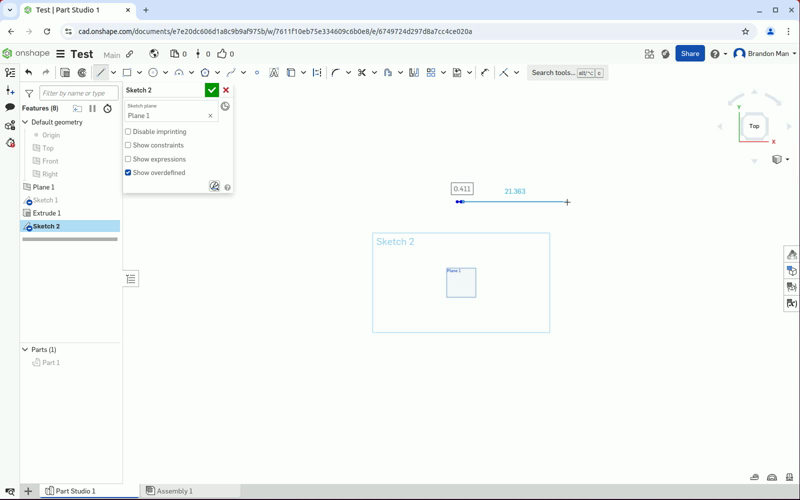
key_up(shift)
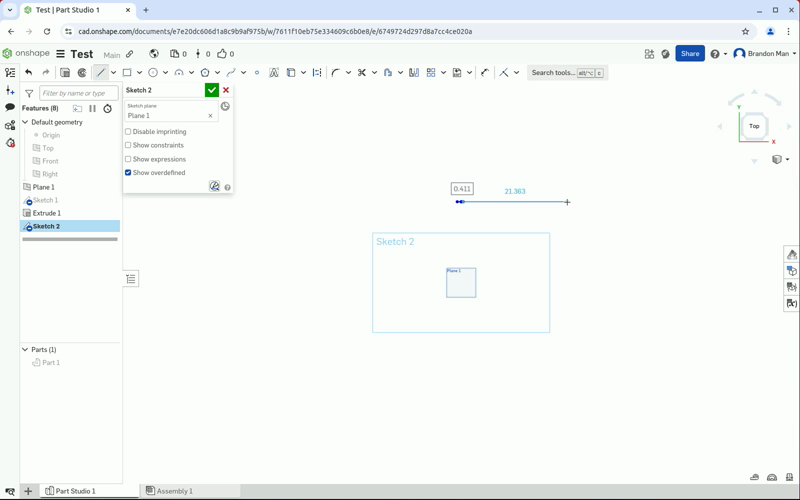
key_down(shift)
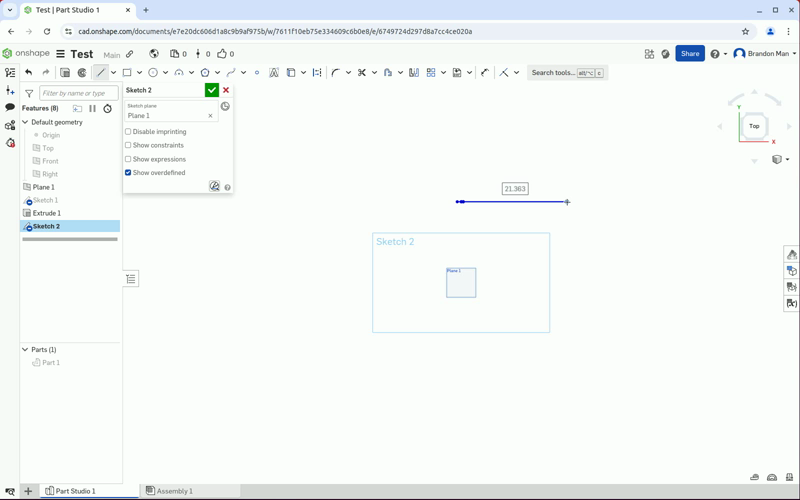
mouse_move(589, 201)
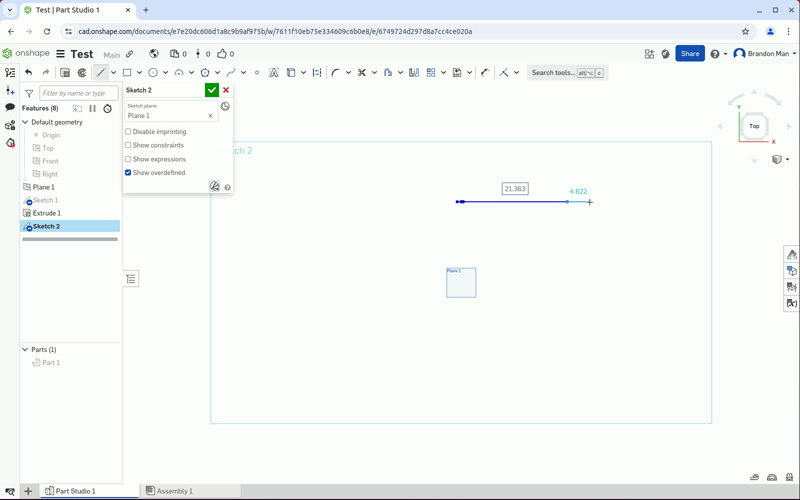
mouse_move(569, 201)
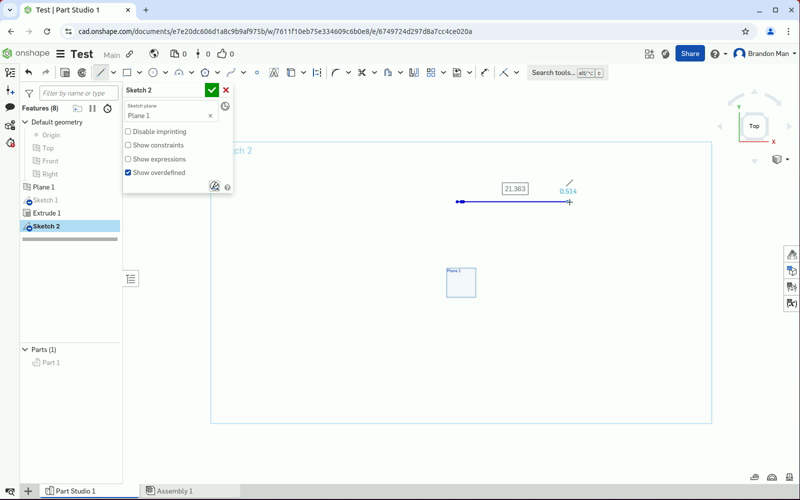
scroll(6)
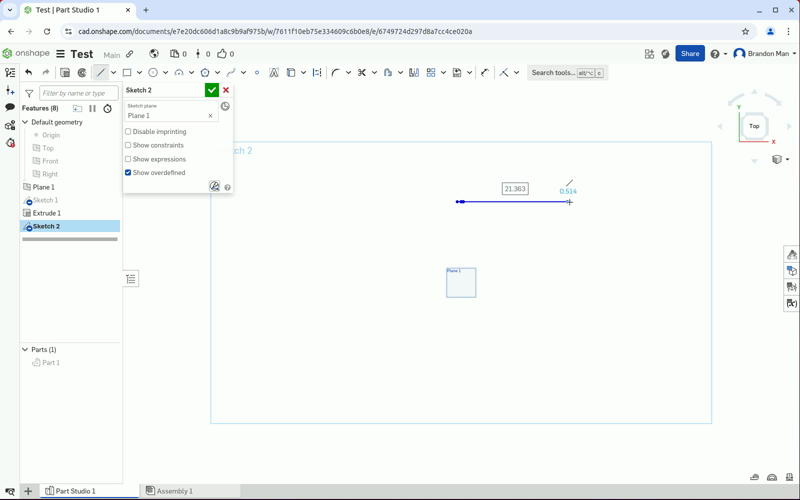
scroll(6)
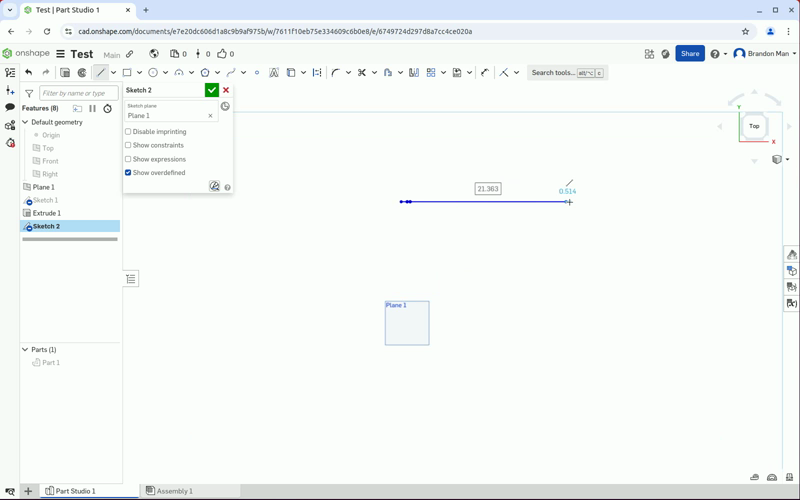
scroll(6)
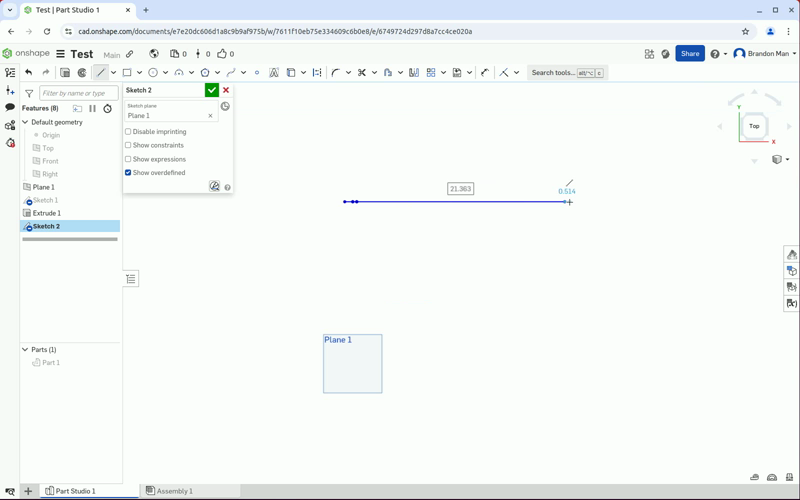
scroll(6)
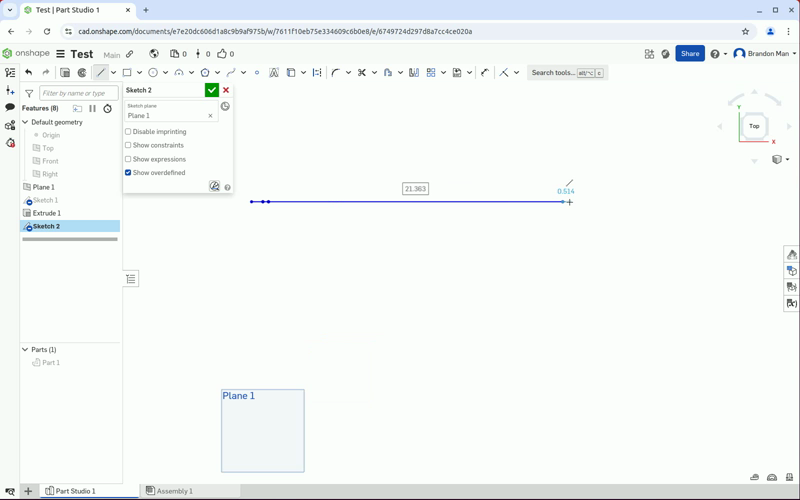
scroll(6)
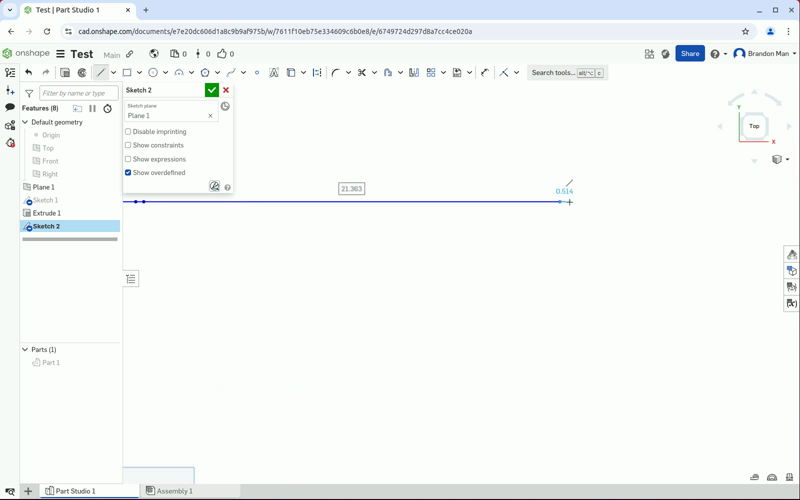
scroll(6)
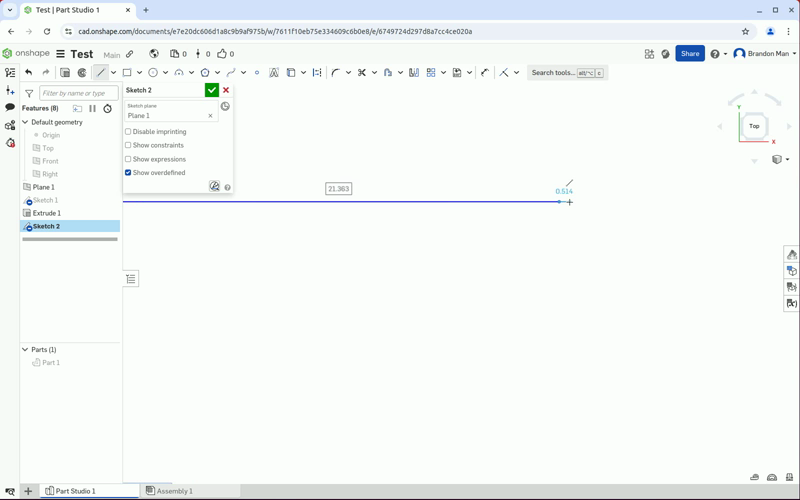
scroll(6)
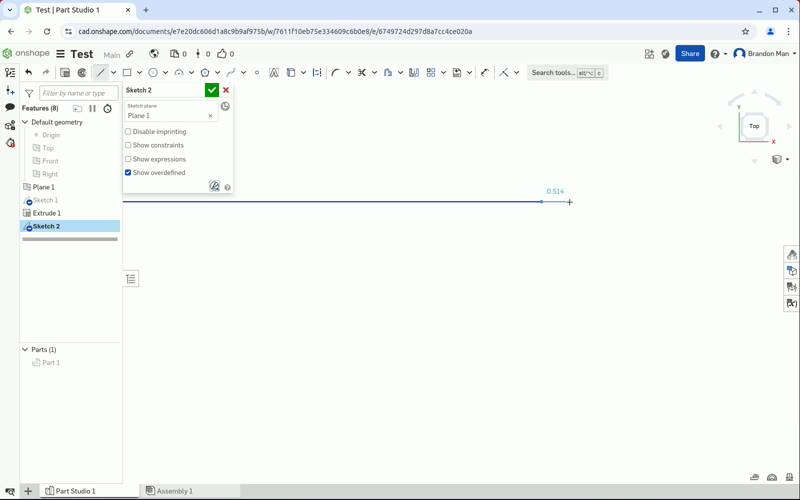
click(569, 201)
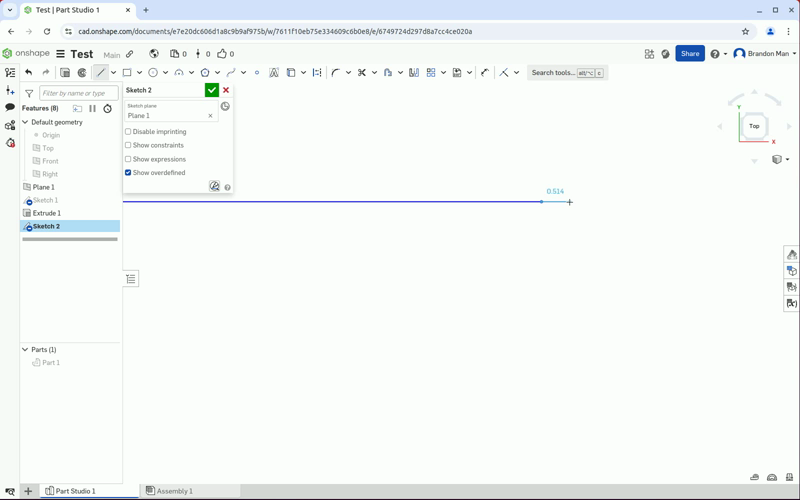
scroll(-6)
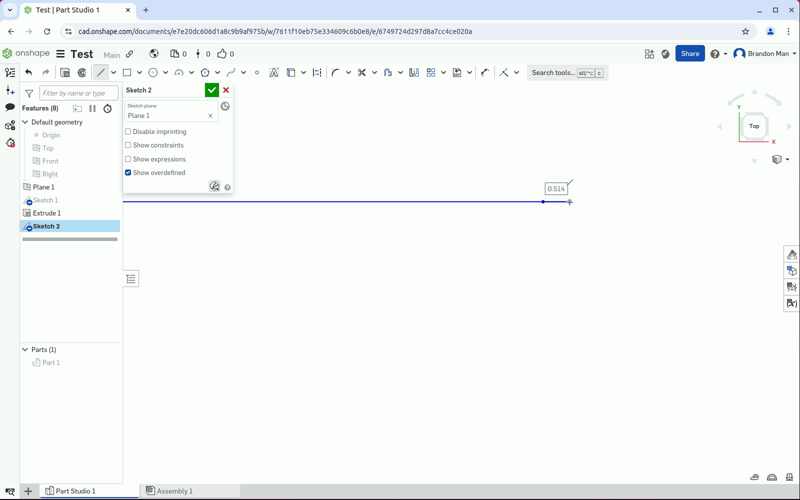
scroll(-6)
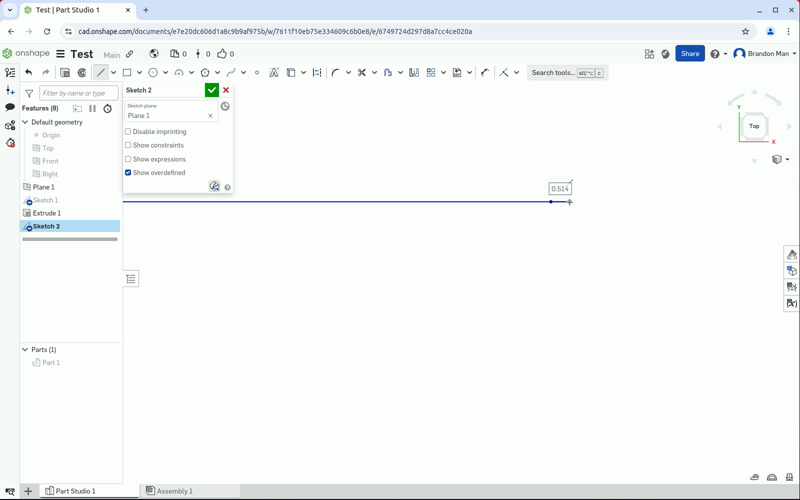
scroll(-6)
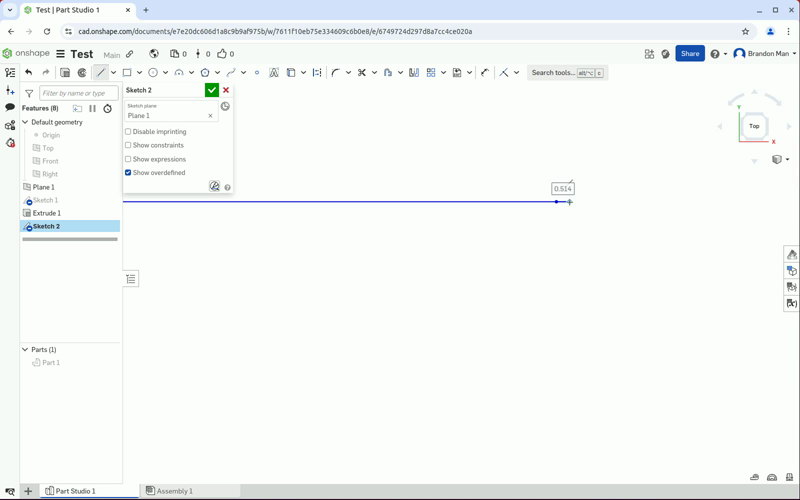
scroll(-6)
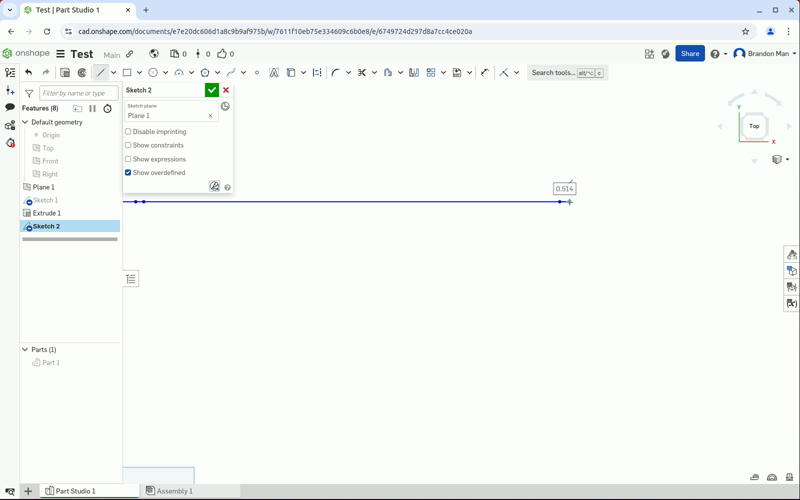
scroll(-6)
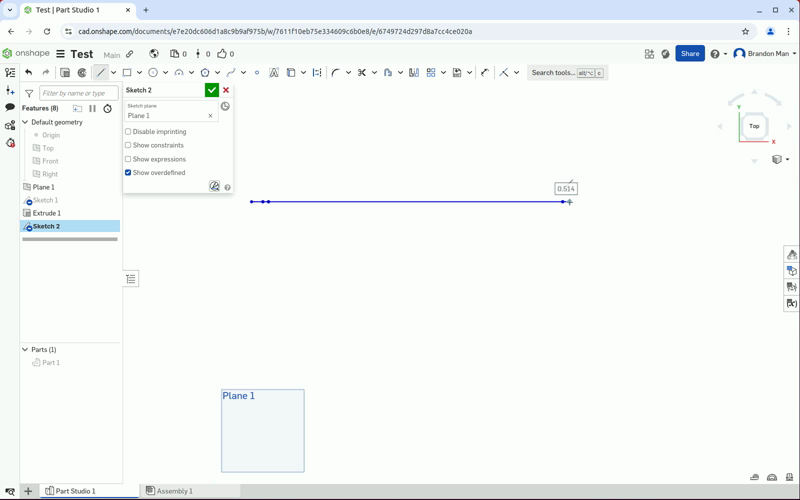
scroll(-6)
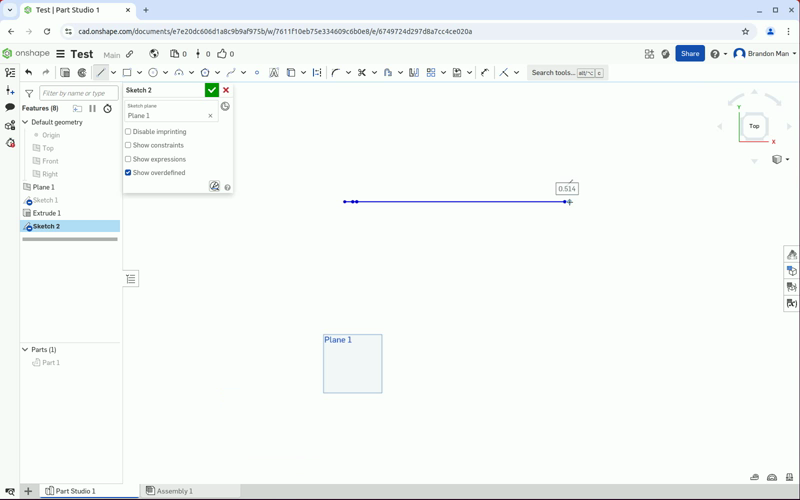
scroll(-6)
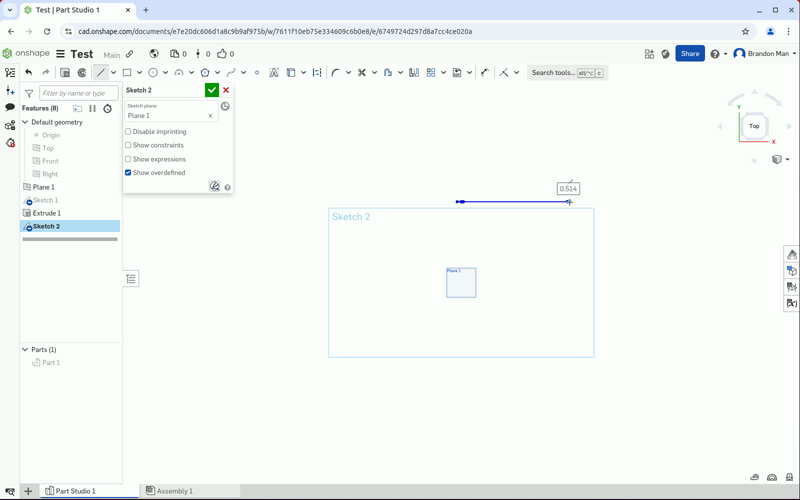
key_up(shift)
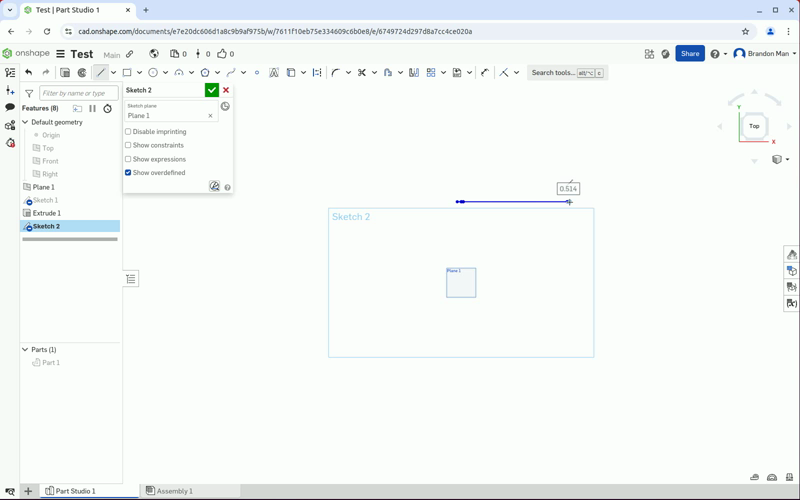
key_down(shift)
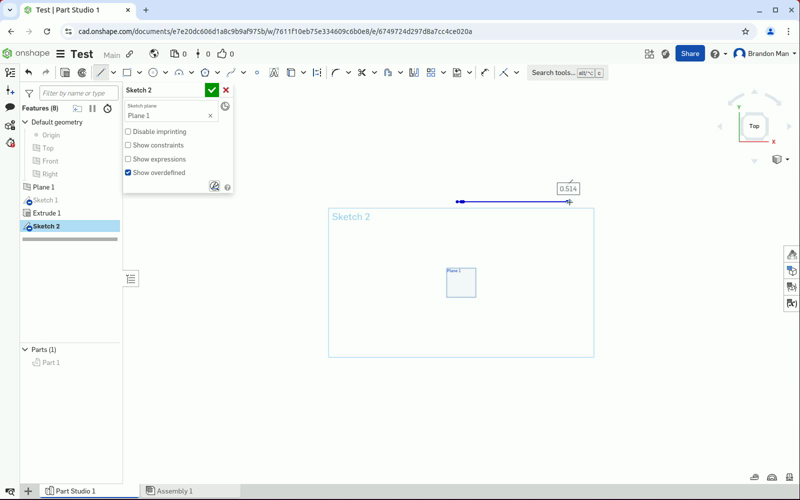
mouse_move(589, 201)
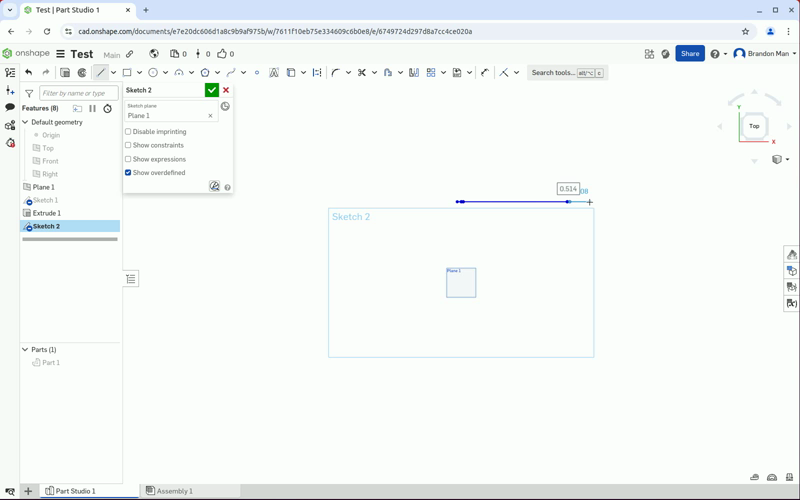
mouse_move(573, 201)
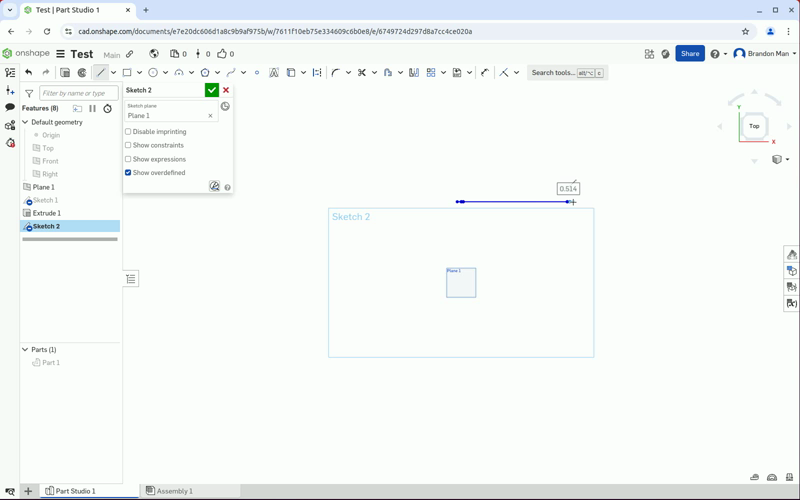
scroll(6)
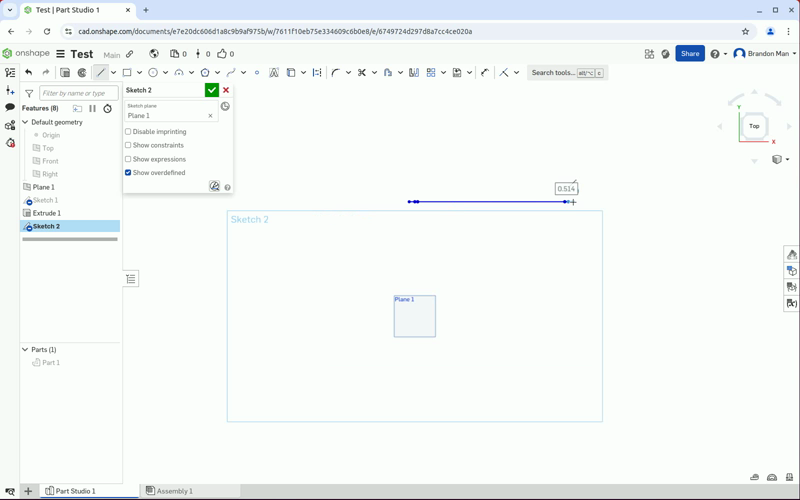
scroll(6)
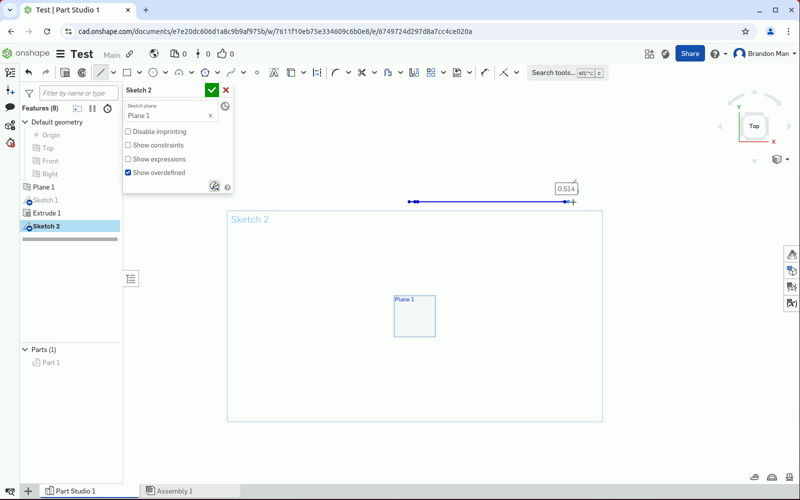
scroll(6)
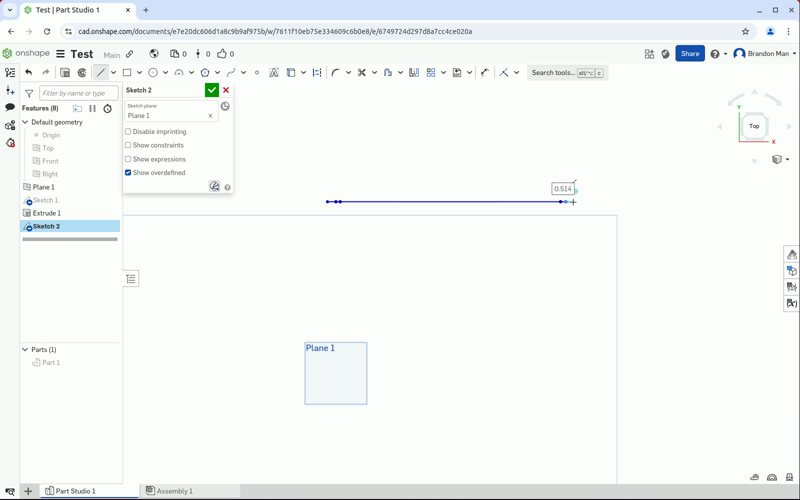
scroll(6)
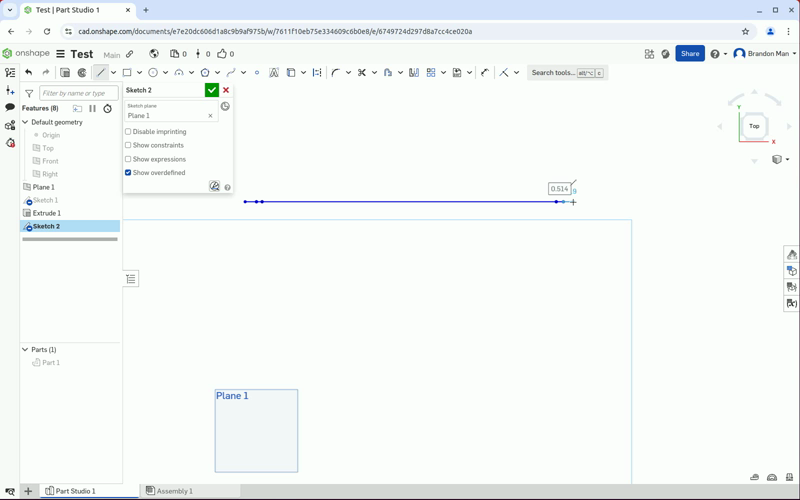
scroll(6)
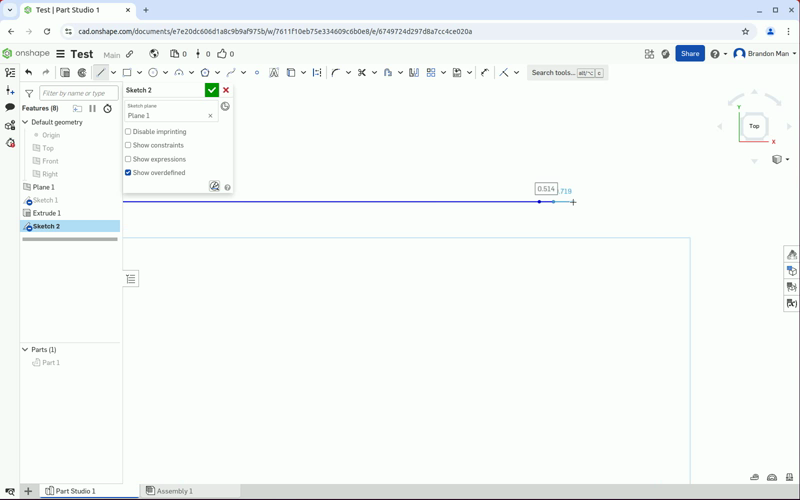
scroll(6)
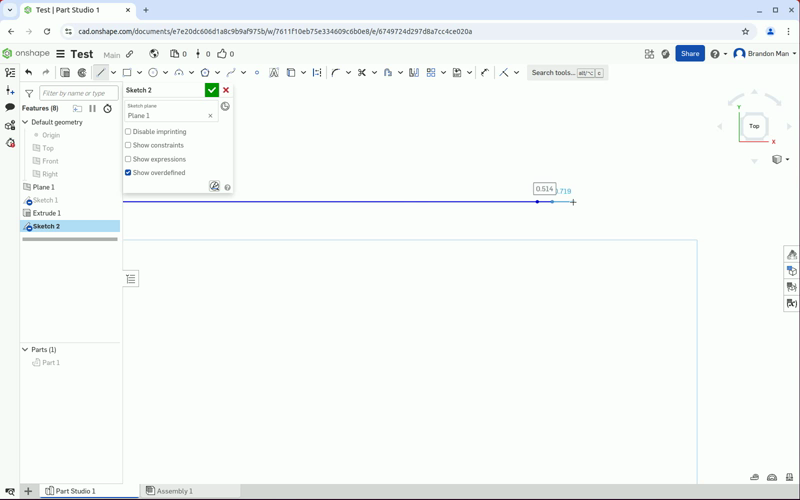
scroll(6)
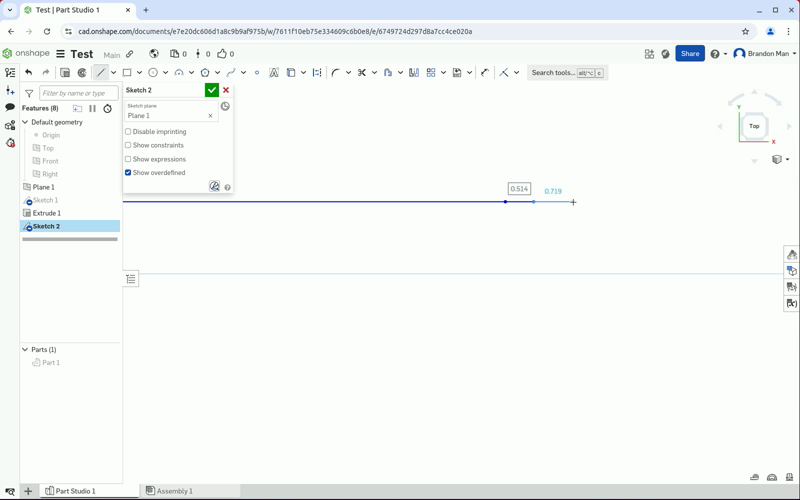
click(573, 201)
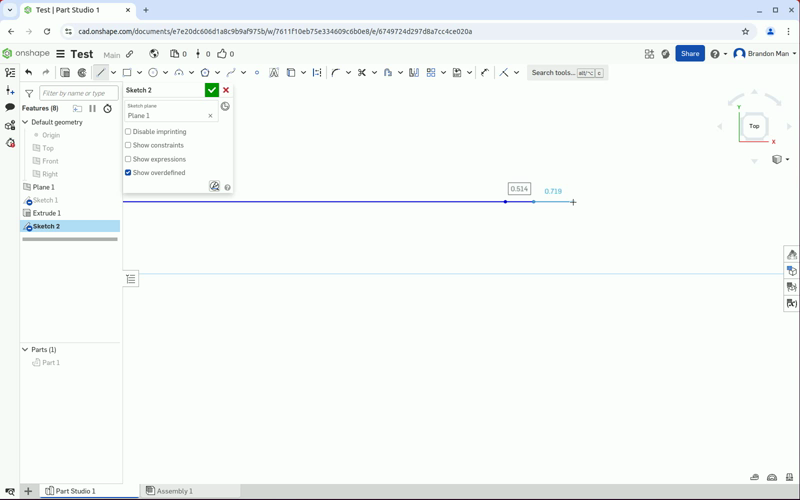
scroll(-6)
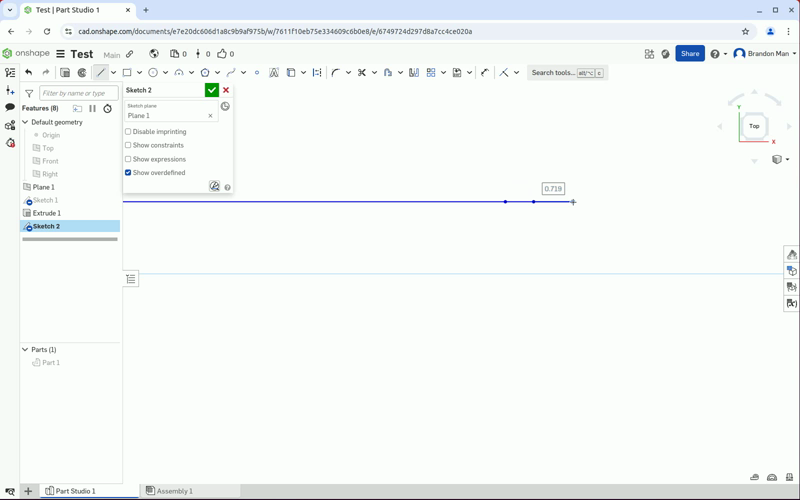
scroll(-6)
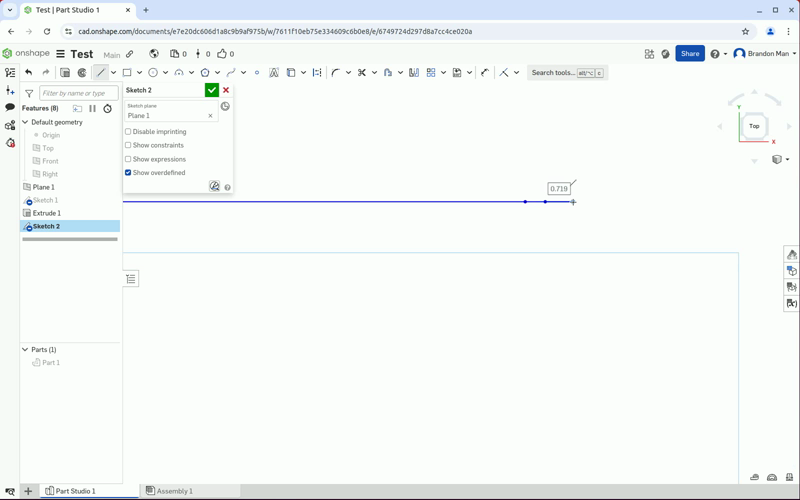
scroll(-6)
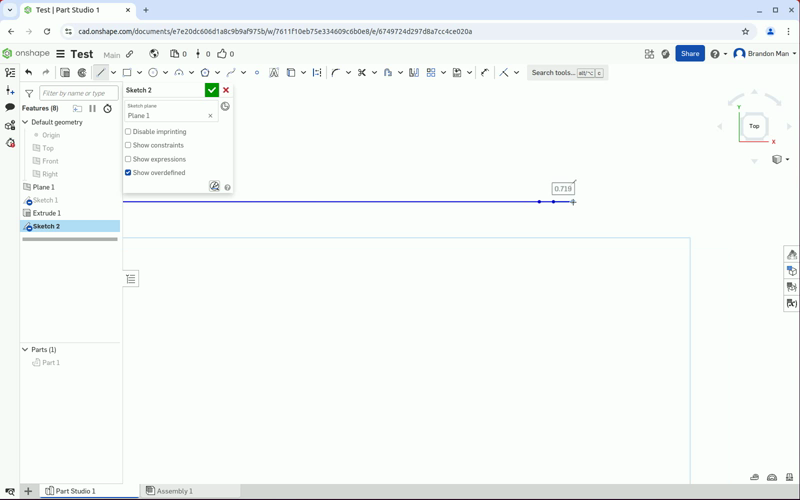
scroll(-6)
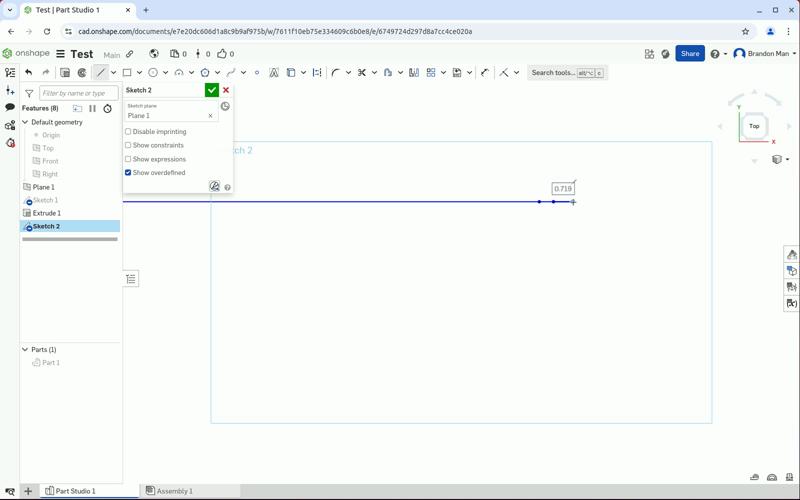
scroll(-6)
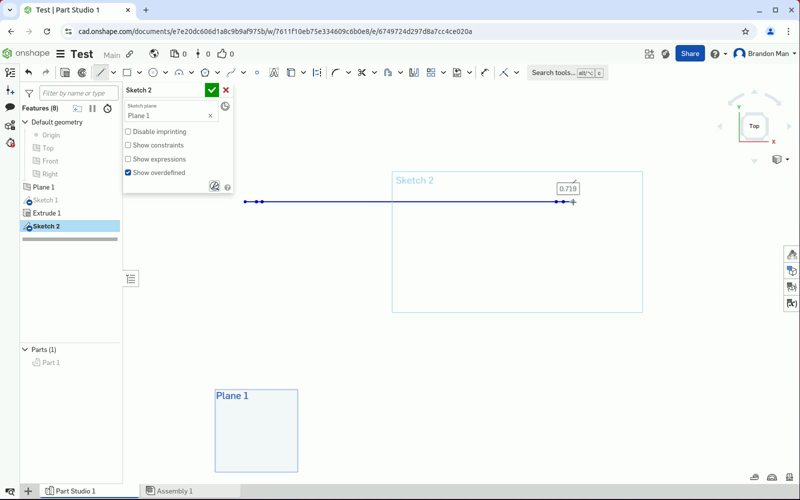
scroll(-6)
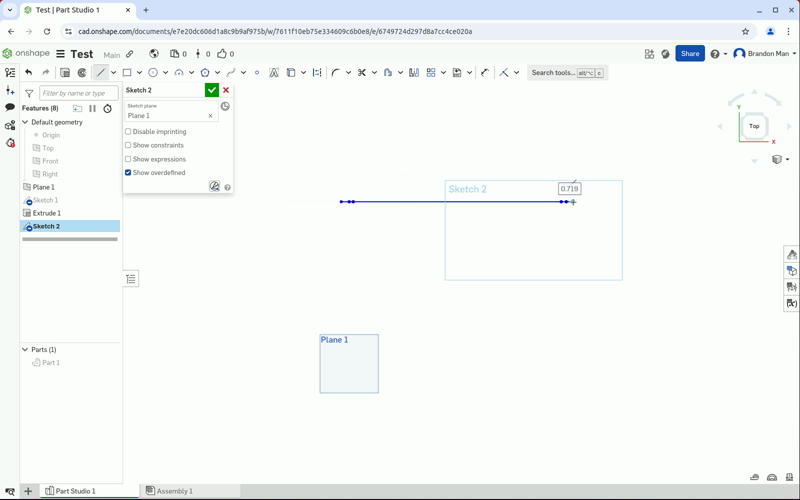
scroll(-6)
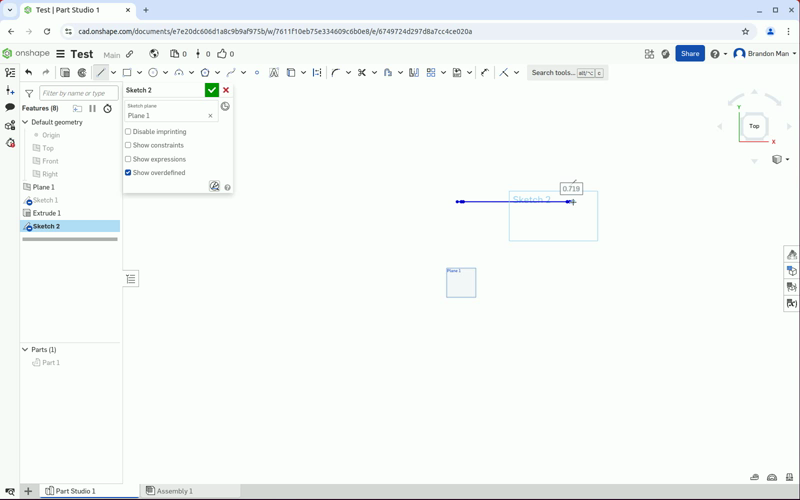
key_up(shift)
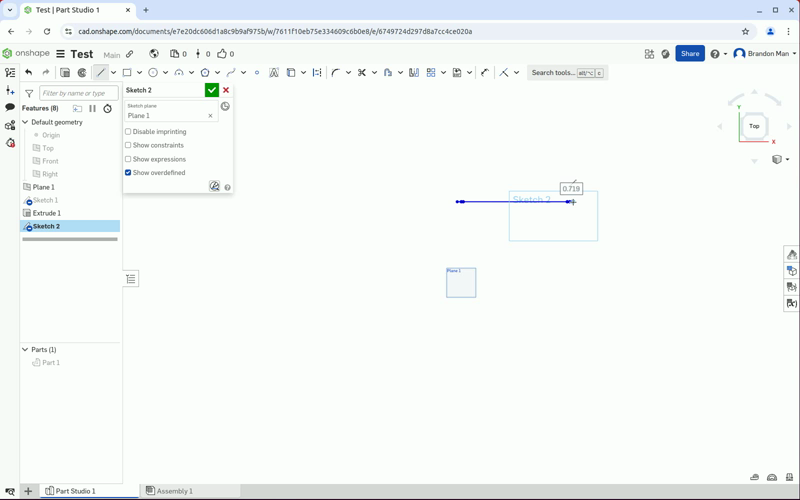
key_down(shift)
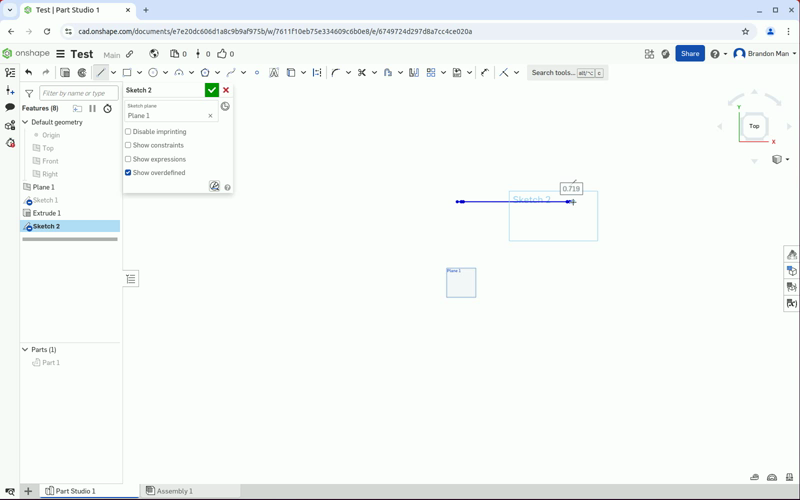
mouse_move(589, 201)
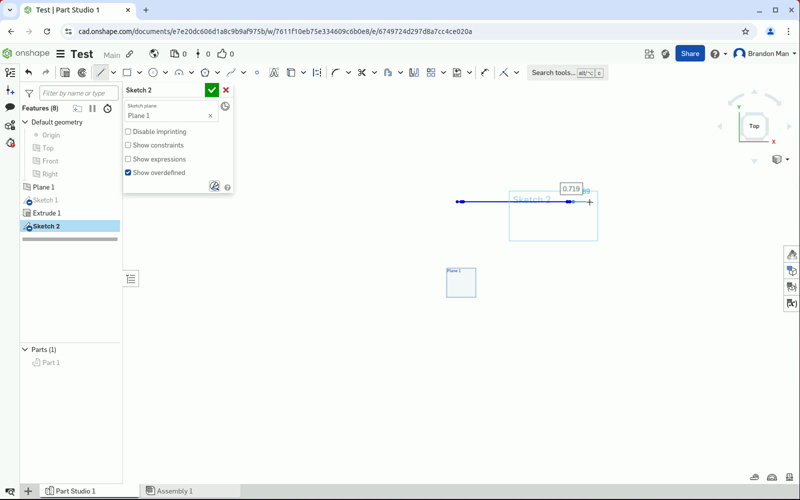
mouse_move(573, 198)
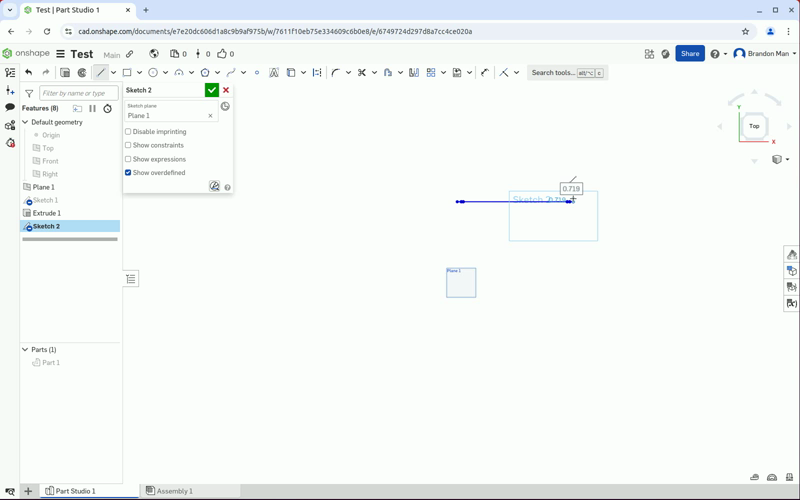
scroll(6)
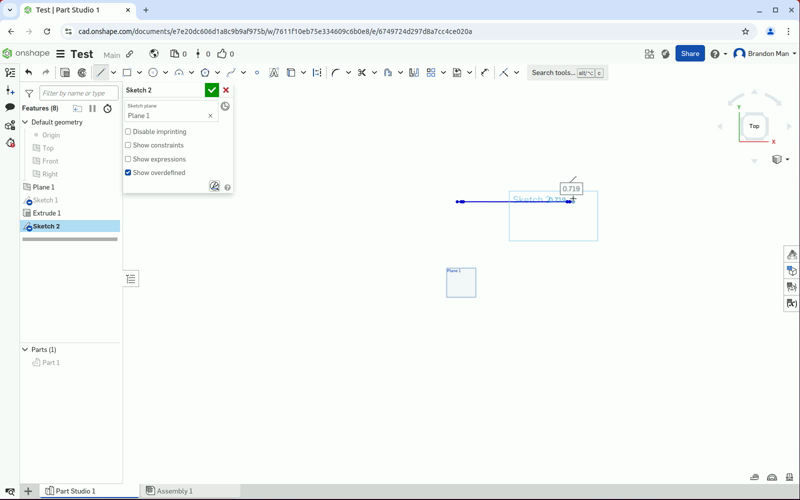
scroll(6)
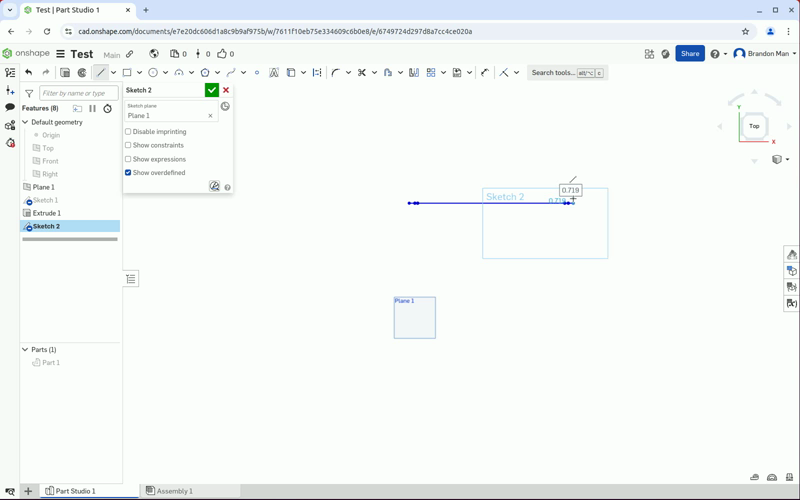
scroll(6)
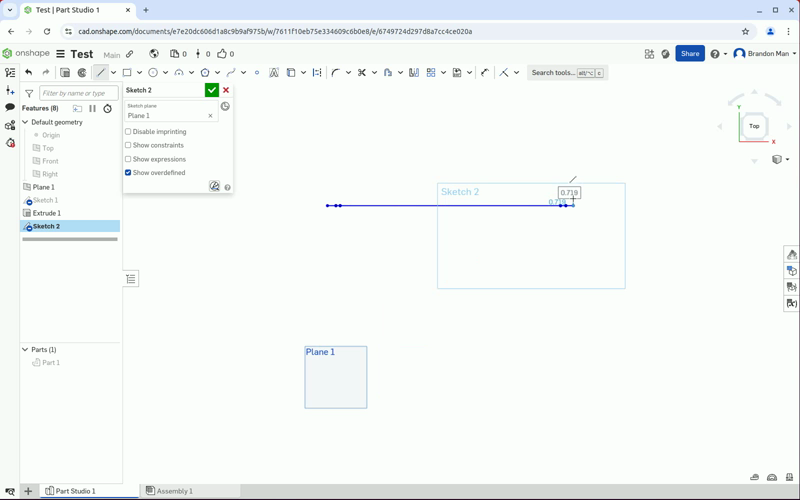
scroll(6)
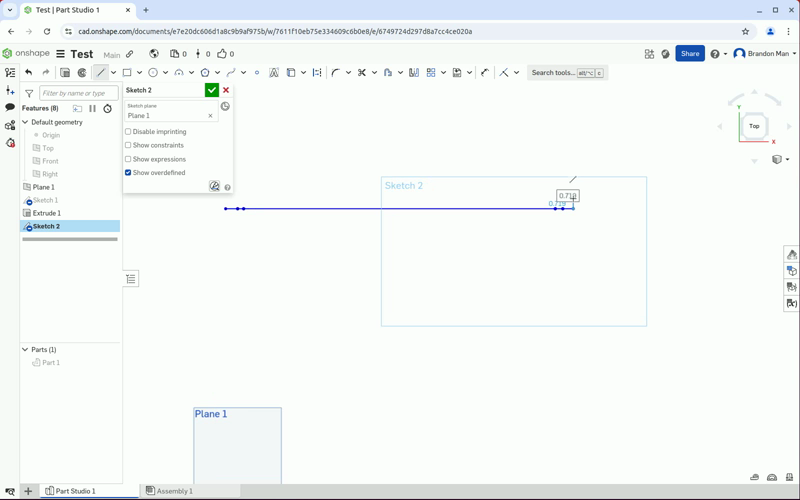
scroll(6)
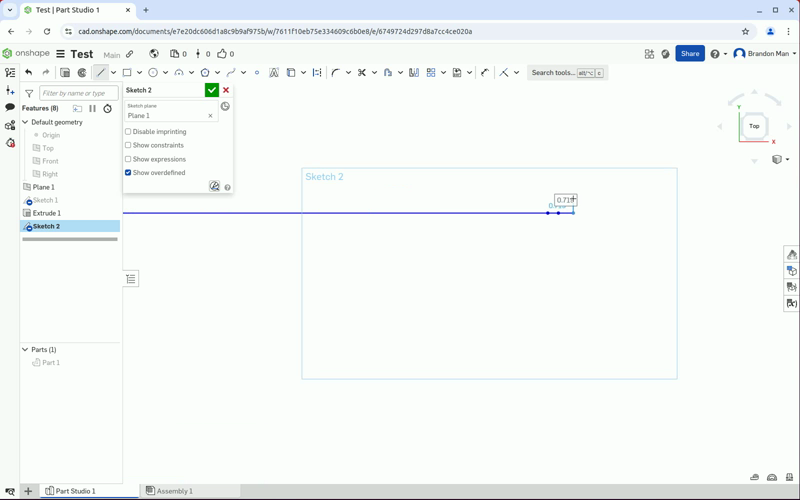
scroll(6)
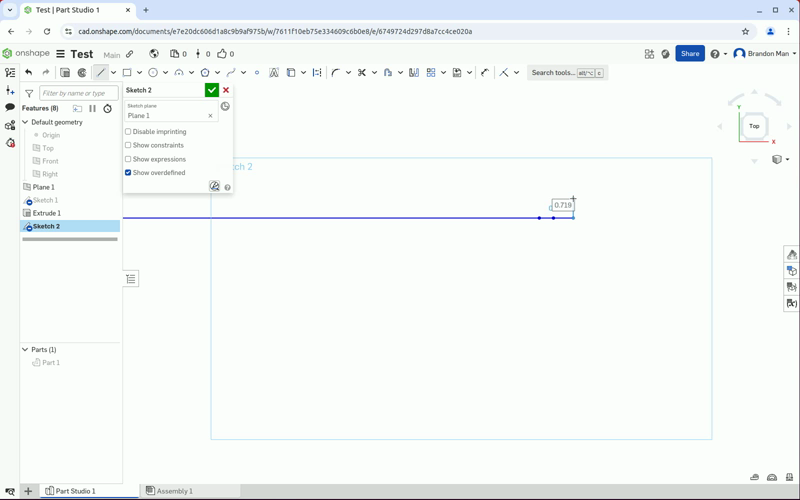
scroll(6)
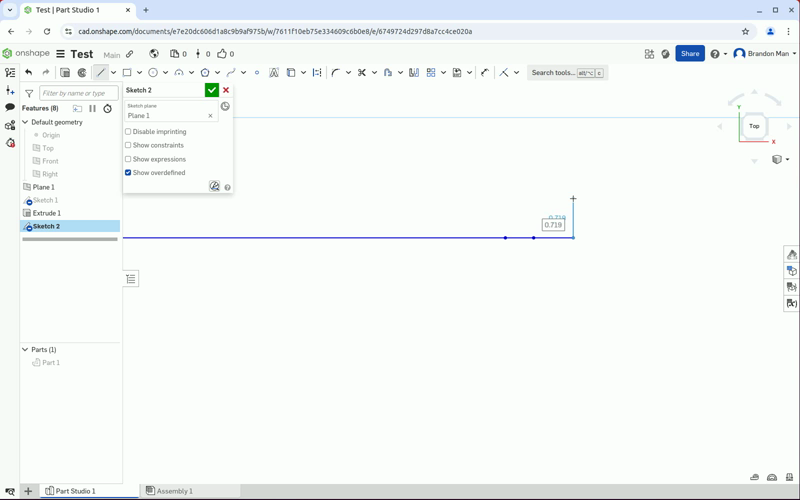
click(573, 198)
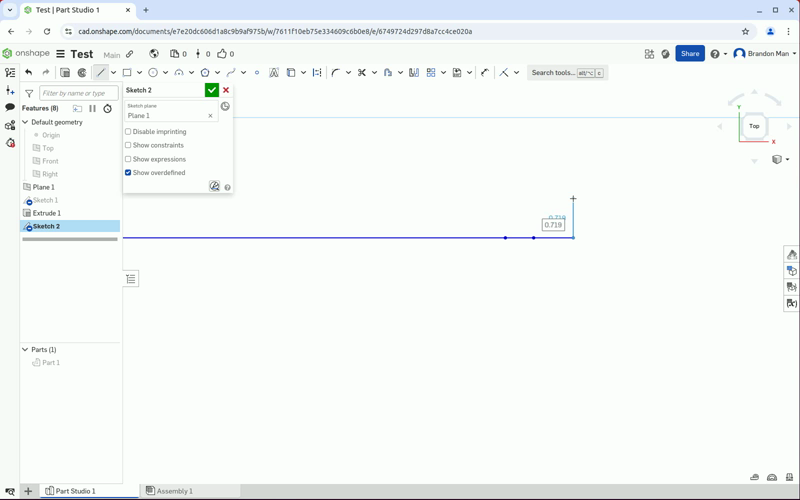
scroll(-6)
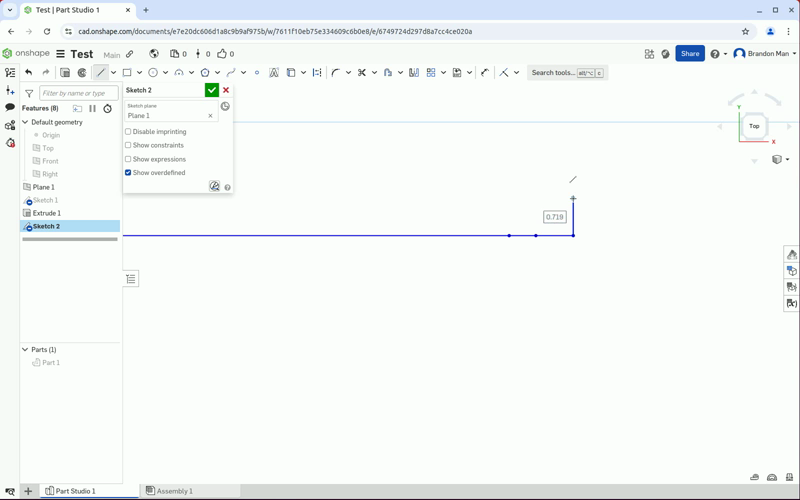
scroll(-6)
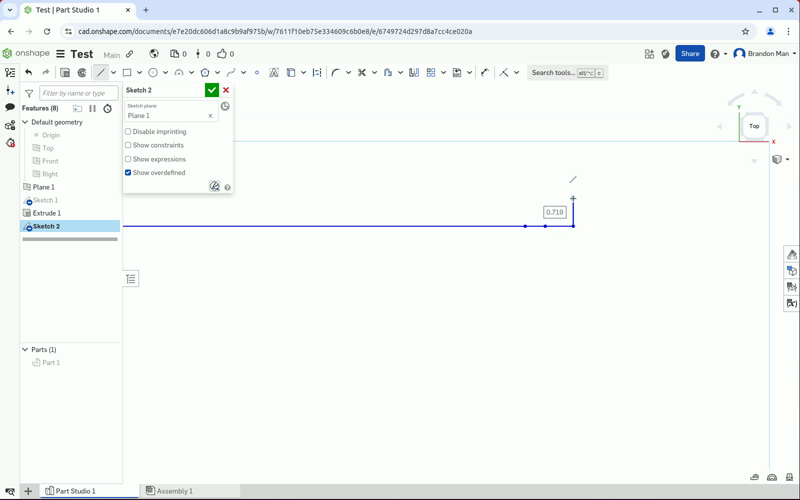
scroll(-6)
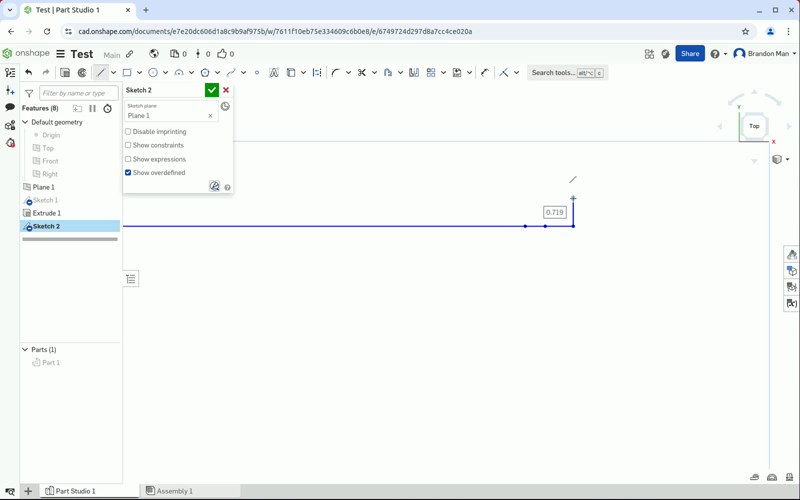
scroll(-6)
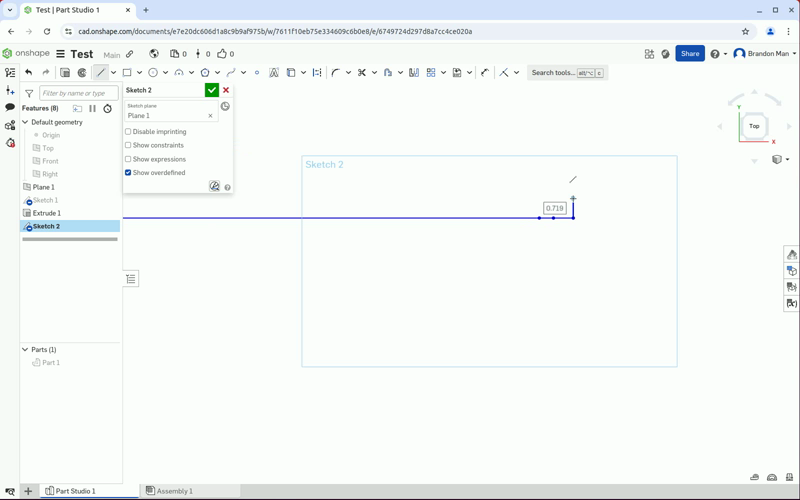
scroll(-6)
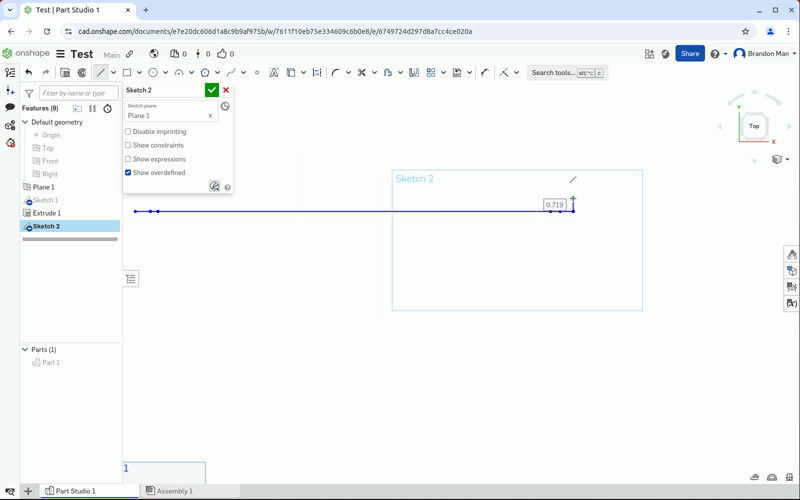
scroll(-6)
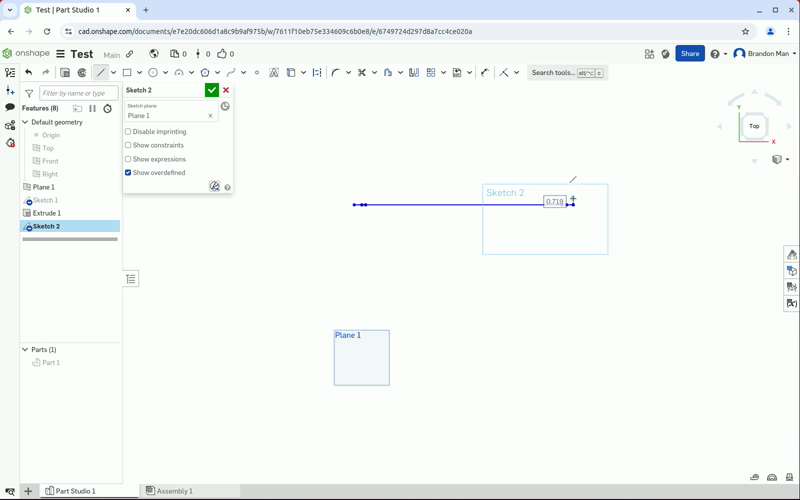
scroll(-6)
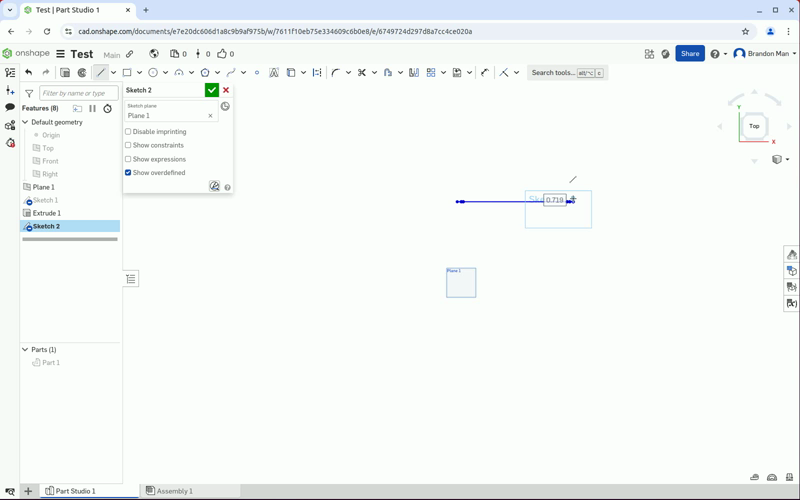
key_up(shift)
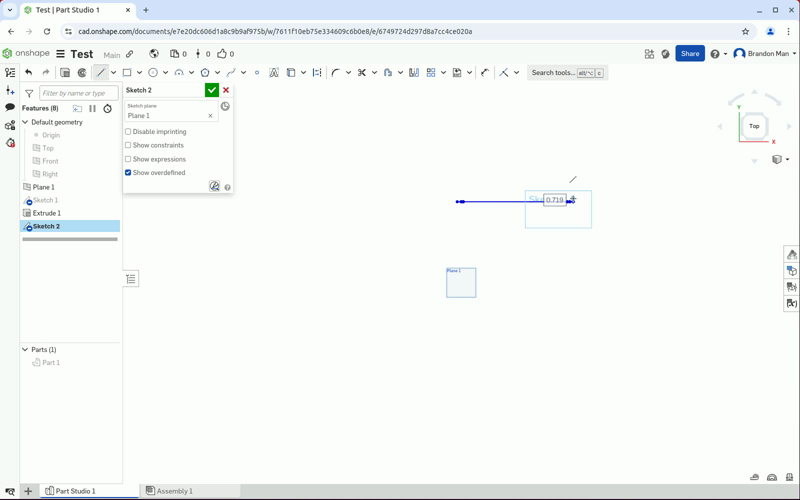
key_down(shift)
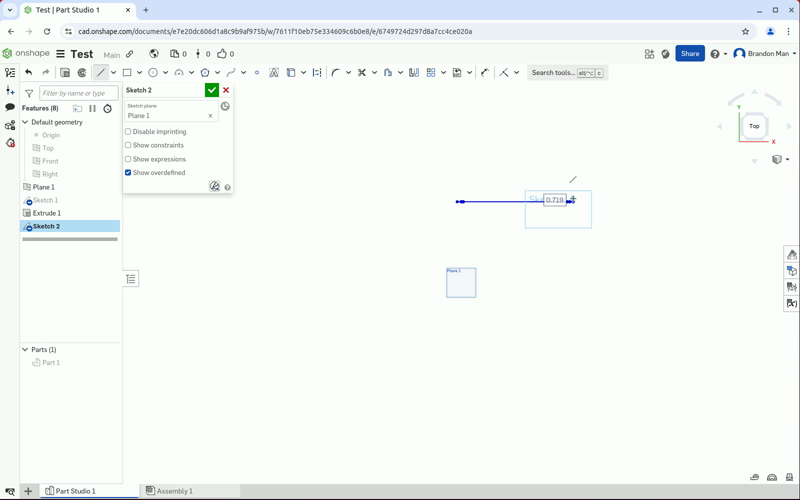
mouse_move(457, 198)
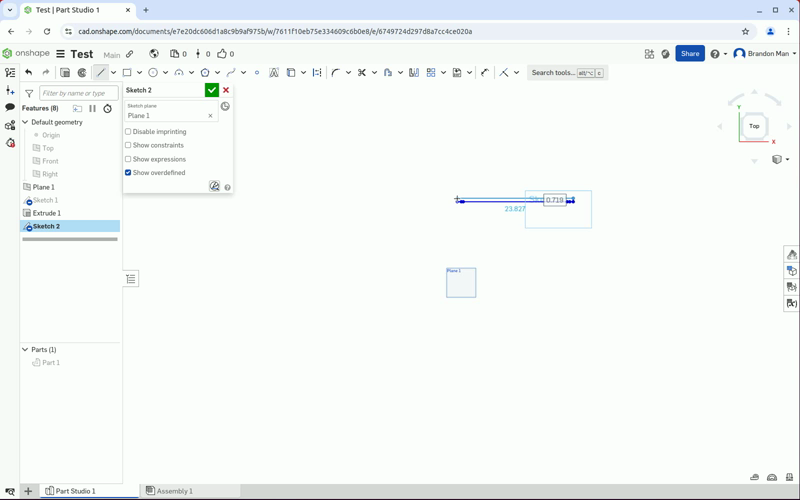
scroll(6)
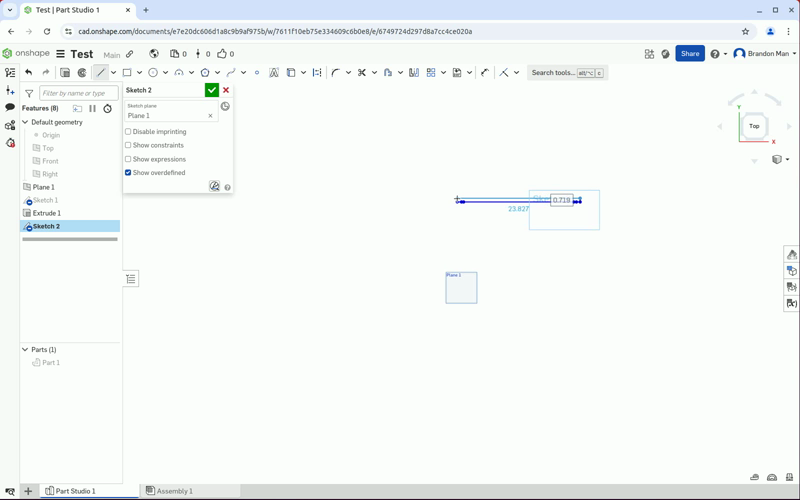
scroll(6)
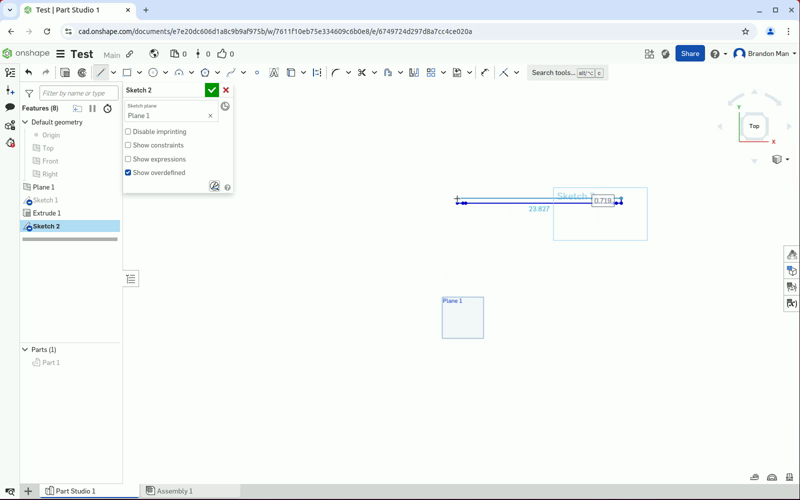
scroll(6)
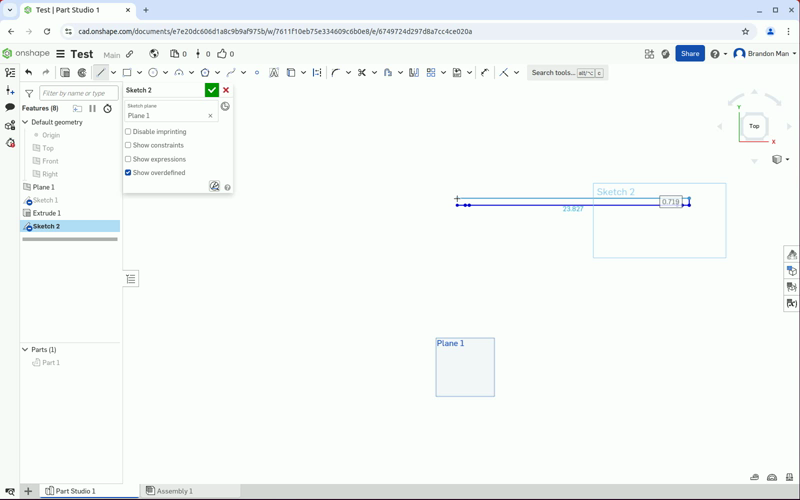
scroll(6)
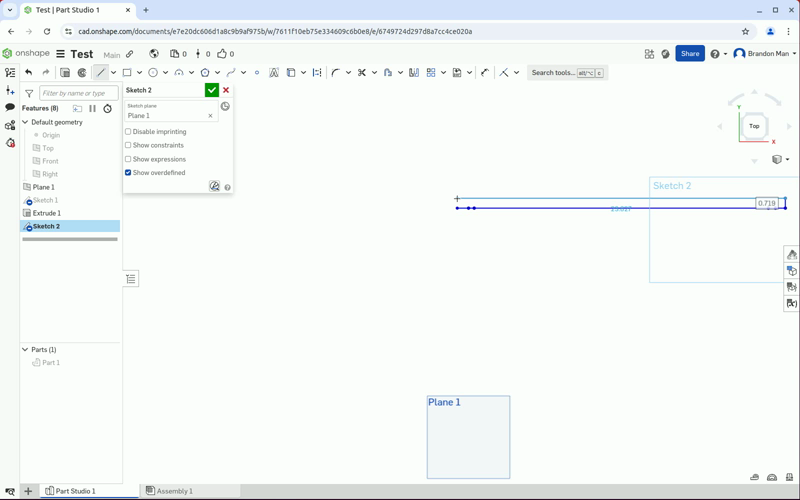
scroll(6)
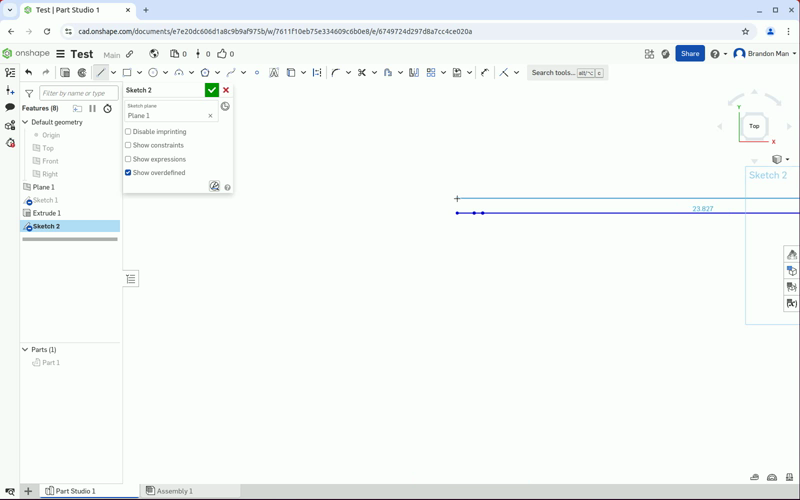
scroll(6)
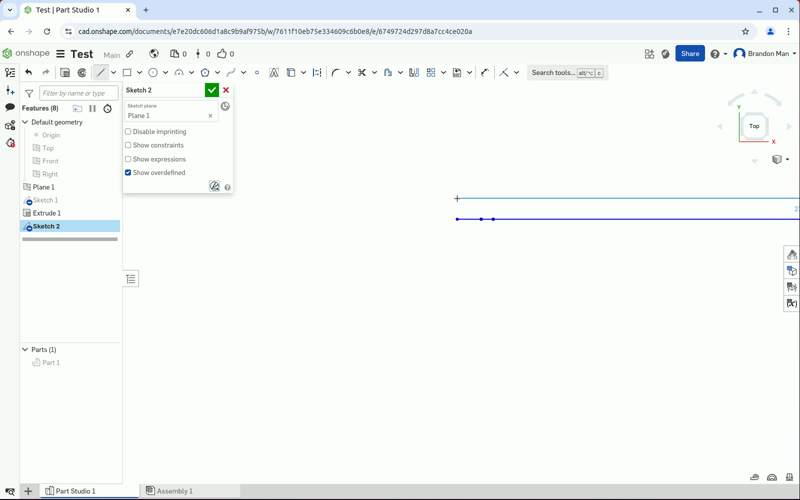
scroll(6)
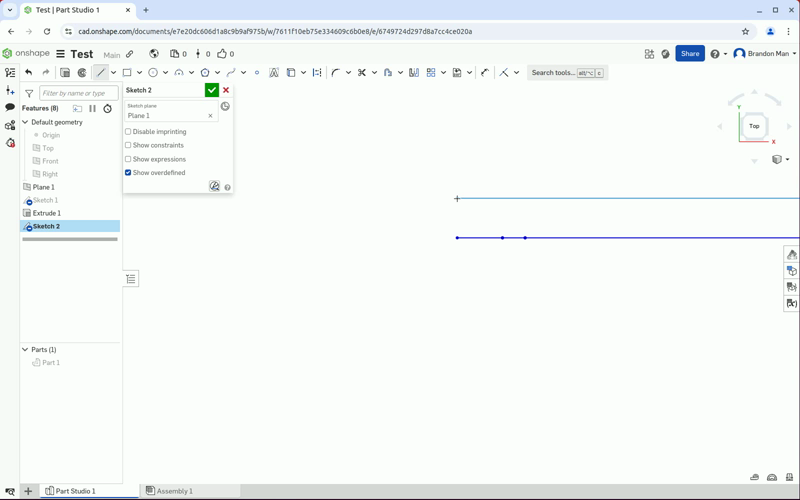
click(457, 198)
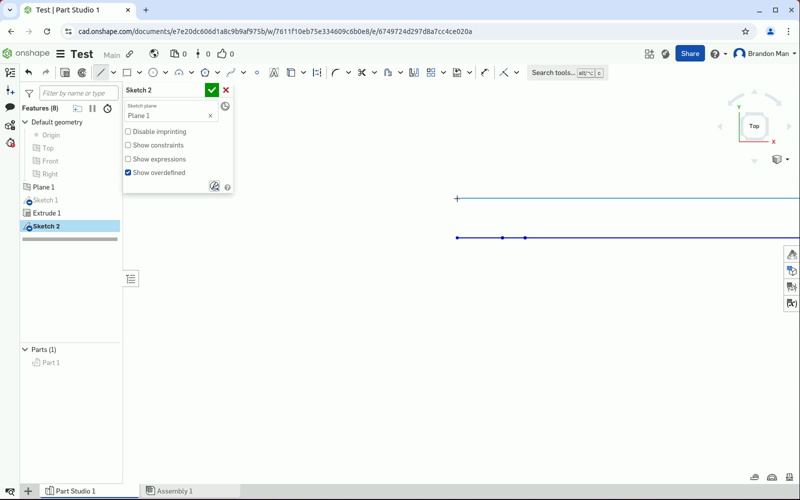
scroll(-6)
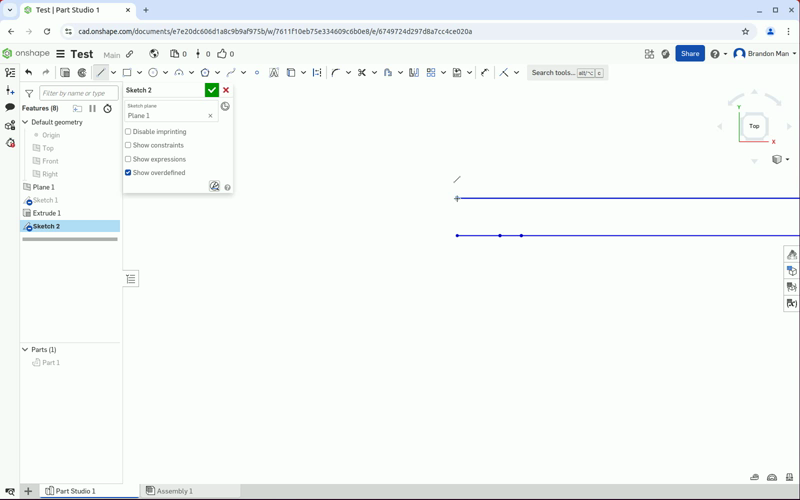
scroll(-6)
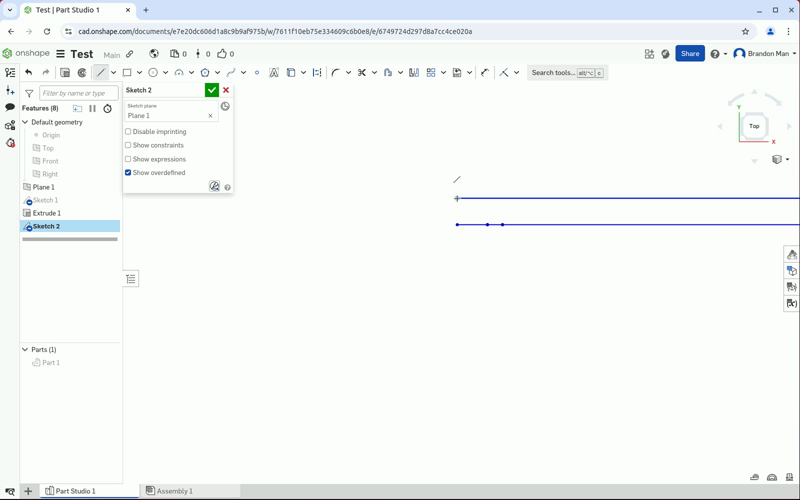
scroll(-6)
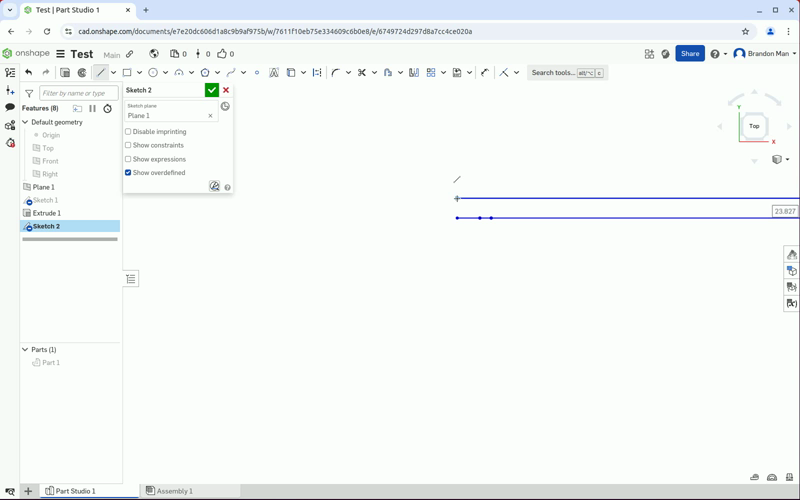
scroll(-6)
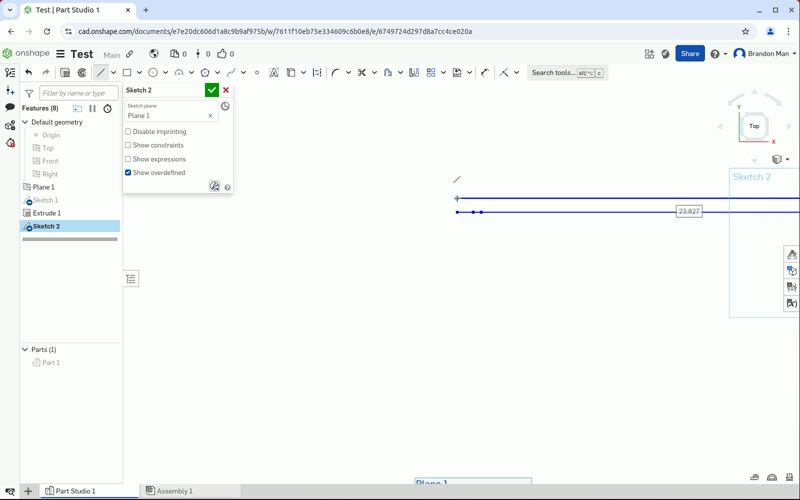
scroll(-6)
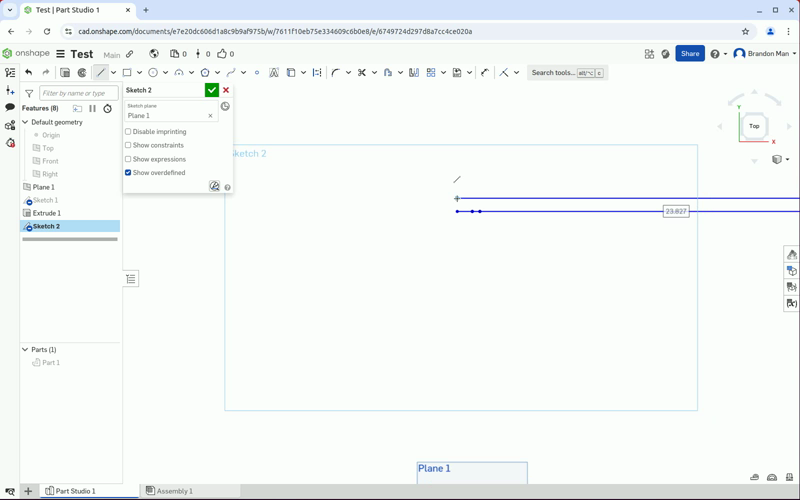
scroll(-6)
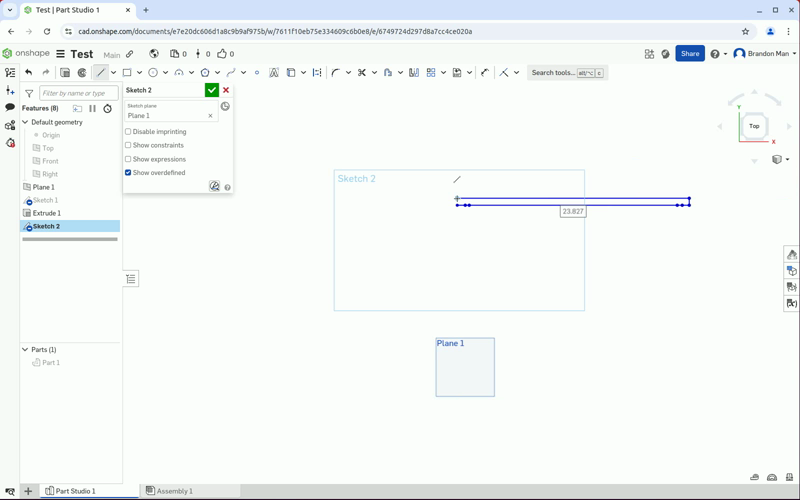
scroll(-6)
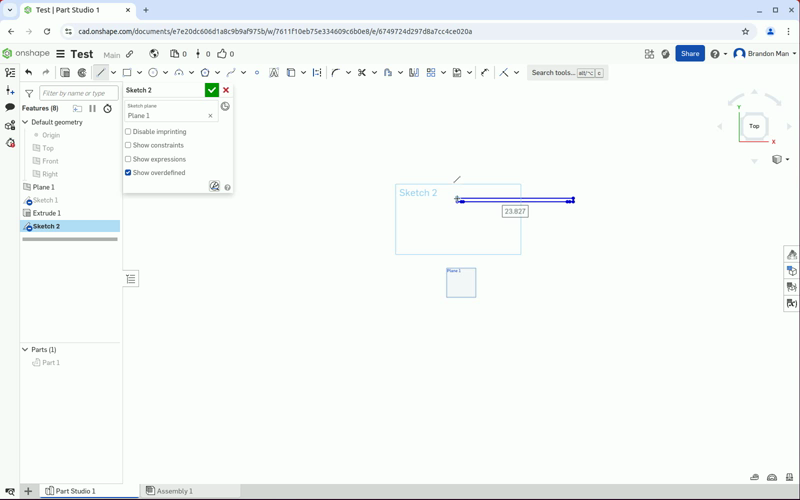
key_up(shift)
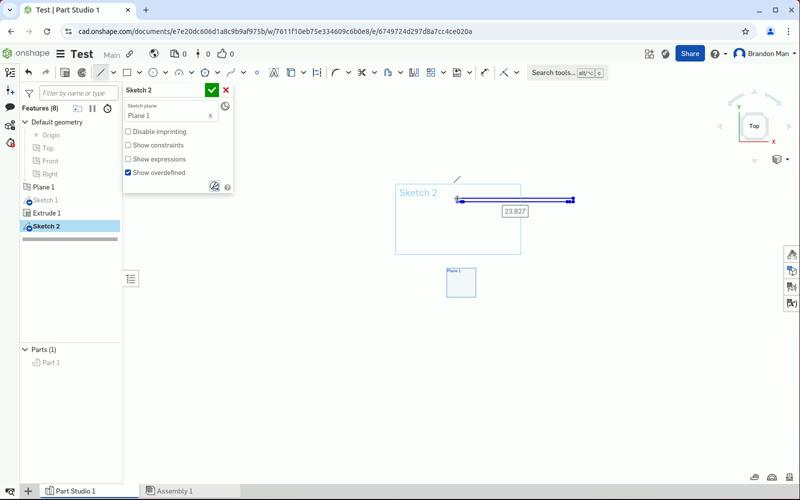
mouse_move(487, 198)
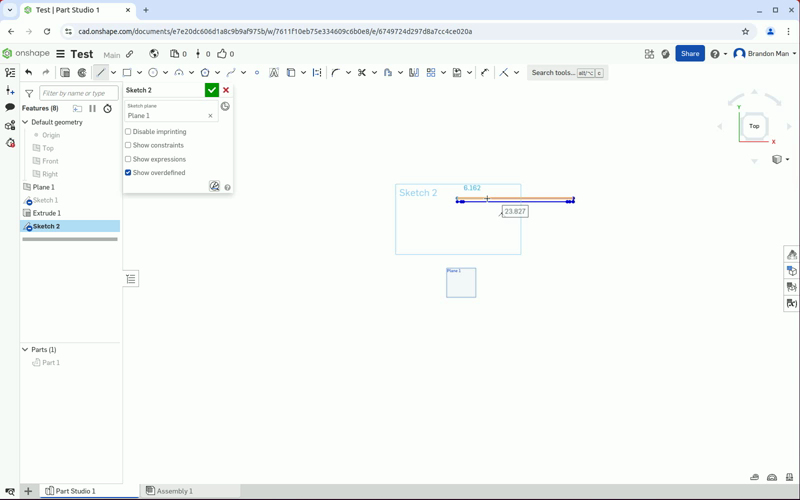
key_down(shift)
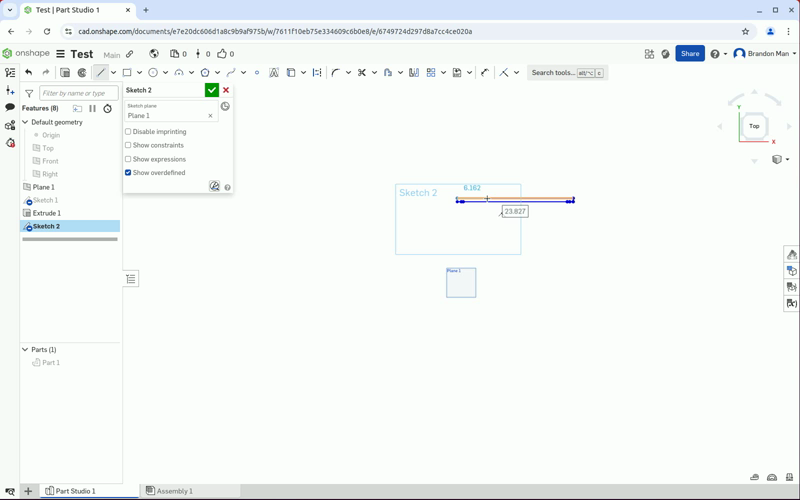
mouse_move(457, 201)
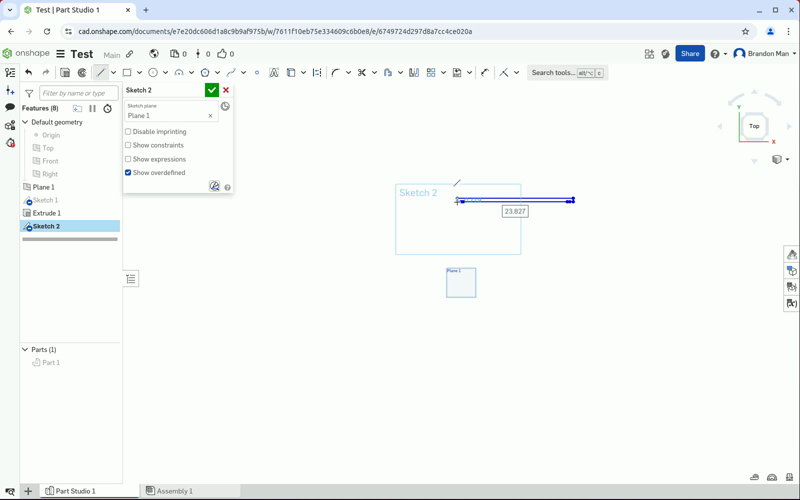
scroll(6)
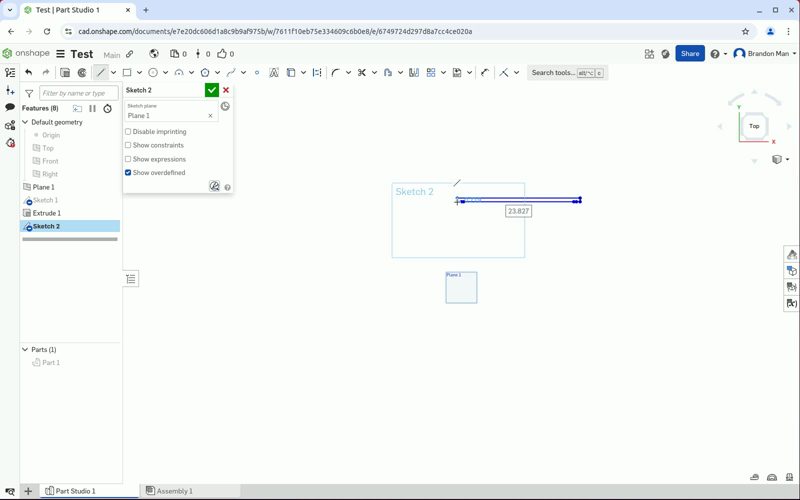
scroll(6)
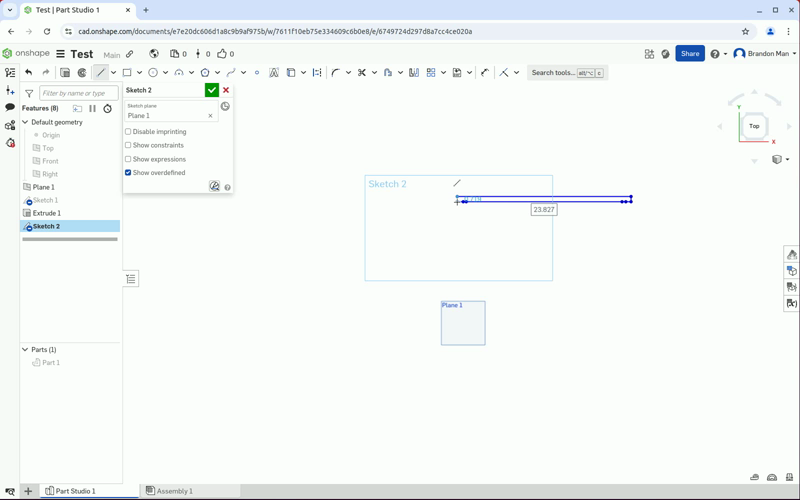
scroll(6)
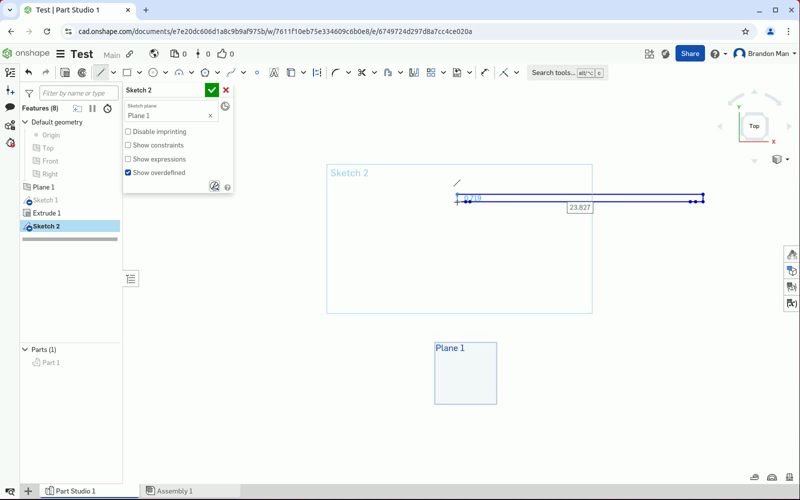
scroll(6)
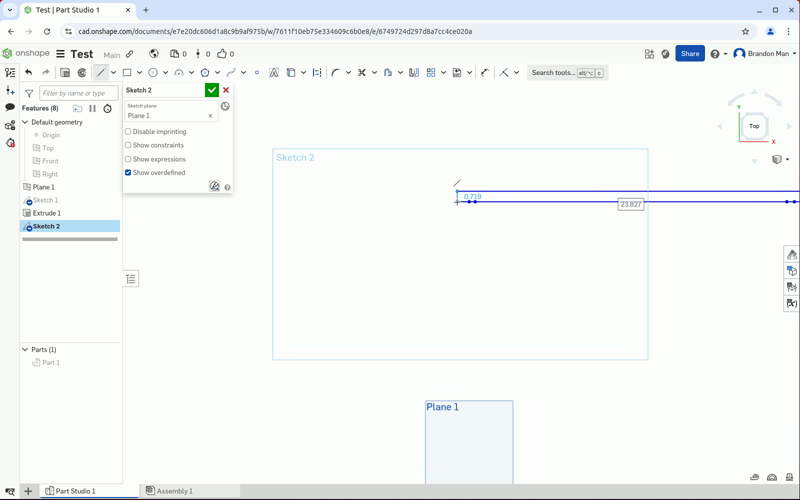
scroll(6)
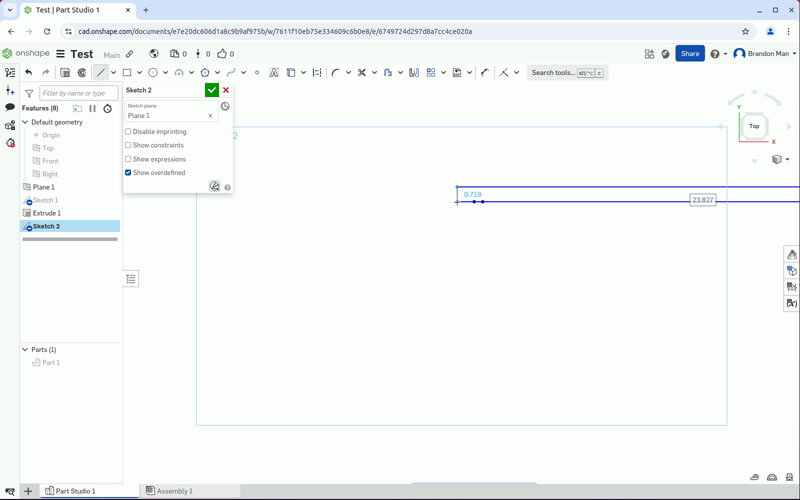
scroll(6)
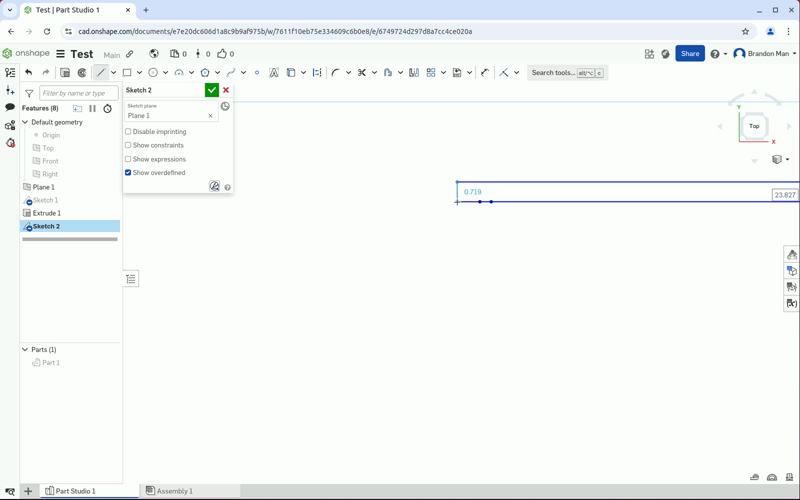
scroll(6)
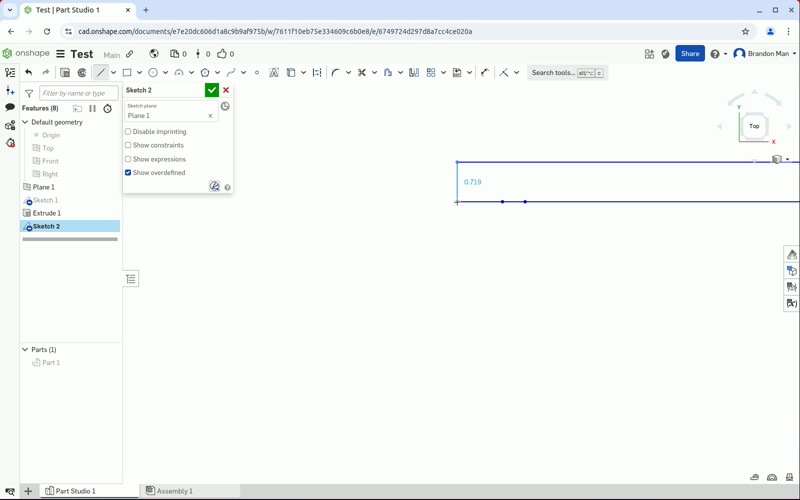
key_up(shift)
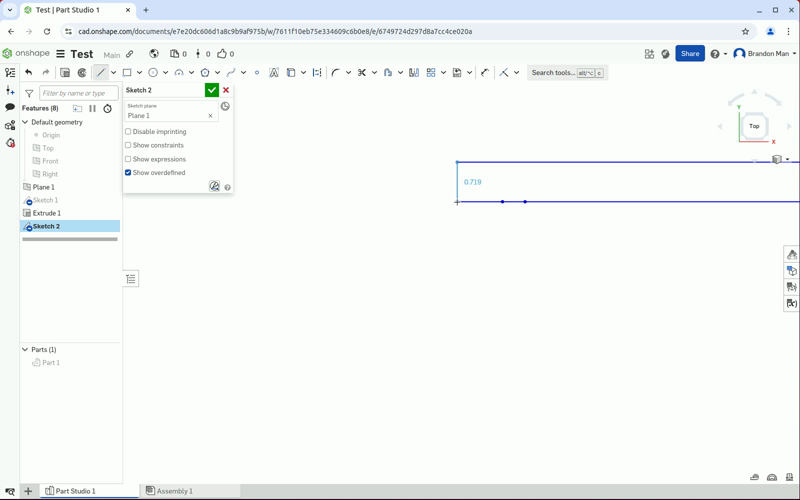
click(457, 201)
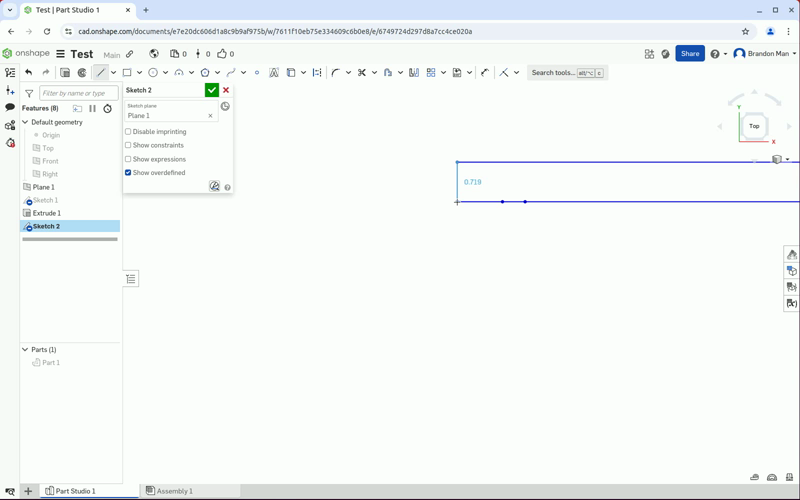
scroll(-6)
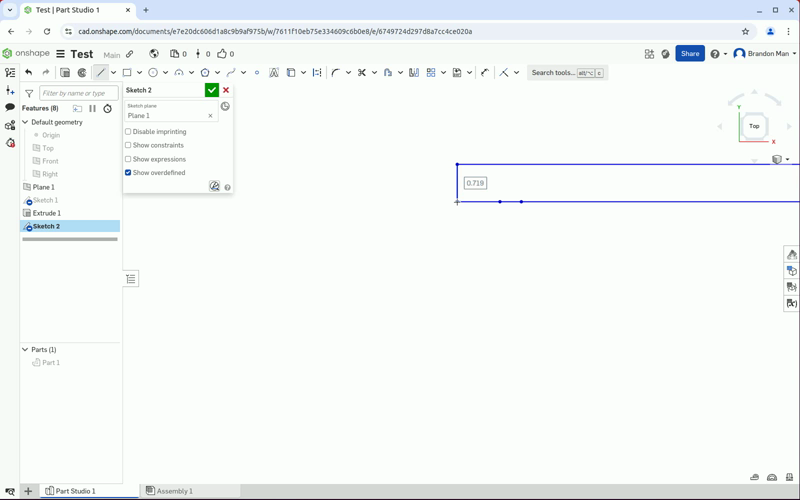
scroll(-6)
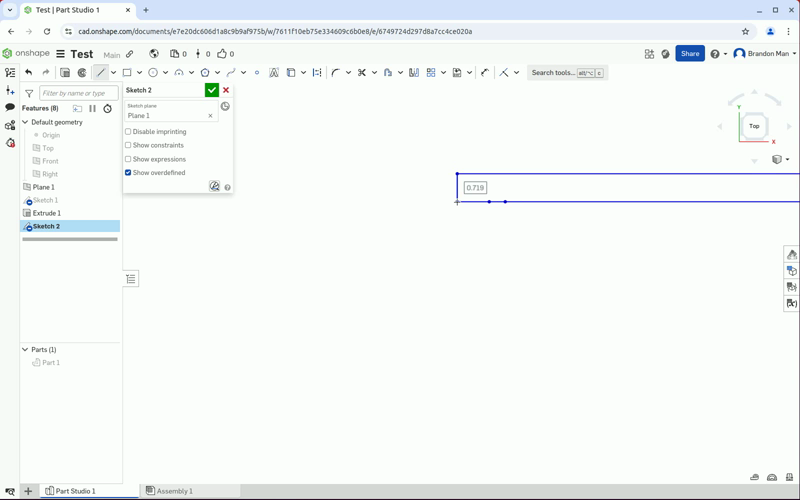
scroll(-6)
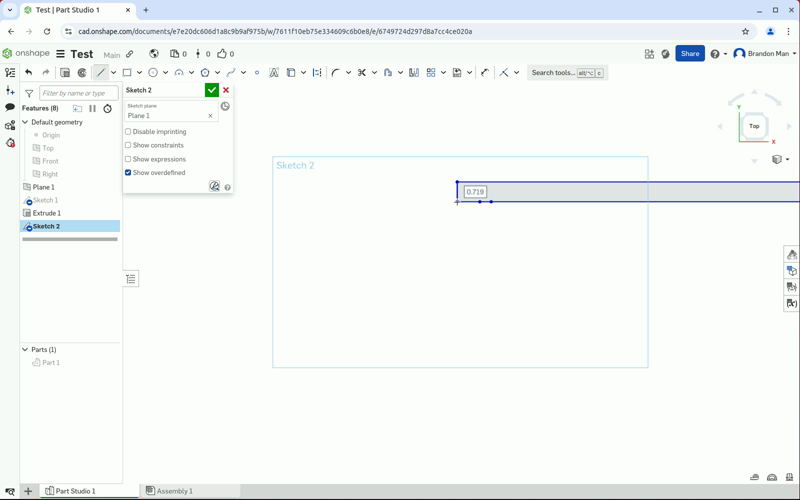
scroll(-6)
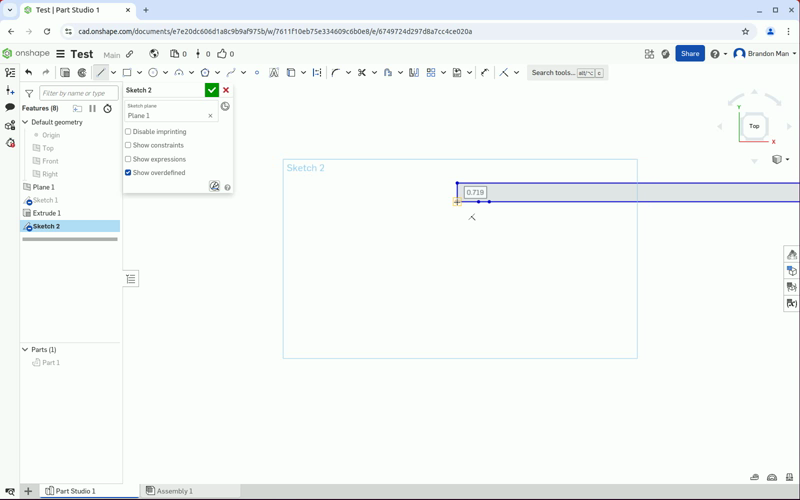
scroll(-6)
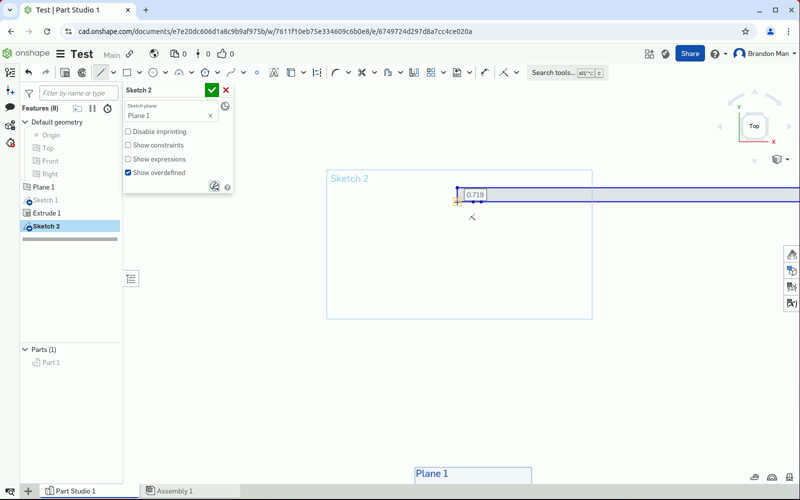
scroll(-6)
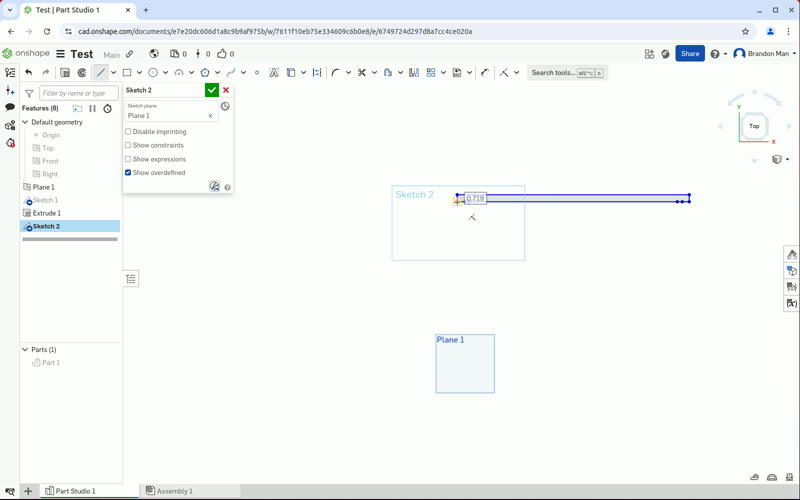
scroll(-6)
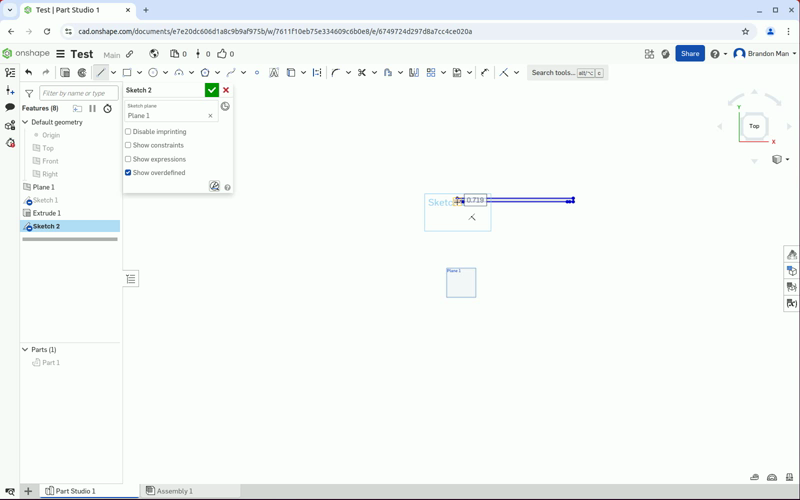
key(esc)
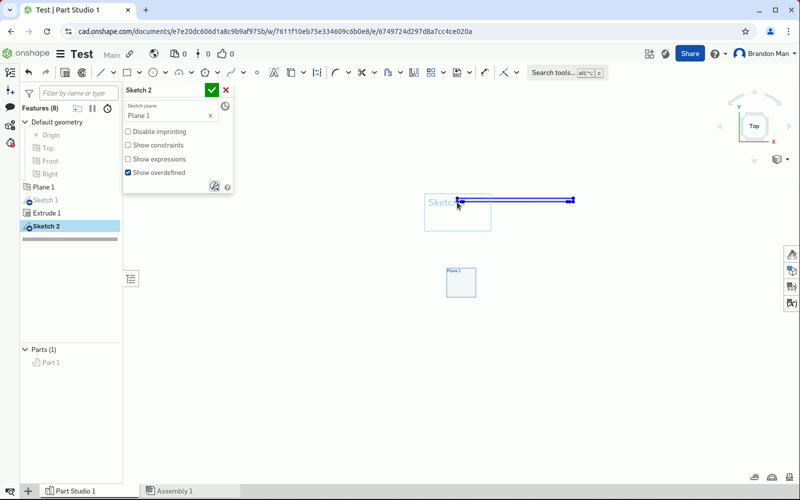
mouse_move(493, 201)
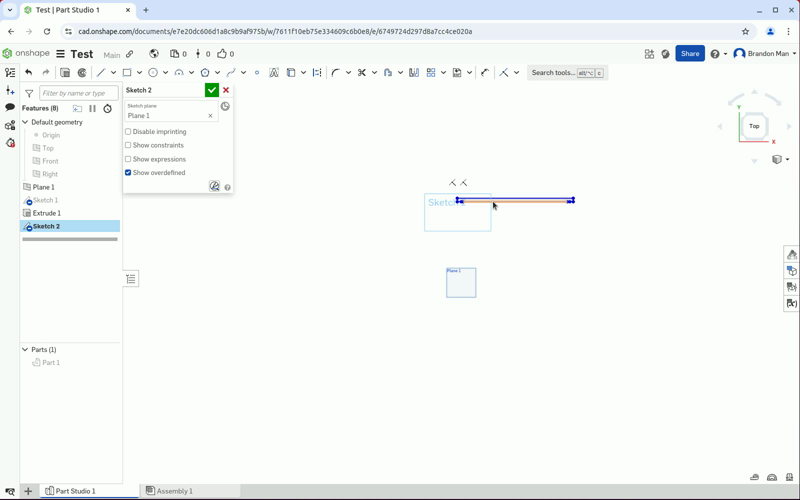
scroll(6)
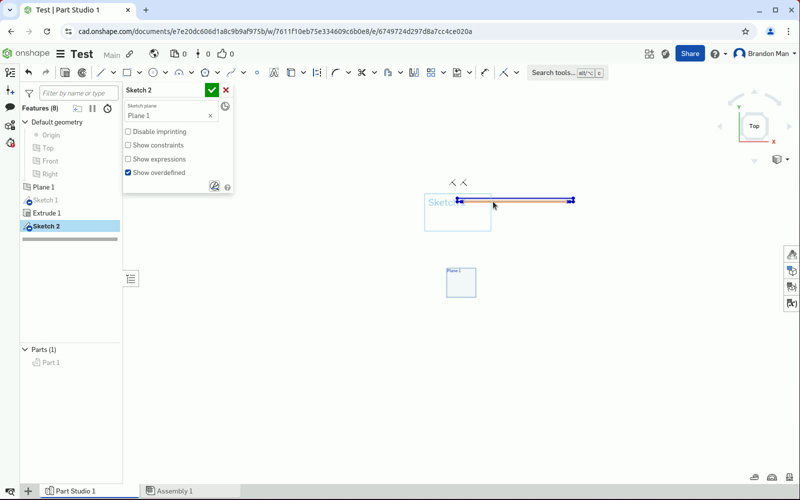
scroll(6)
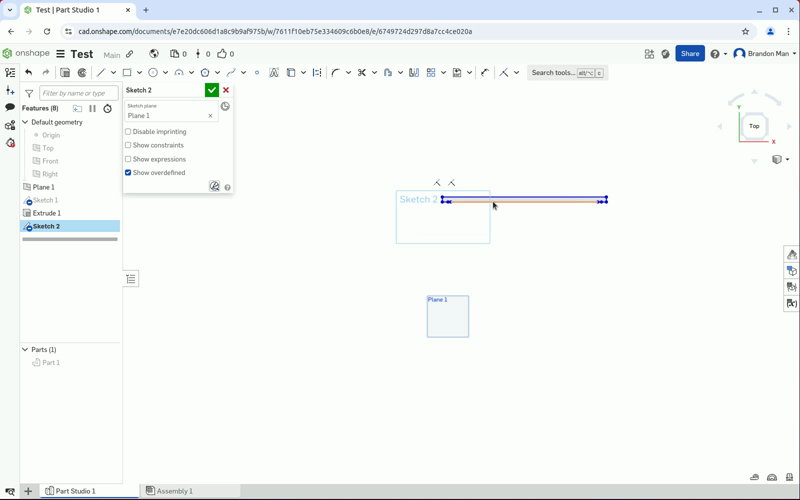
scroll(6)
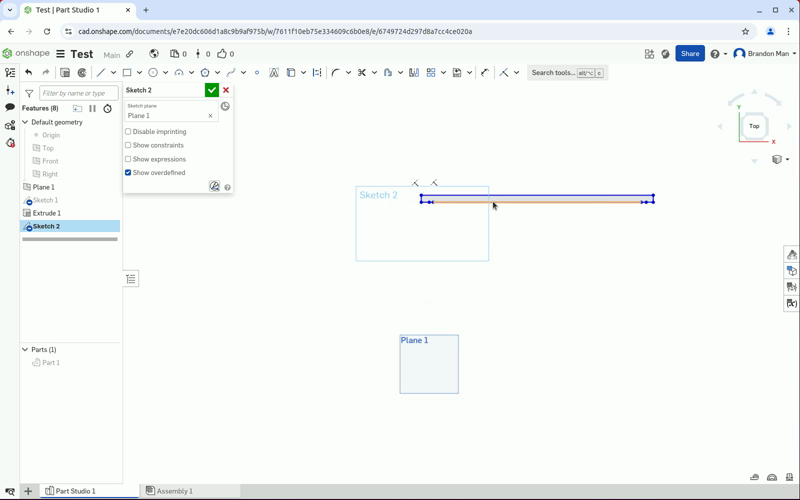
scroll(6)
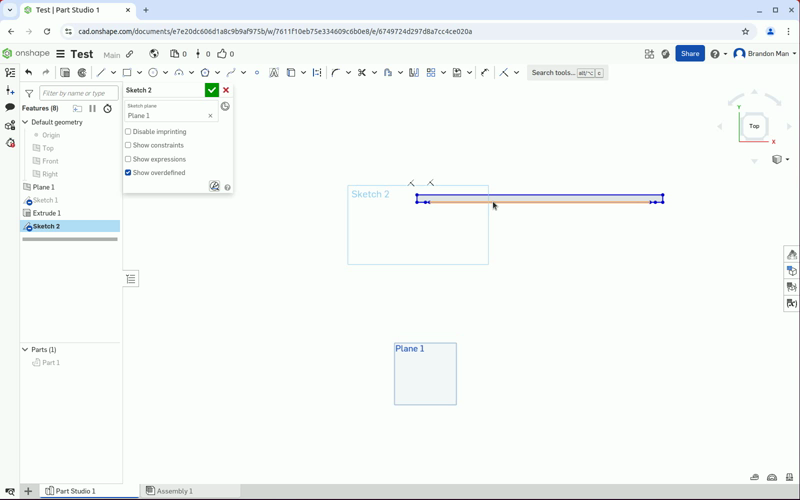
scroll(6)
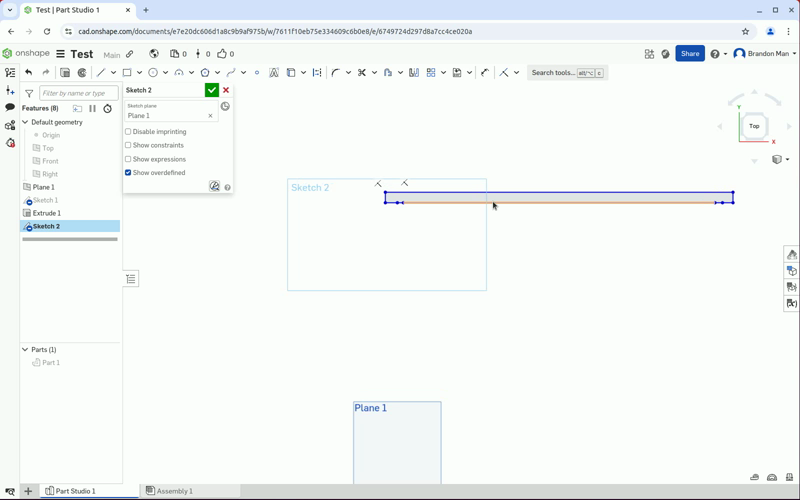
scroll(6)
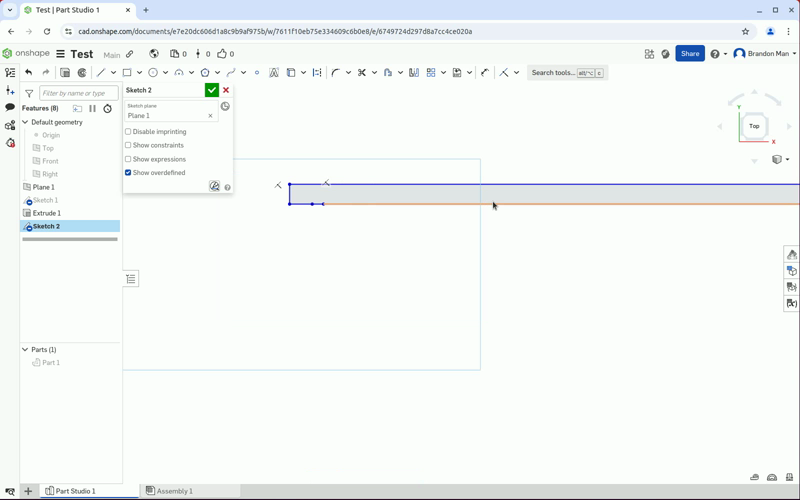
scroll(6)
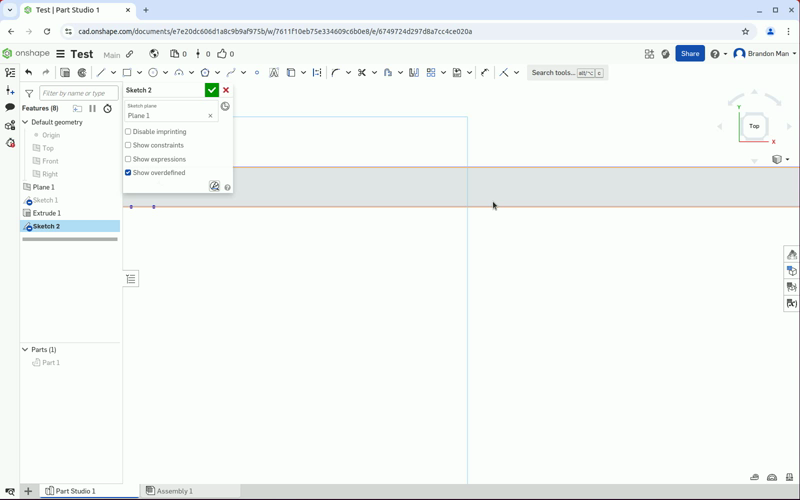
click(493, 201)
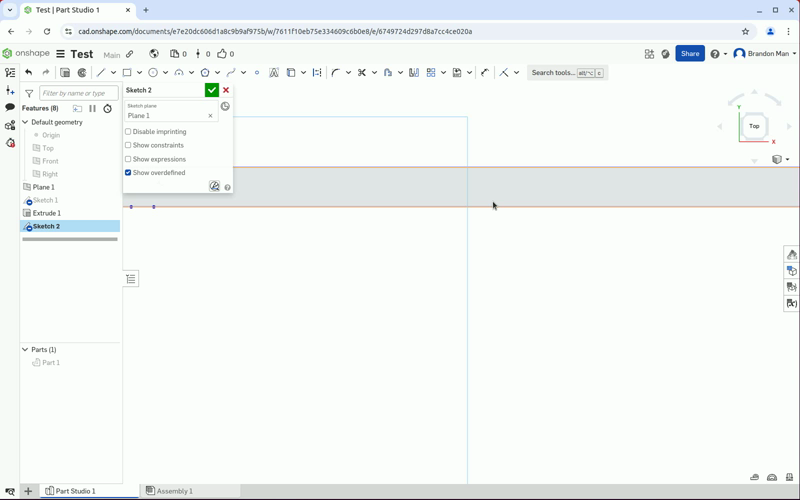
scroll(-6)
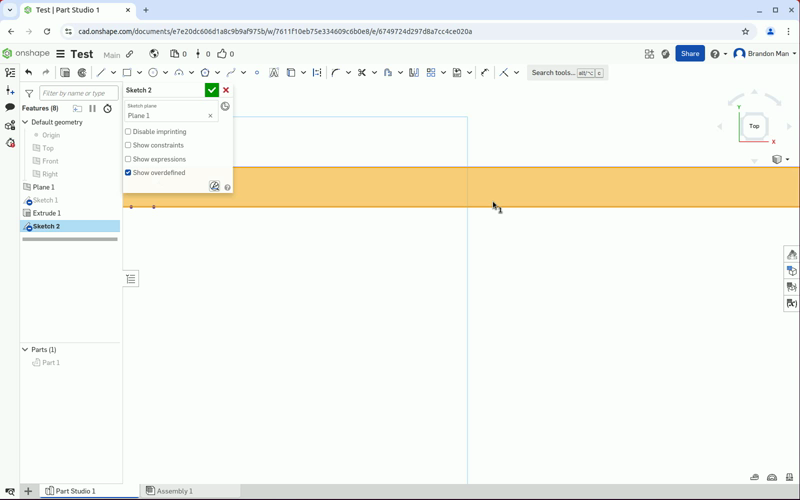
scroll(-6)
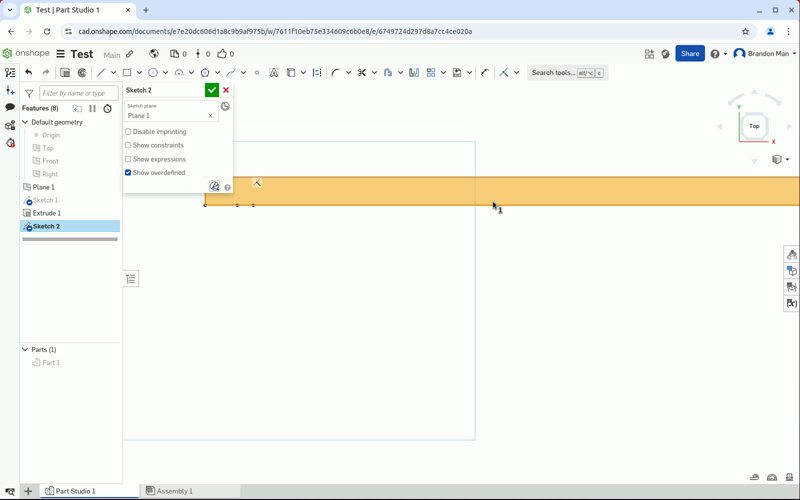
scroll(-6)
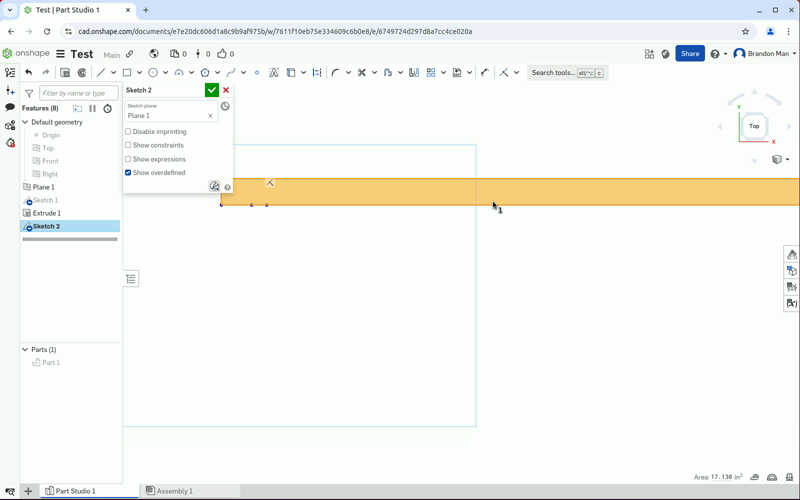
scroll(-6)
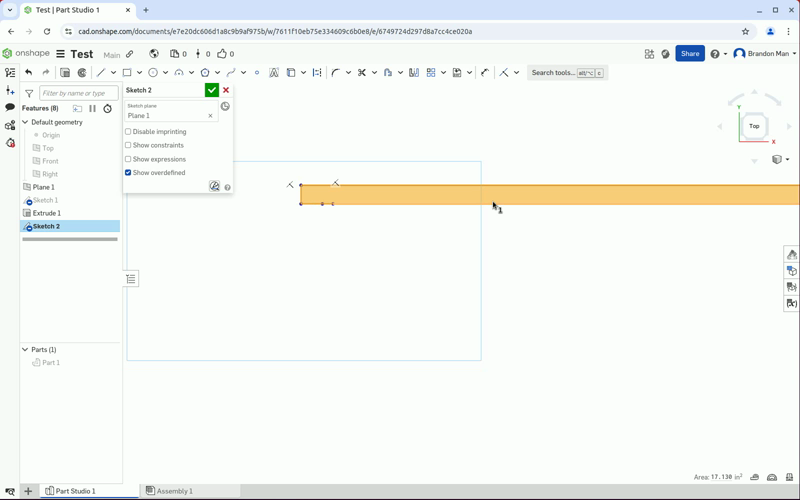
scroll(-6)
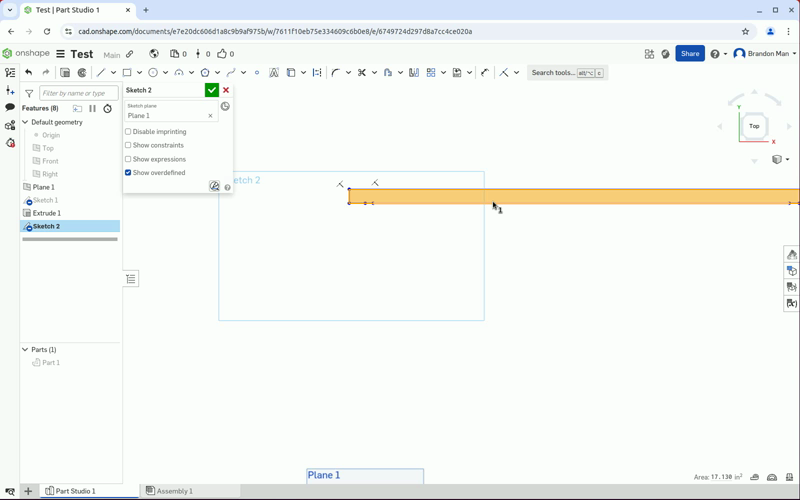
scroll(-6)
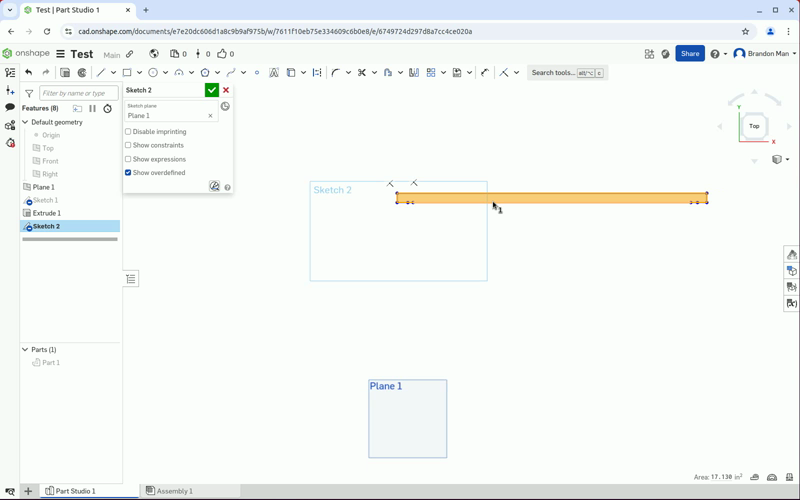
scroll(-6)
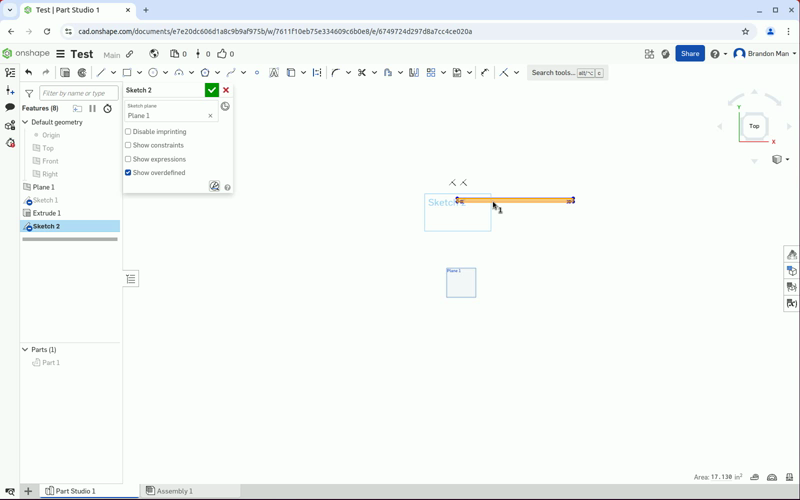
mouse_move(73, 352)
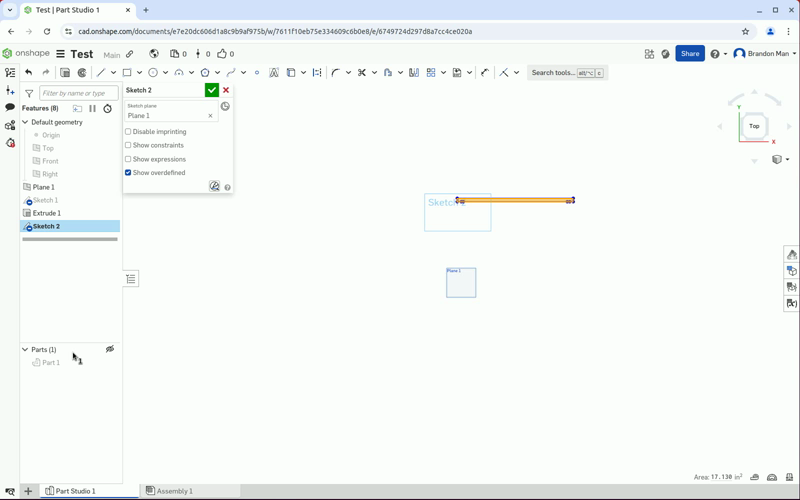
key(shift+y)
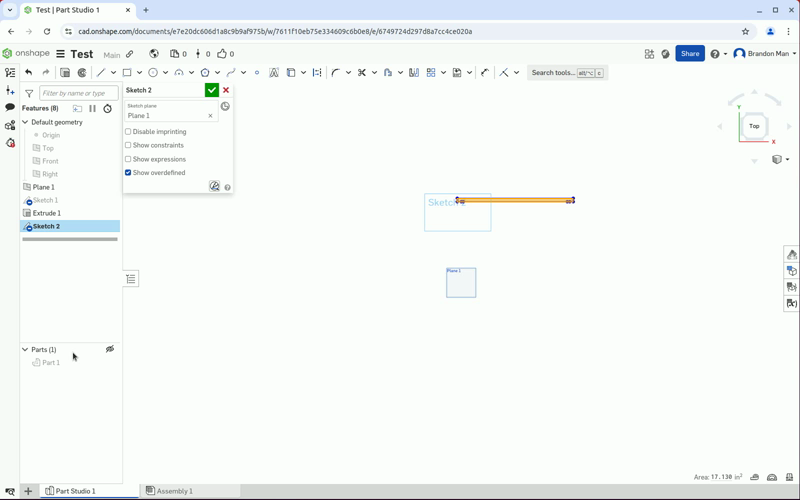
key(shift+e)
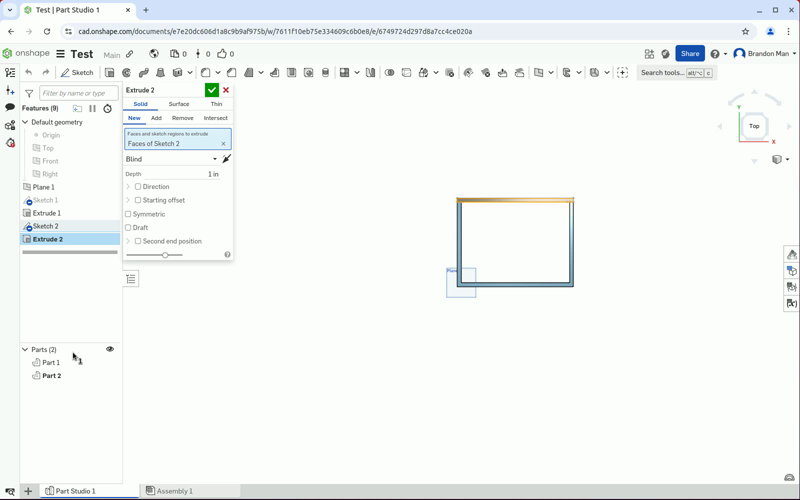
mouse_move(143, 106)
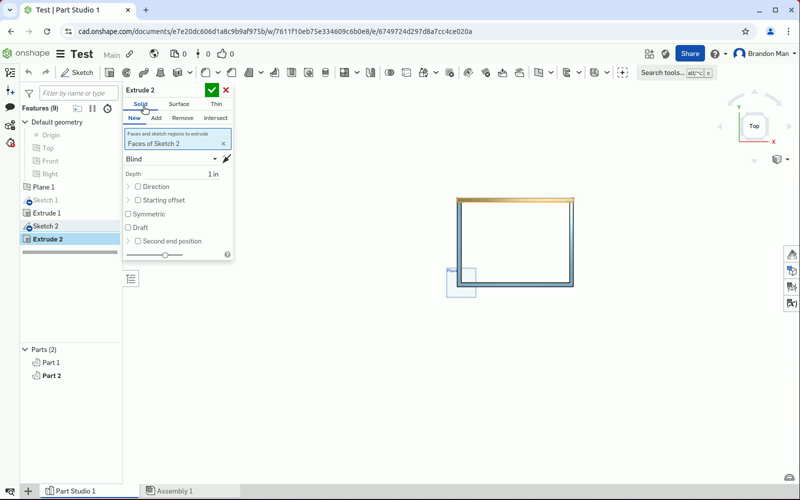
click(143, 106)
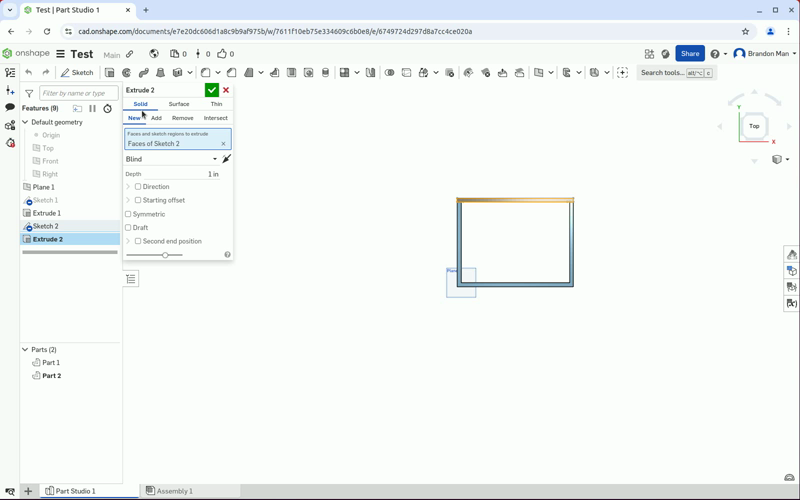
mouse_move(137, 120)
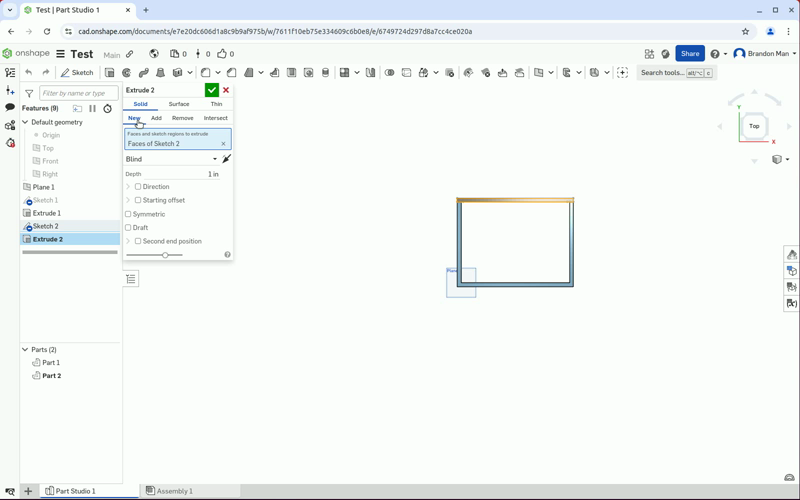
click(137, 120)
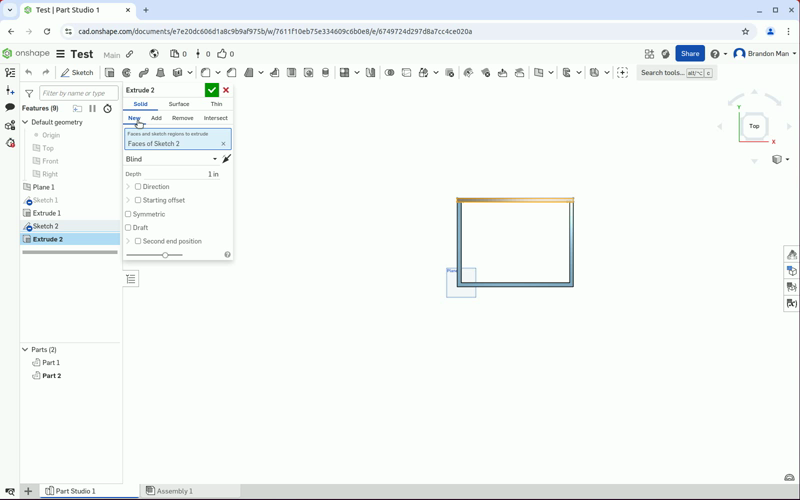
key(tab, 4)
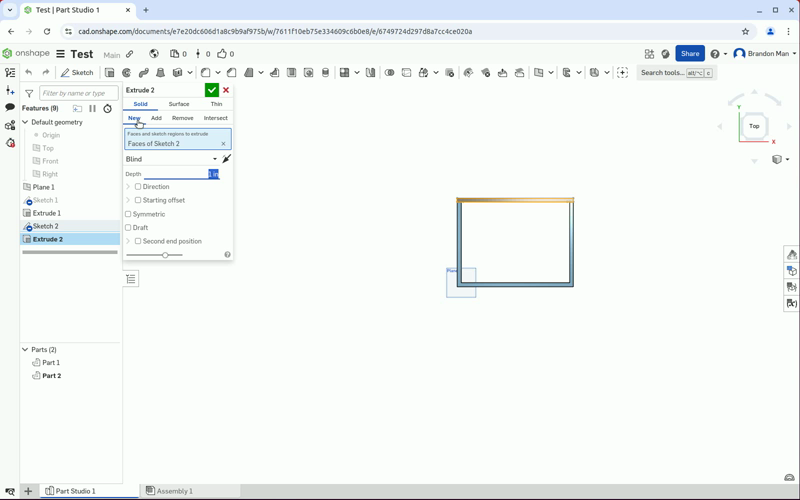
text(1.204)
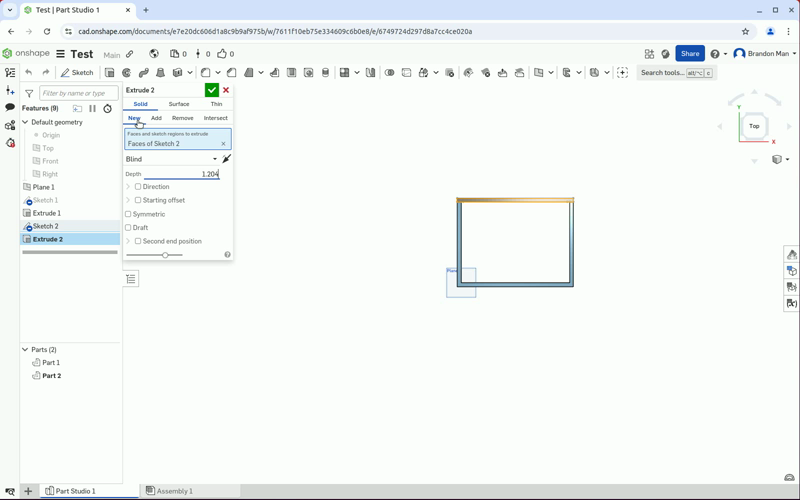
key(enter)
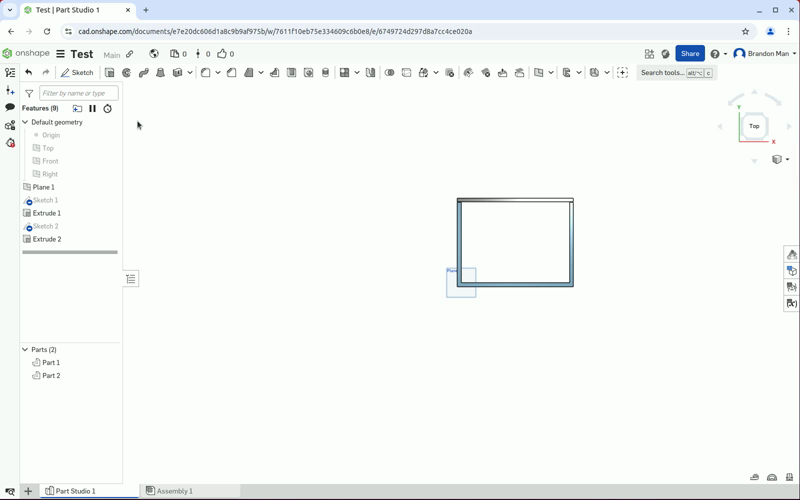
key(shift+h)
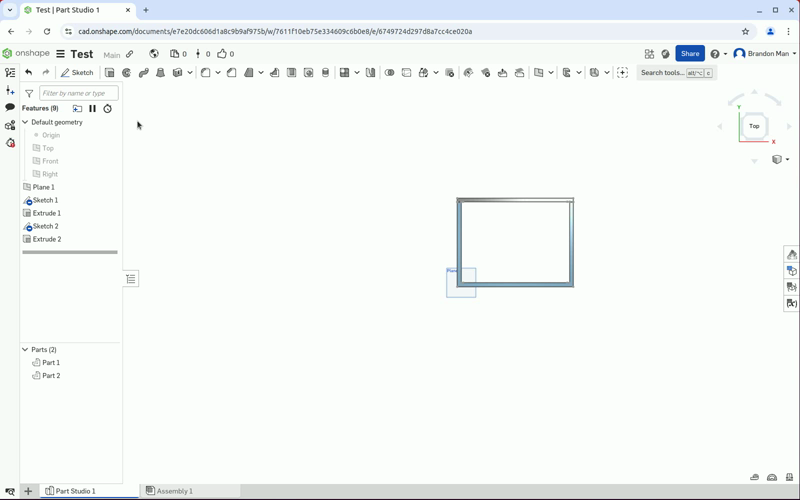
key(shift+h)
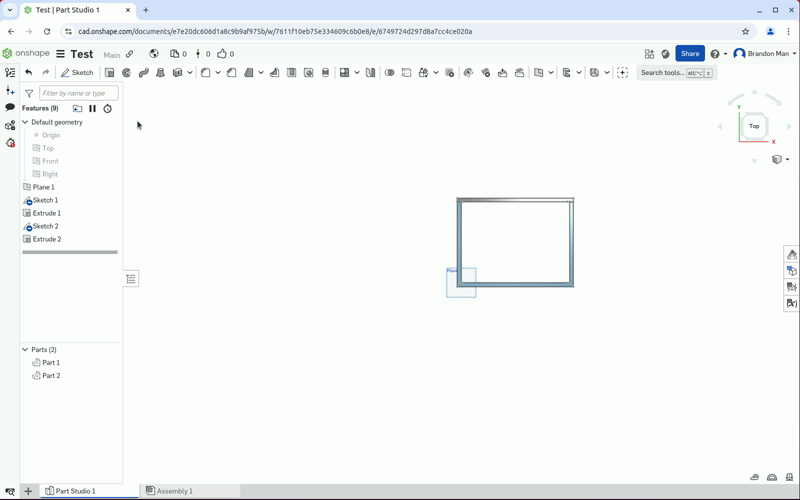
key(shift+7)
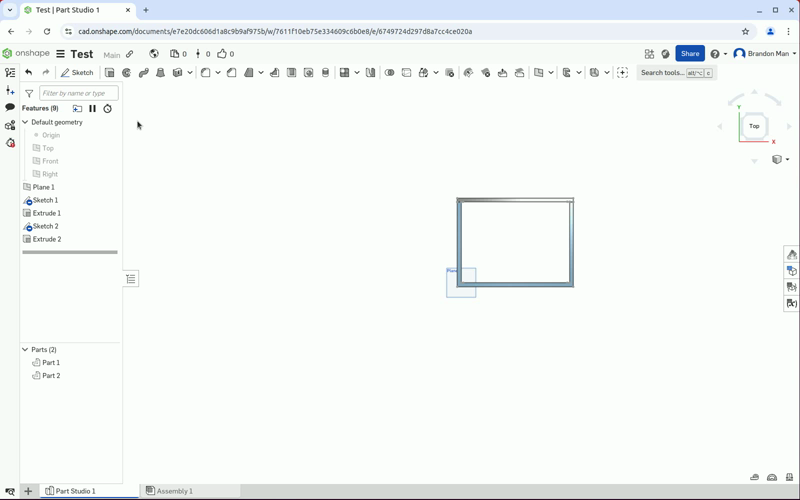
key(up, 3)
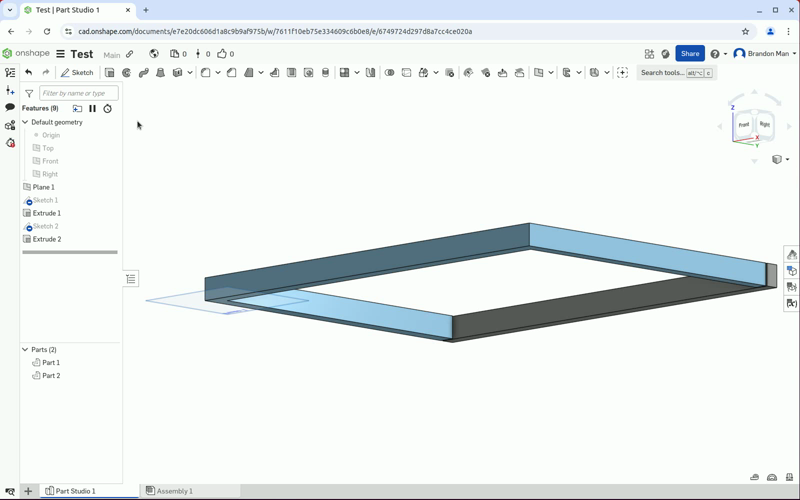
key(left, 3)
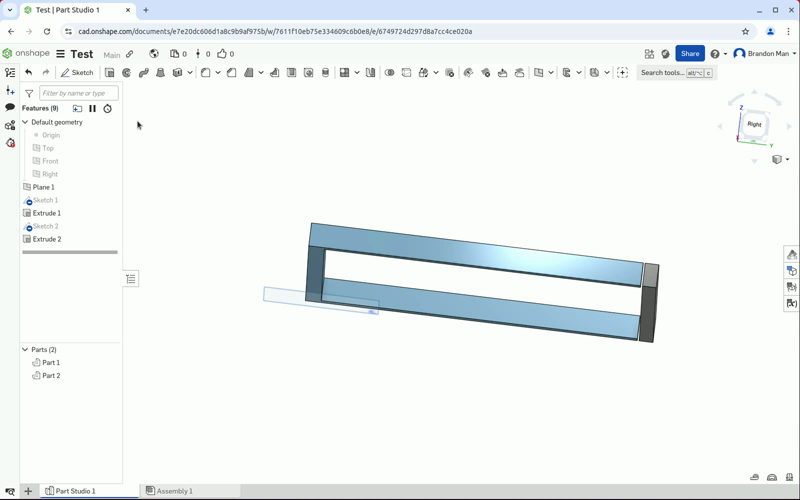
key(right, 3)
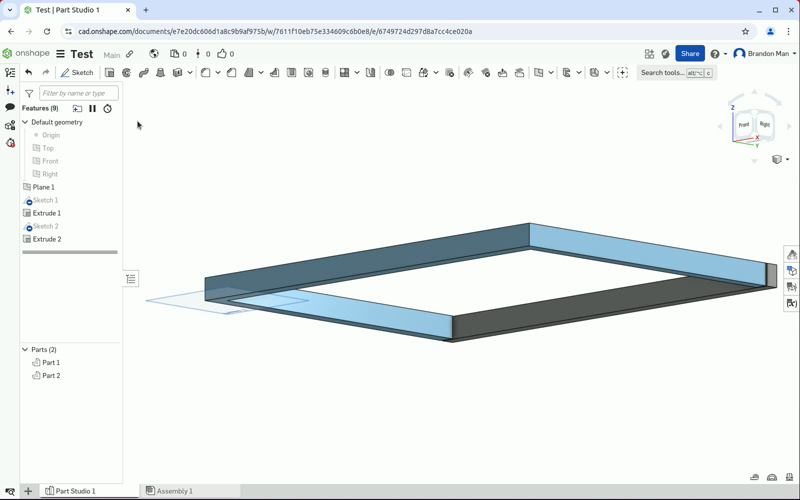
key(down, 3)
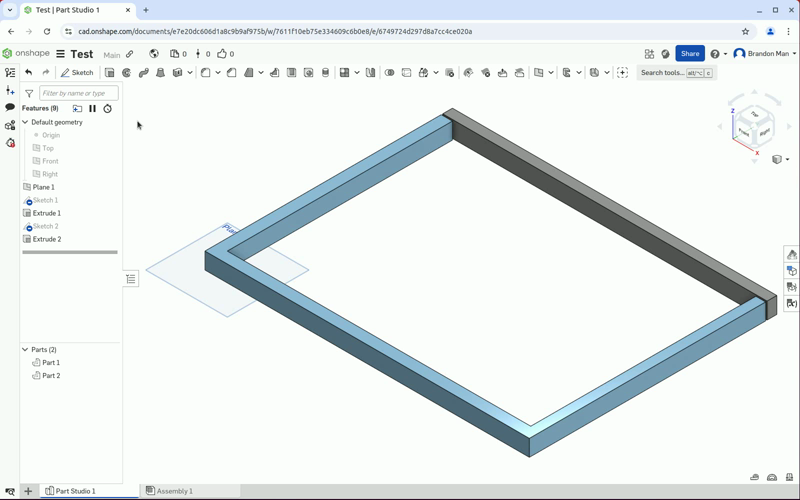
mouse_move(73, 189)
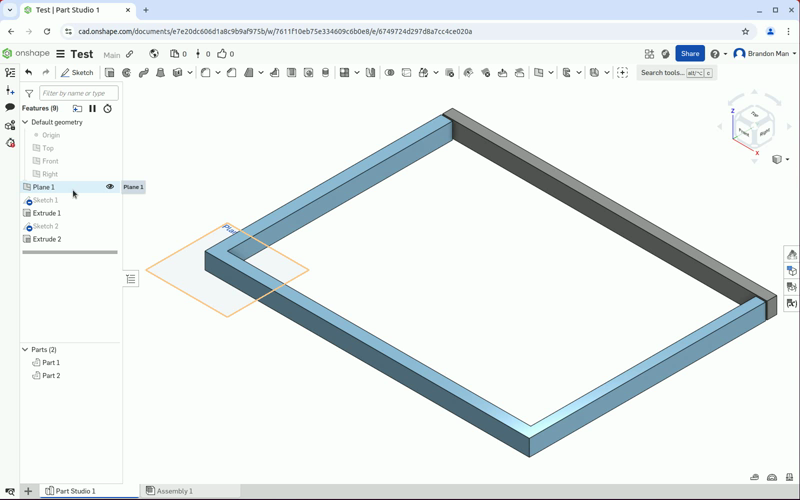
click(73, 189)